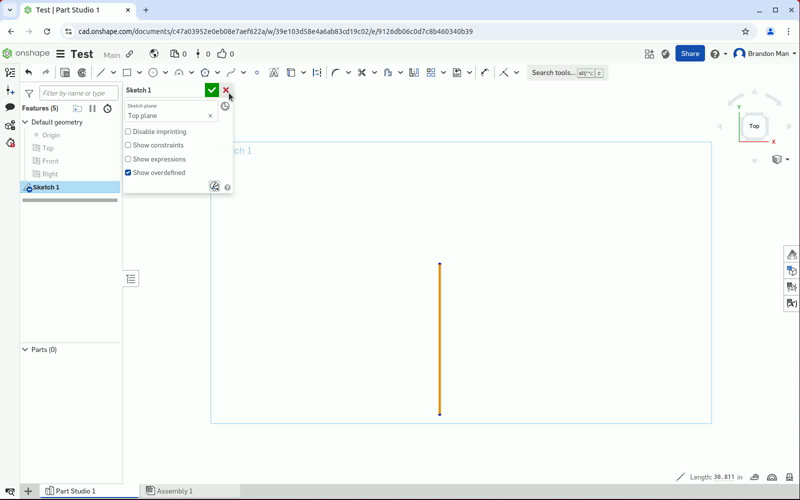
key(shift+h)
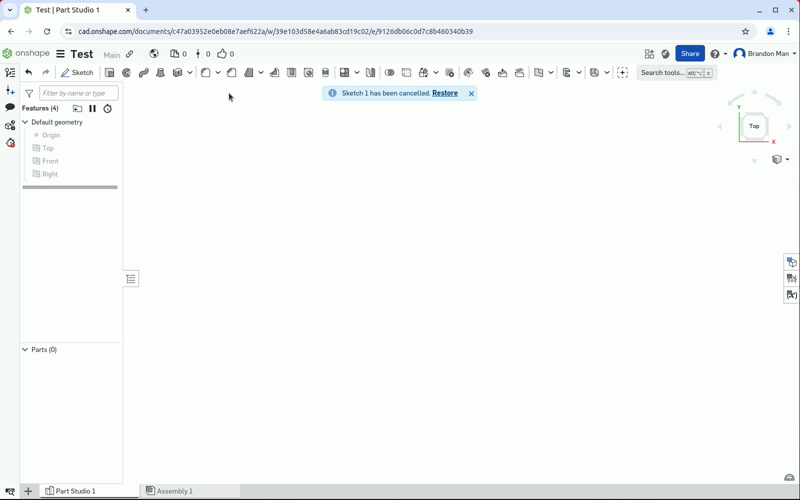
mouse_move(73, 352)
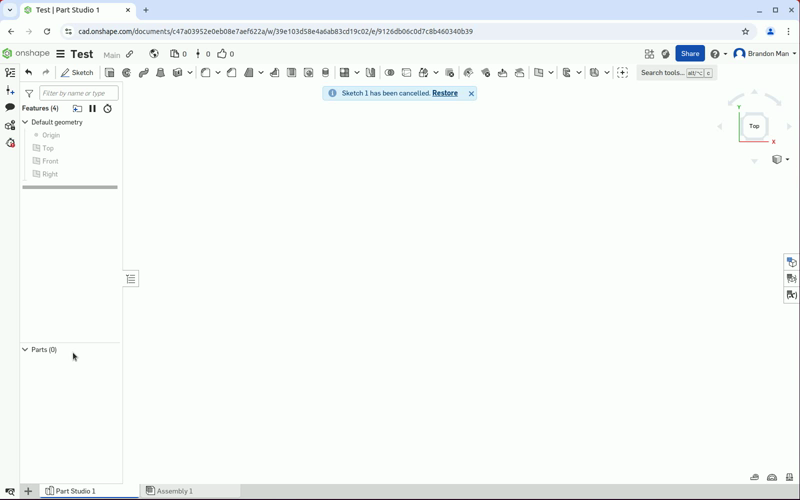
key(y)
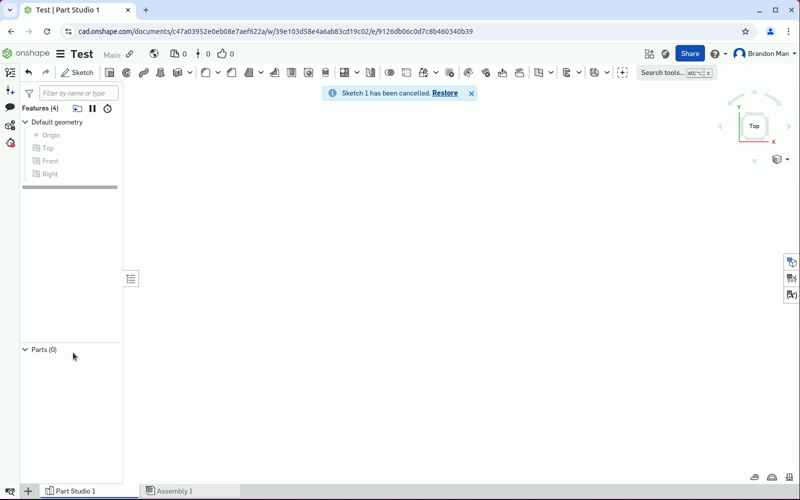
key(shift+p)
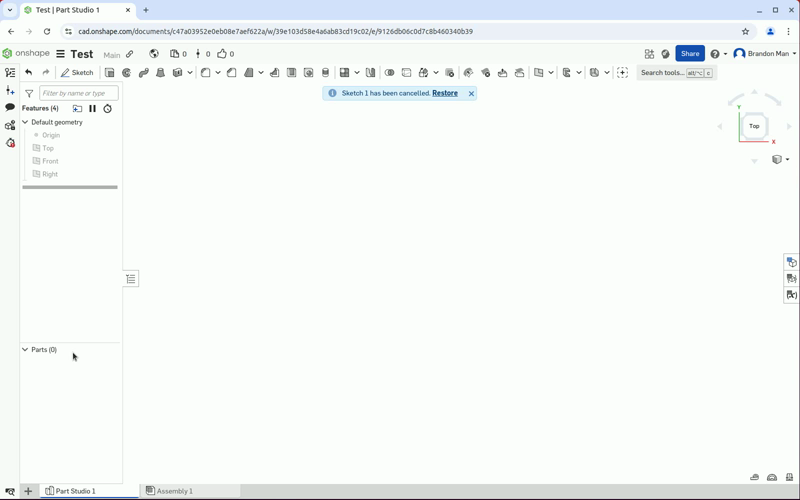
key(space)
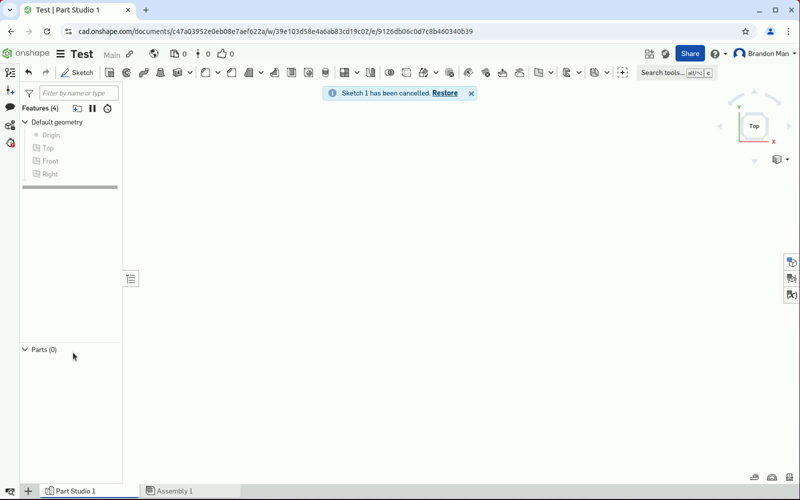
key_down(shift)
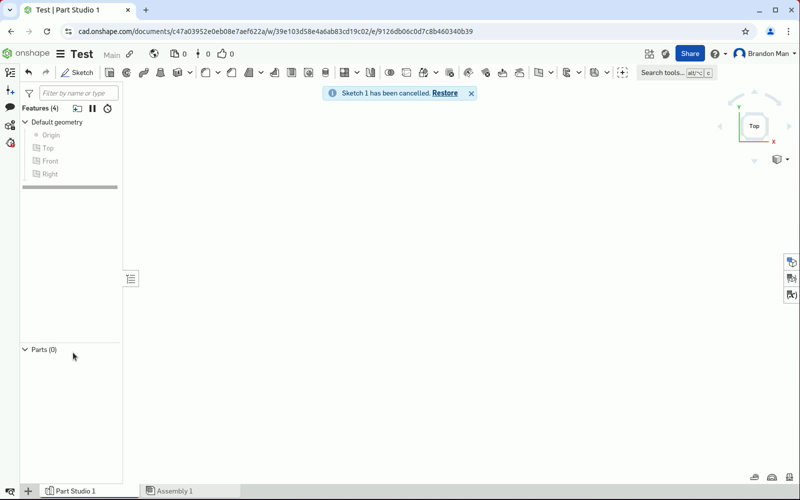
key(up)
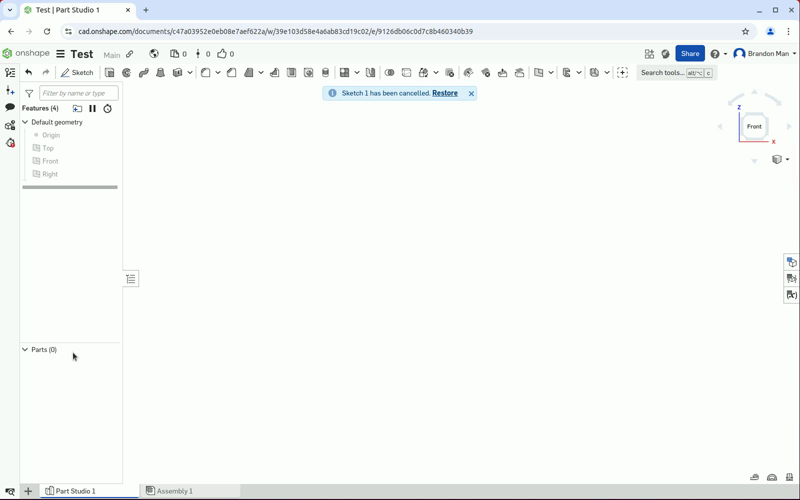
key_up(shift)
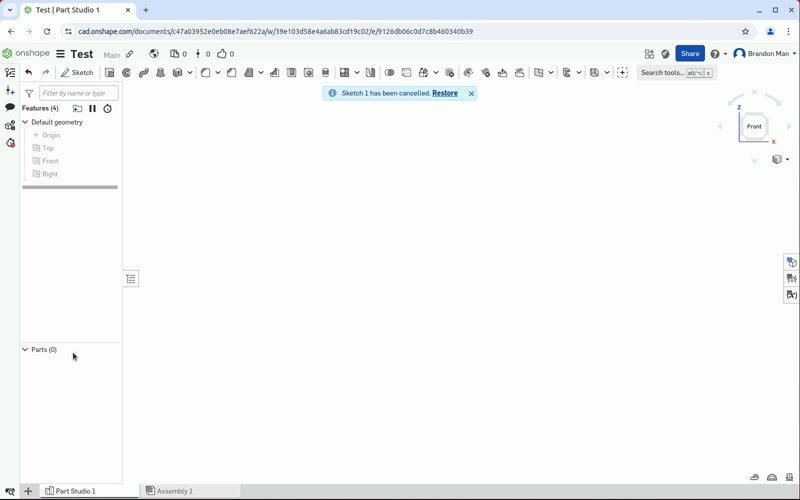
mouse_move(73, 352)
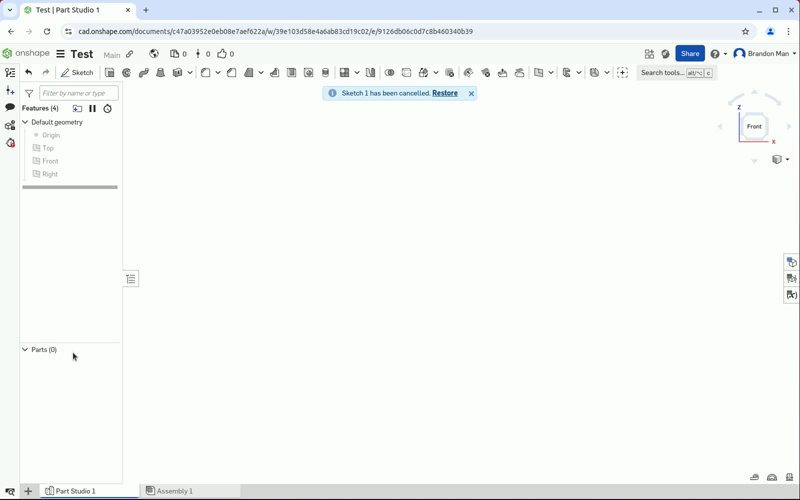
key(shift+y)
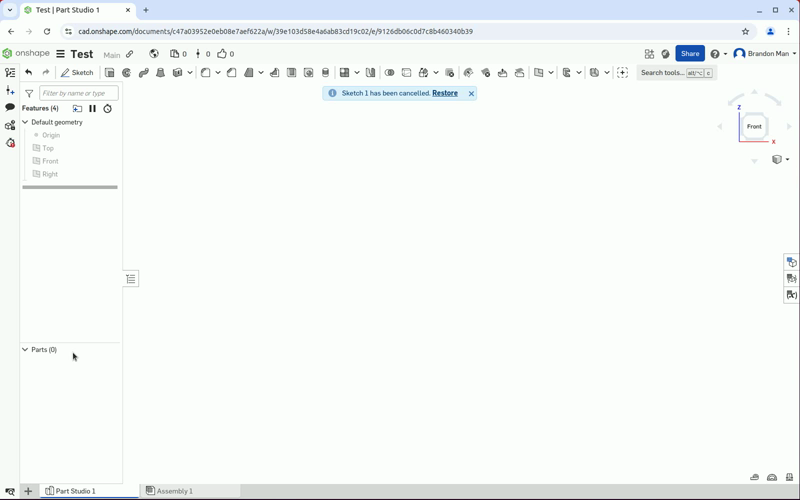
key(shift+s)
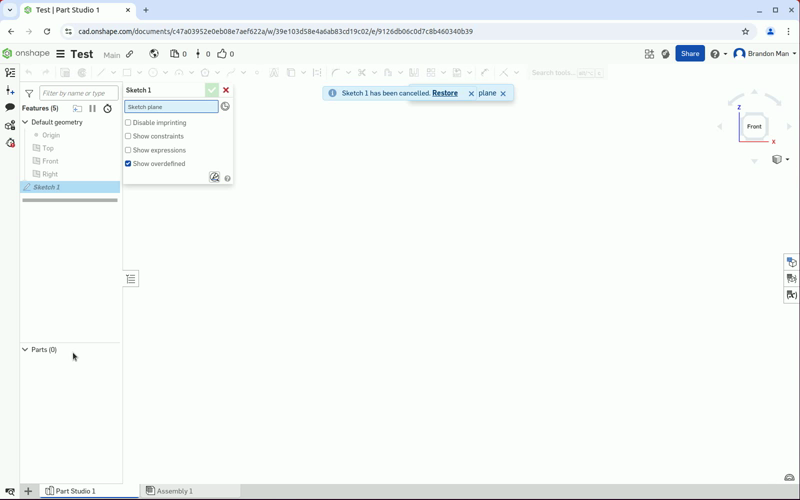
mouse_move(73, 163)
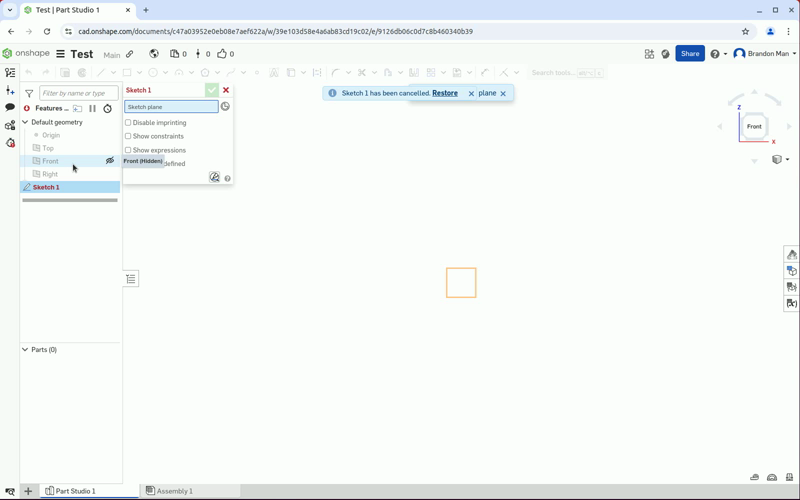
click(73, 163)
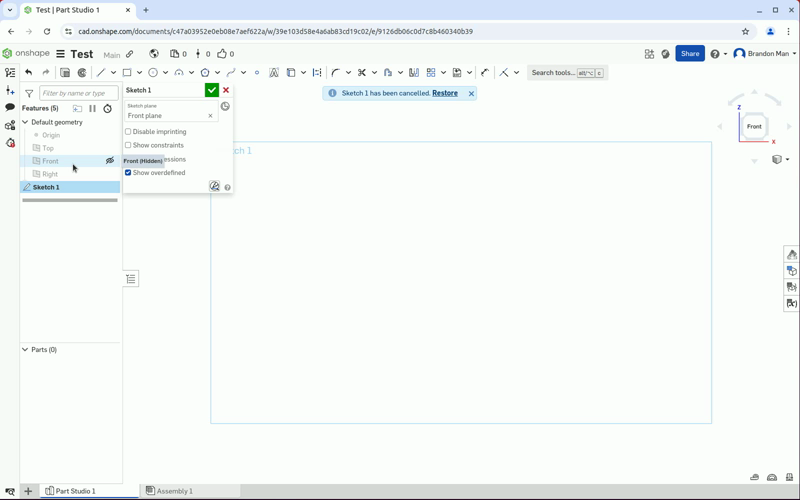
mouse_move(73, 352)
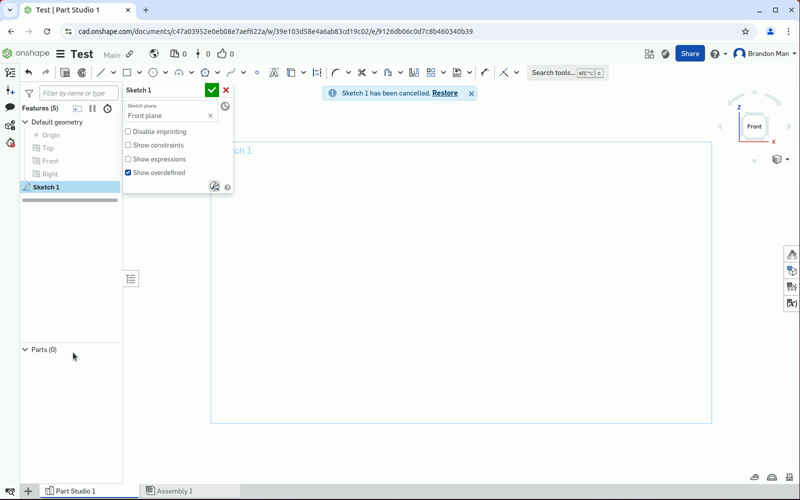
key(y)
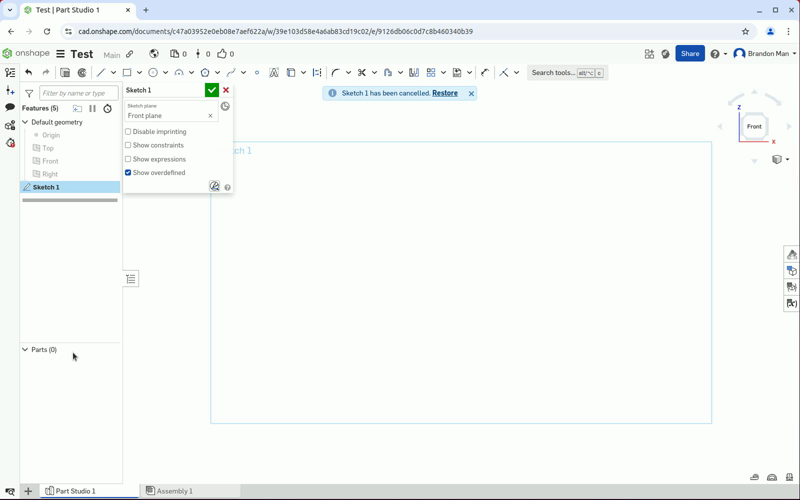
key(l)
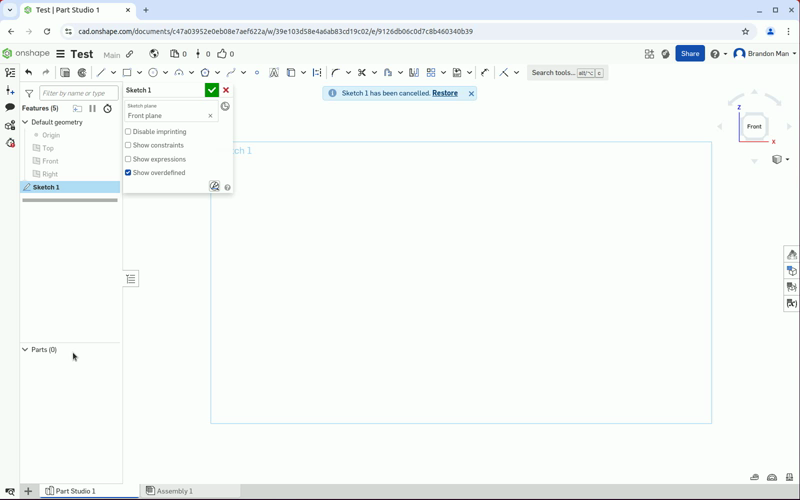
key_down(shift)
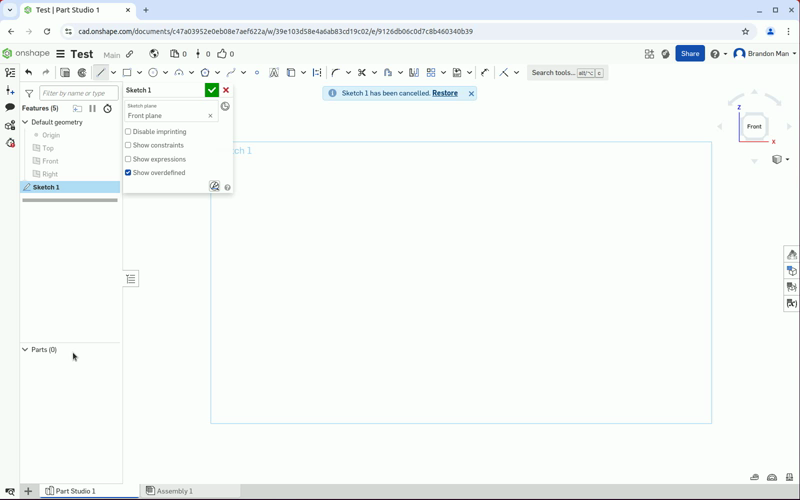
mouse_move(460, 245)
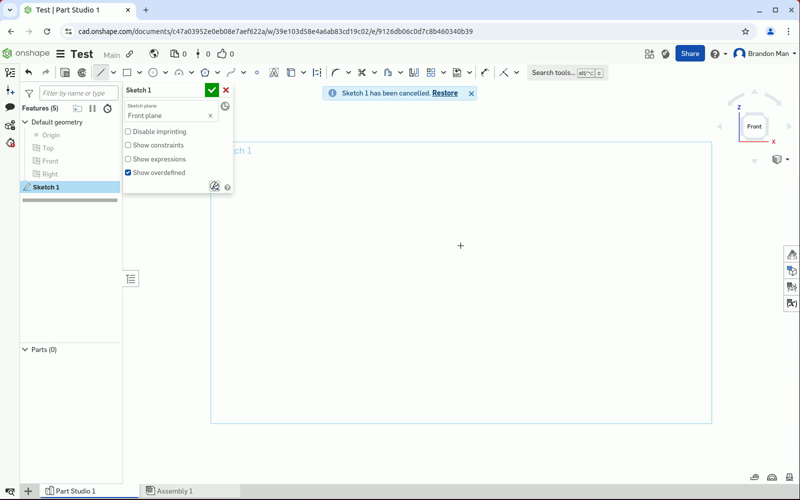
click(460, 245)
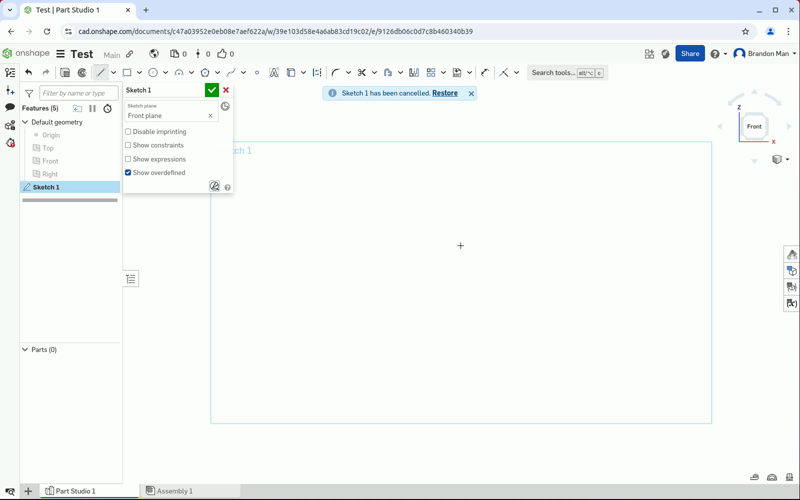
key_up(shift)
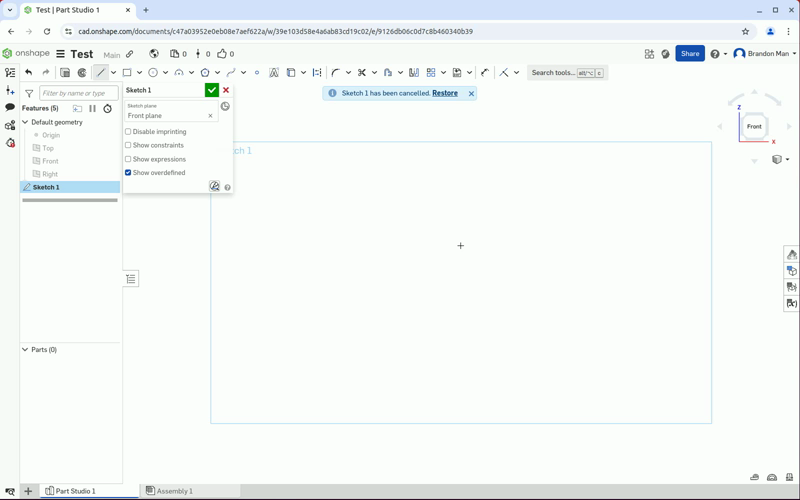
key_down(shift)
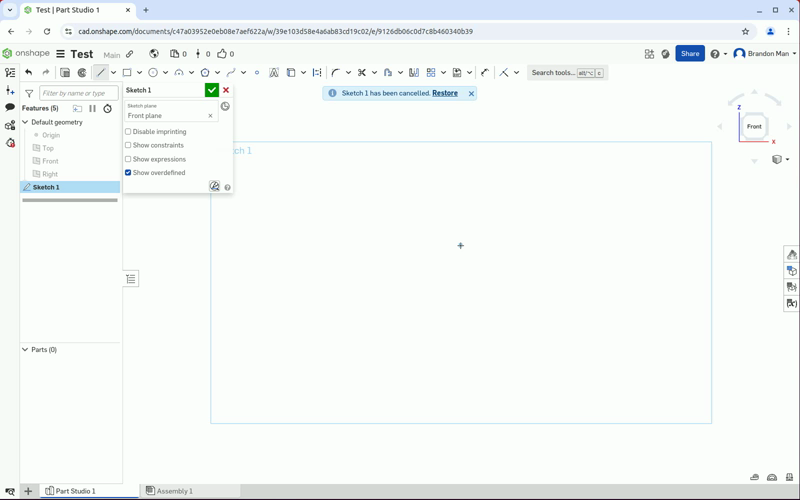
mouse_move(490, 245)
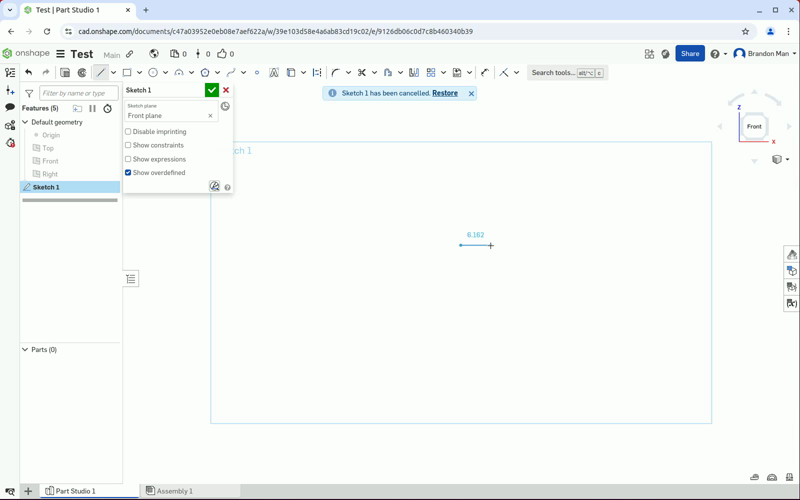
mouse_move(499, 245)
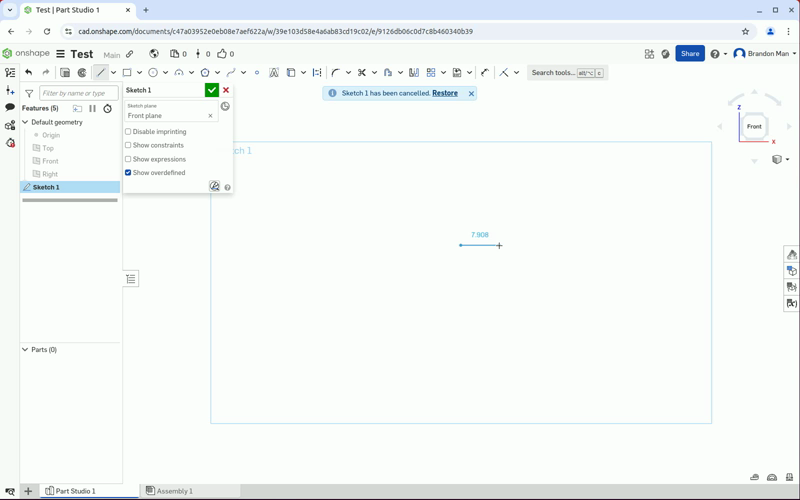
click(499, 245)
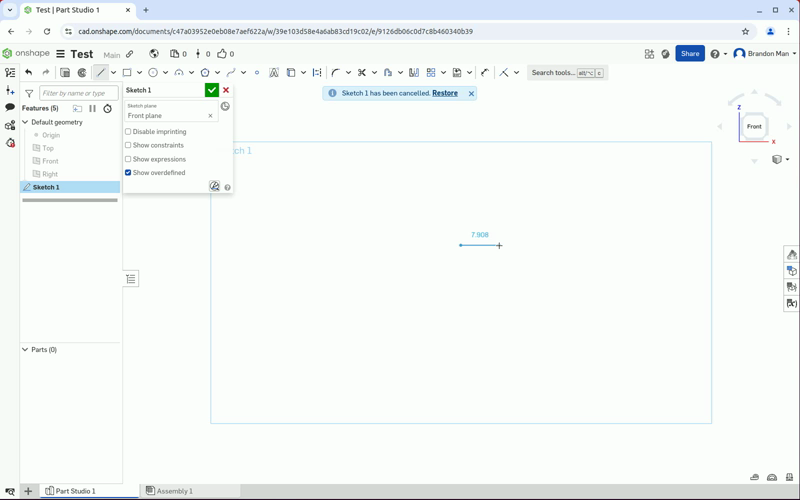
key_up(shift)
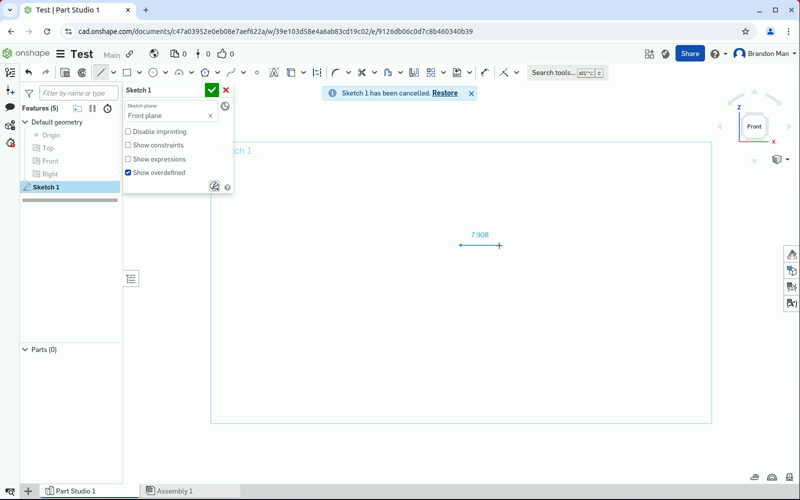
key_down(shift)
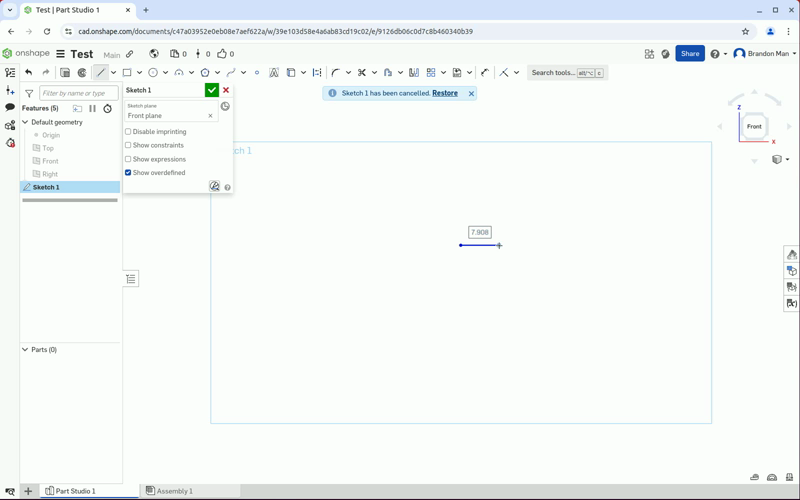
mouse_move(529, 245)
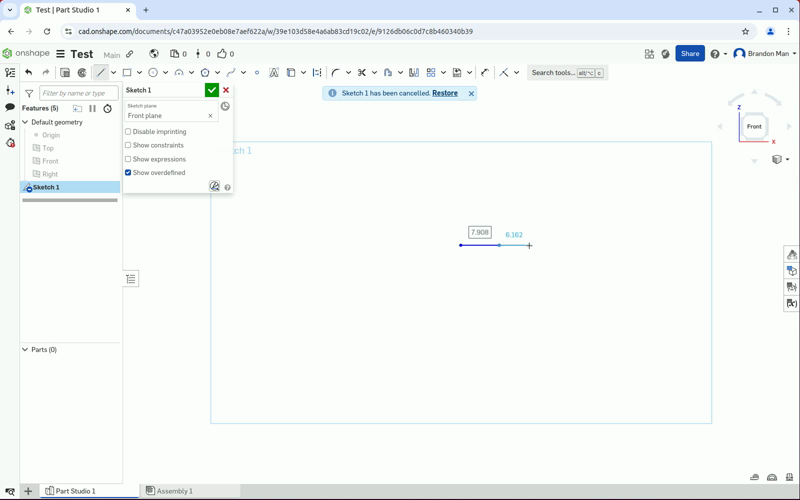
mouse_move(499, 207)
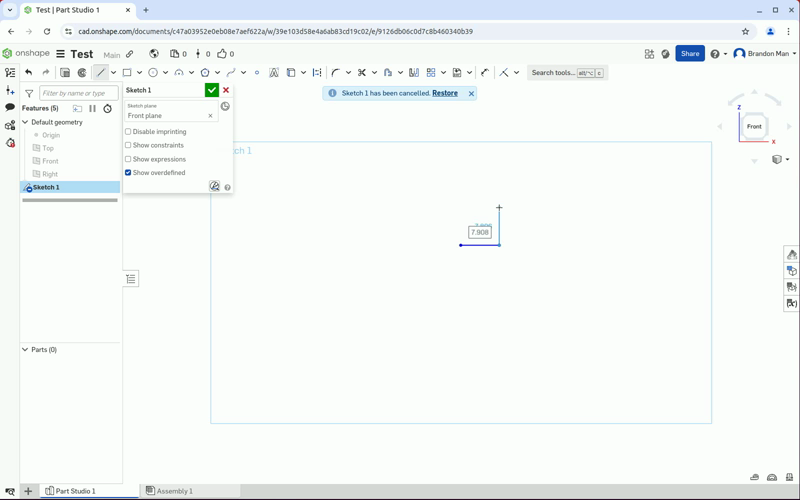
click(499, 207)
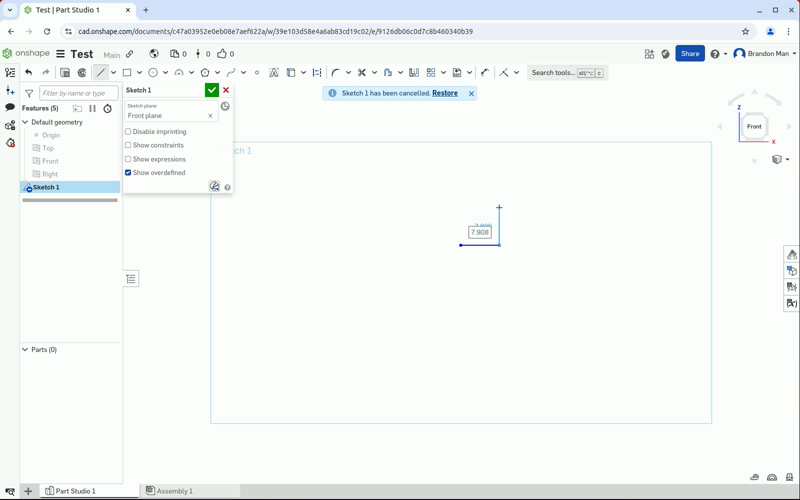
key_up(shift)
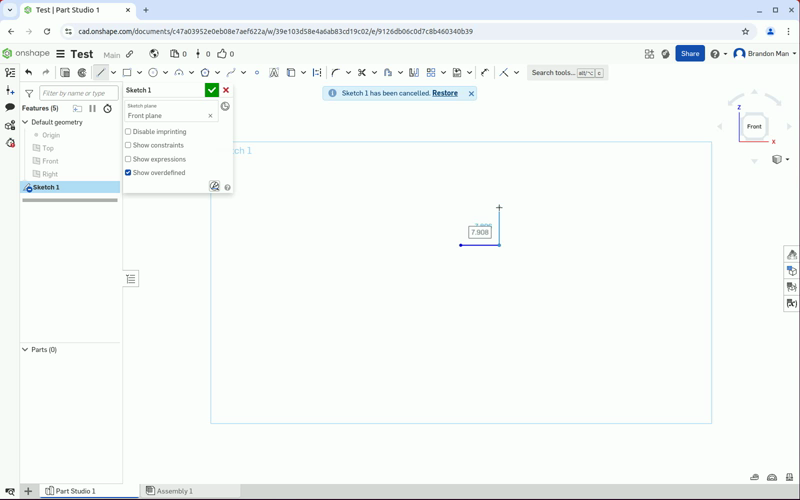
key_down(shift)
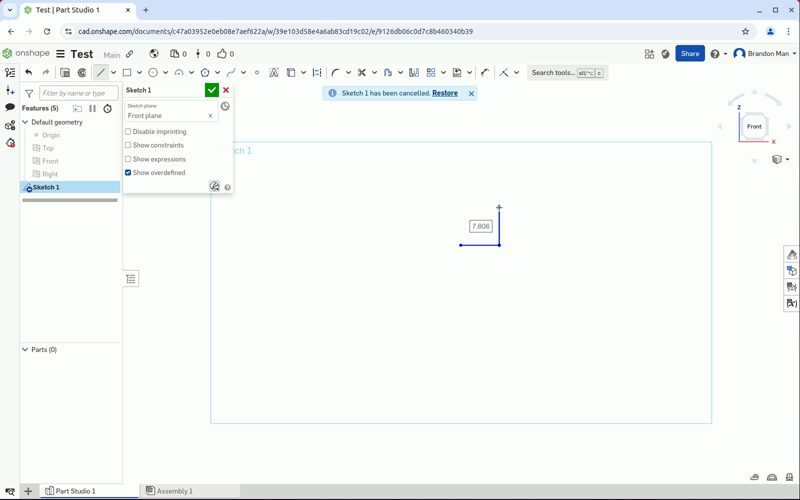
mouse_move(529, 207)
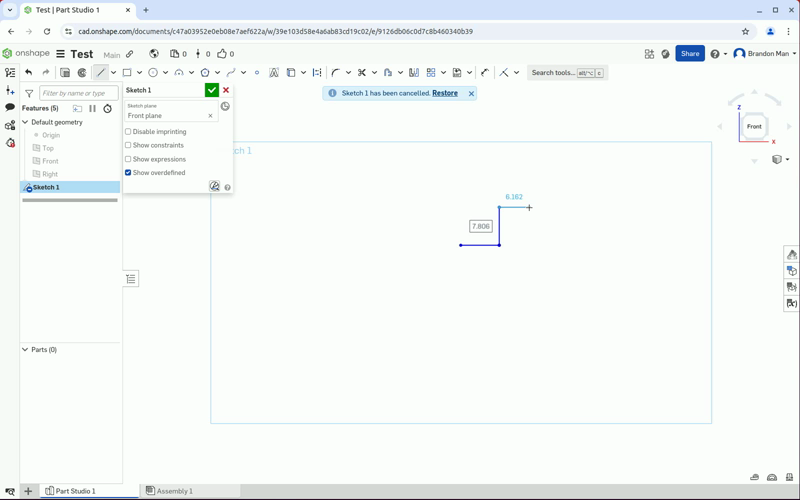
mouse_move(460, 207)
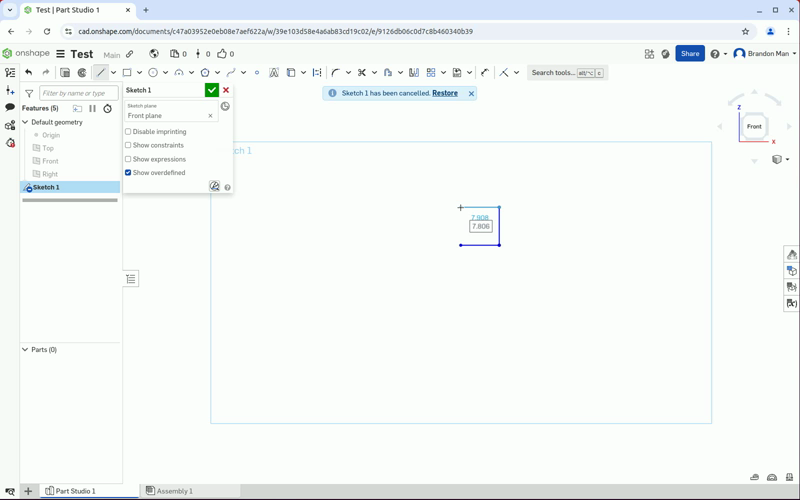
click(460, 207)
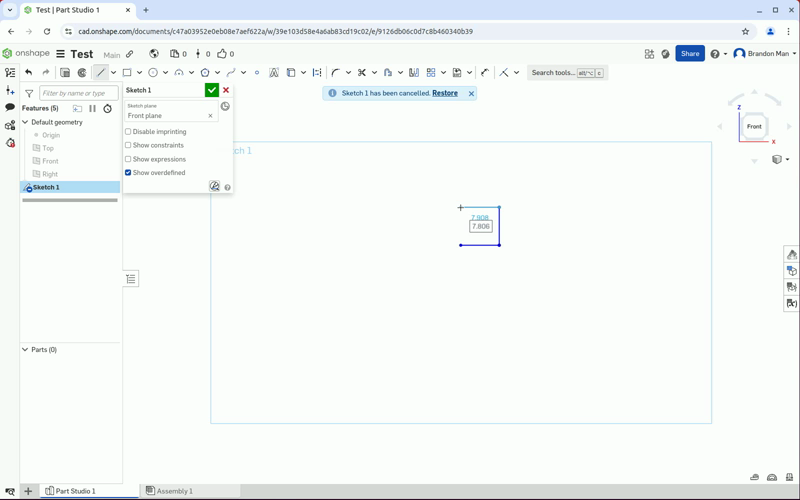
key_up(shift)
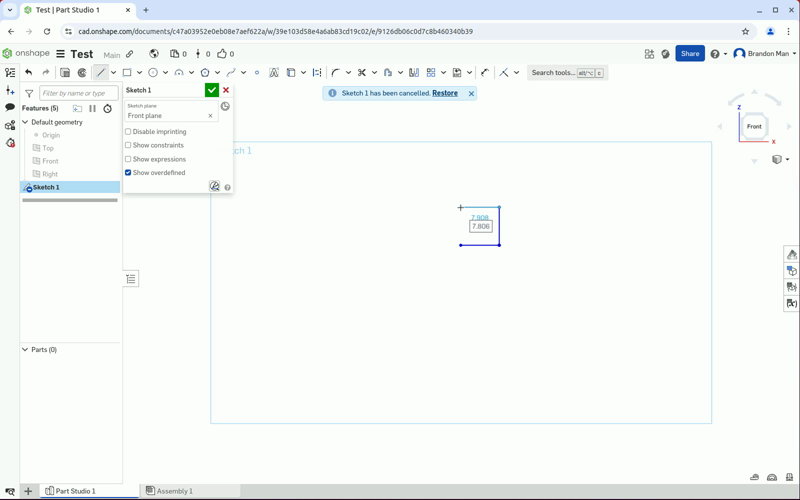
mouse_move(490, 207)
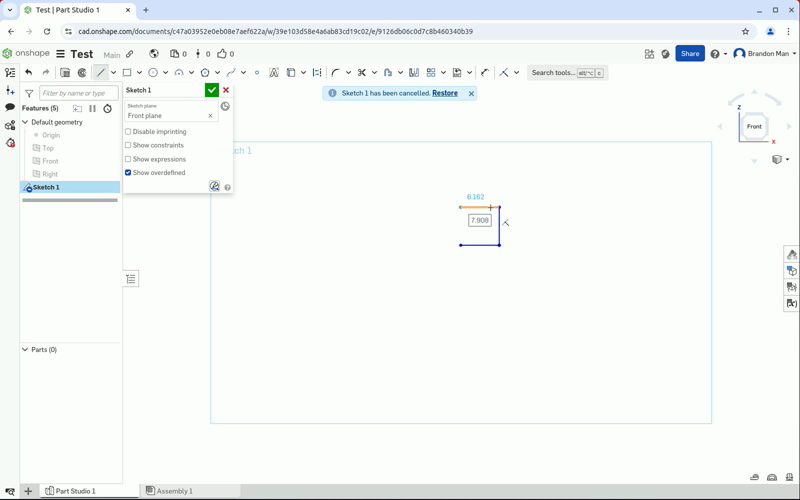
key_down(shift)
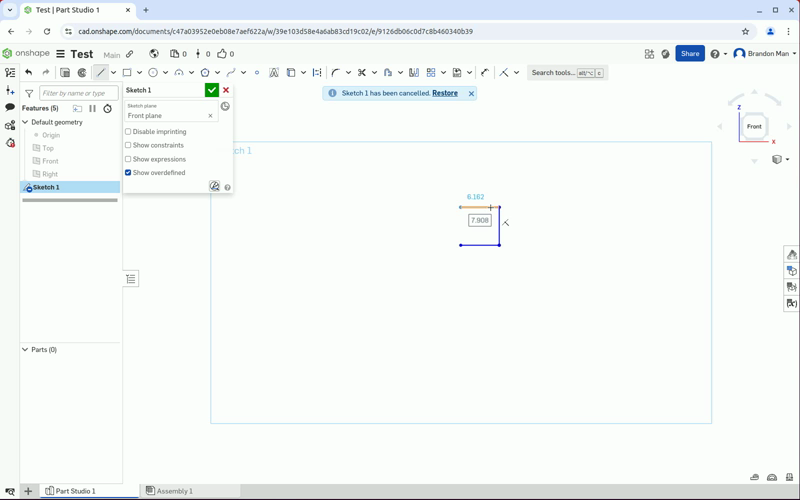
mouse_move(460, 245)
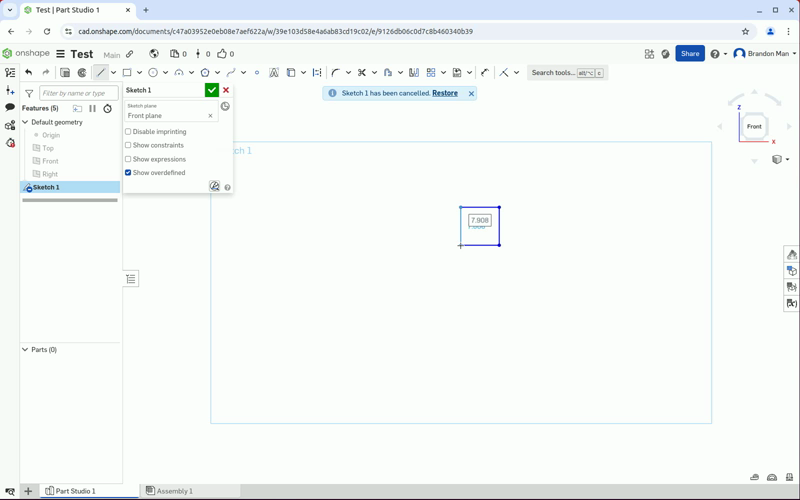
key_up(shift)
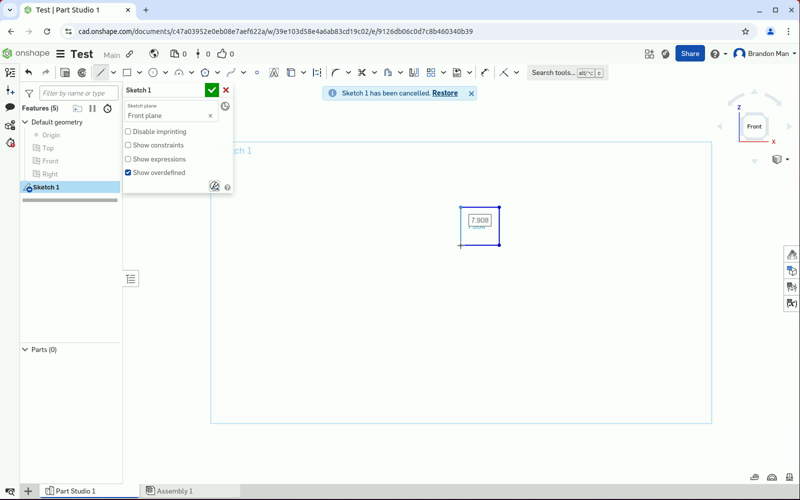
click(460, 245)
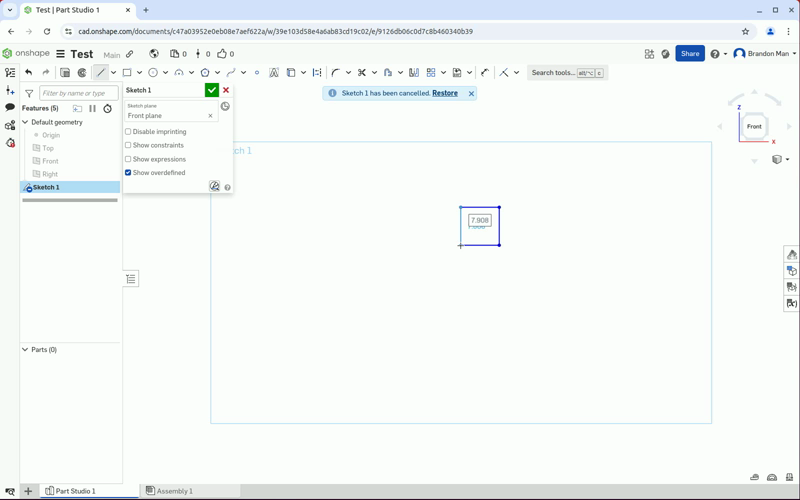
key(esc)
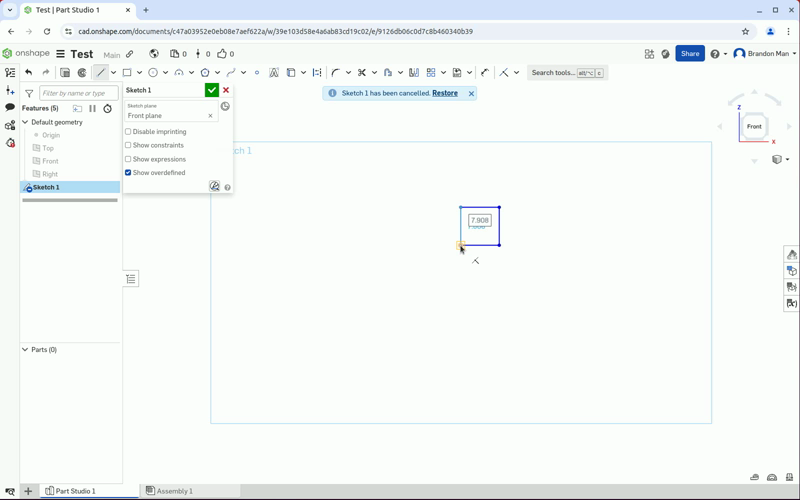
mouse_move(465, 210)
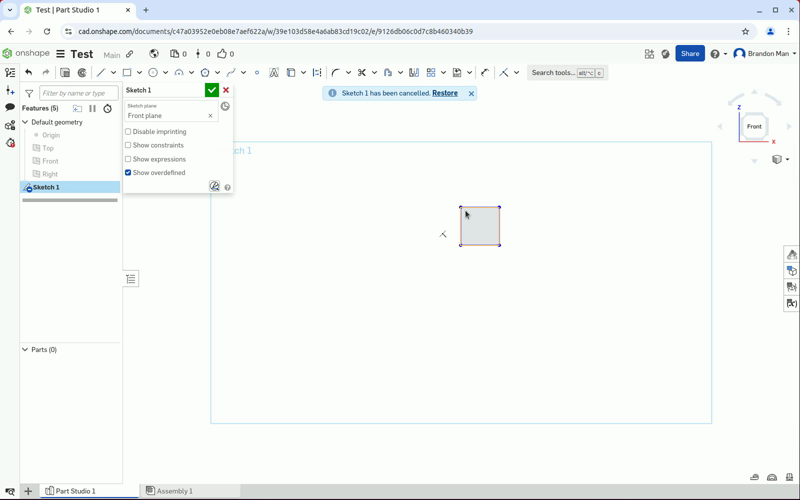
scroll(6)
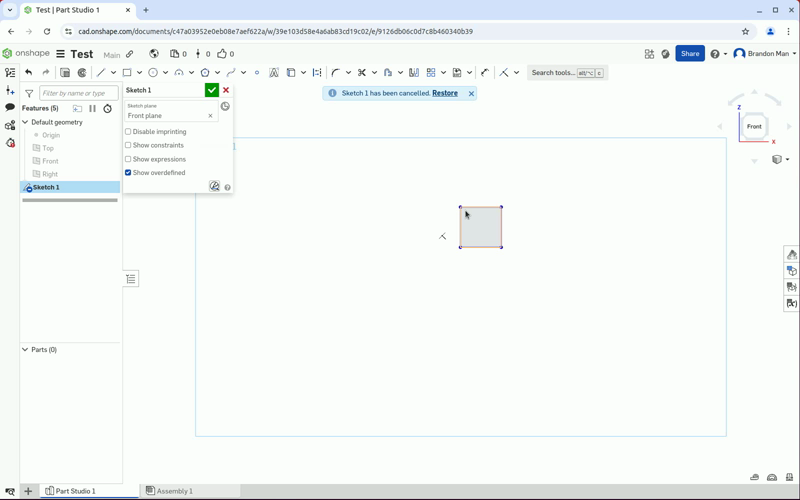
scroll(6)
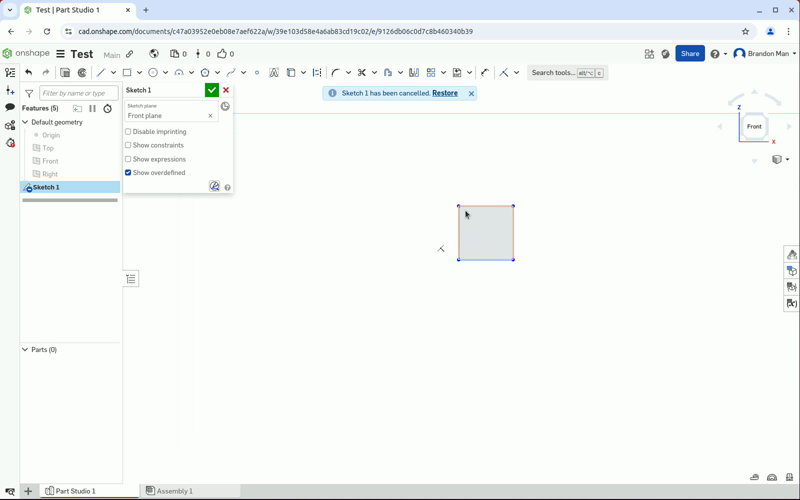
scroll(6)
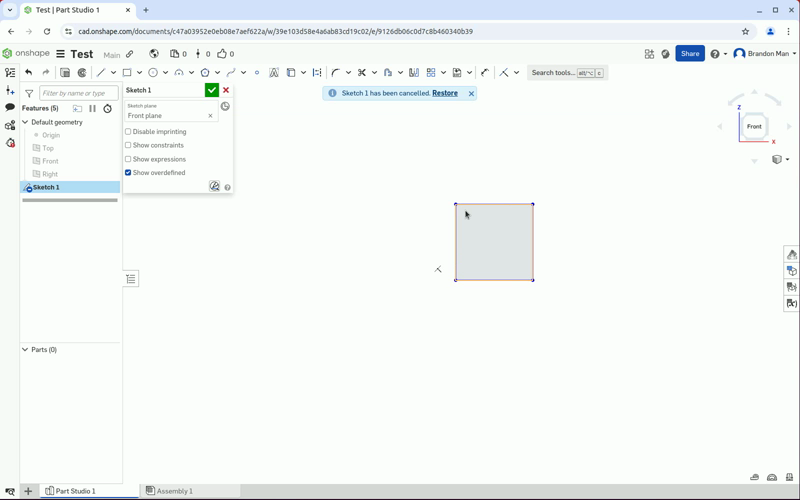
scroll(6)
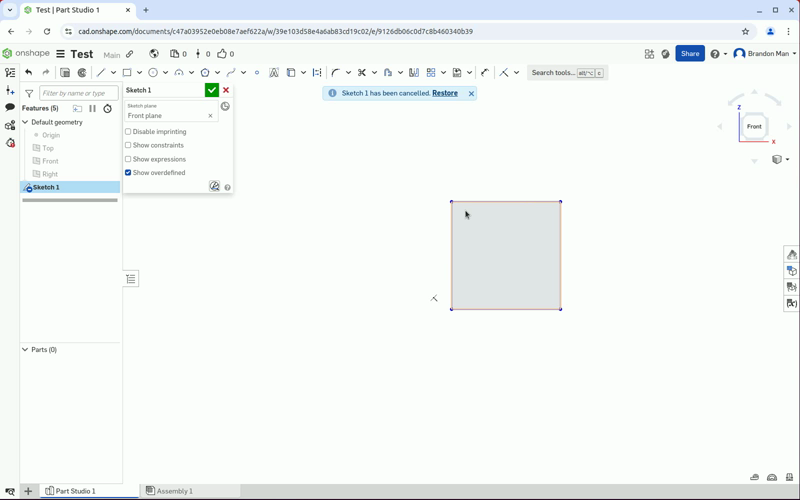
scroll(6)
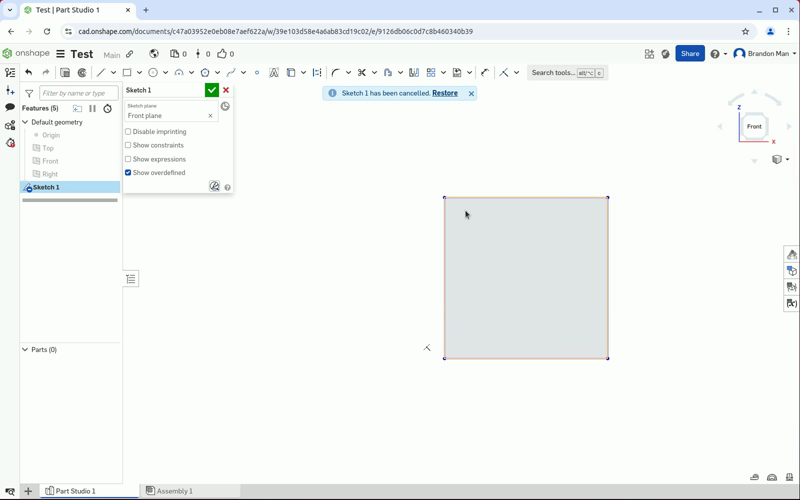
scroll(6)
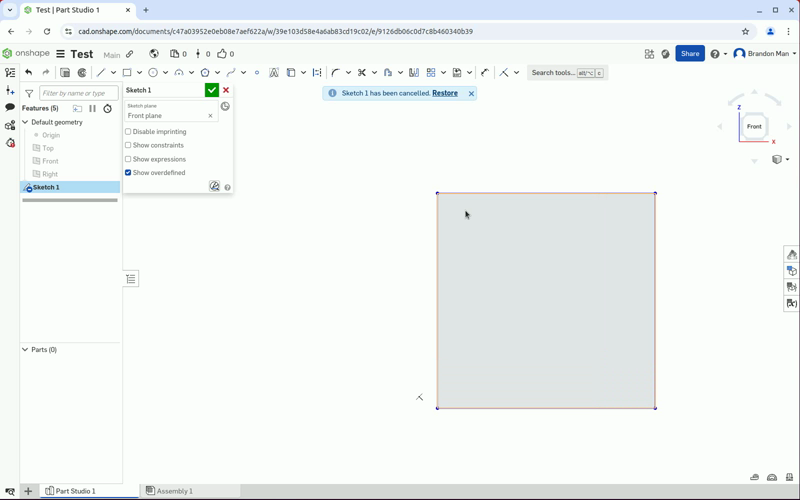
scroll(6)
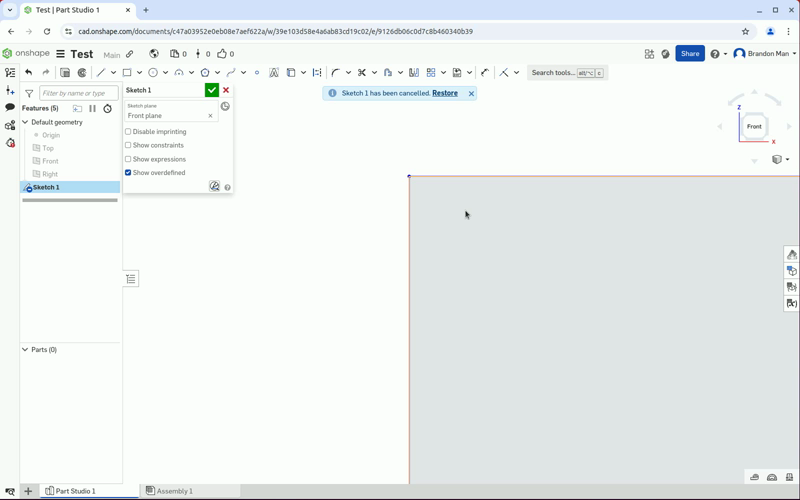
click(465, 210)
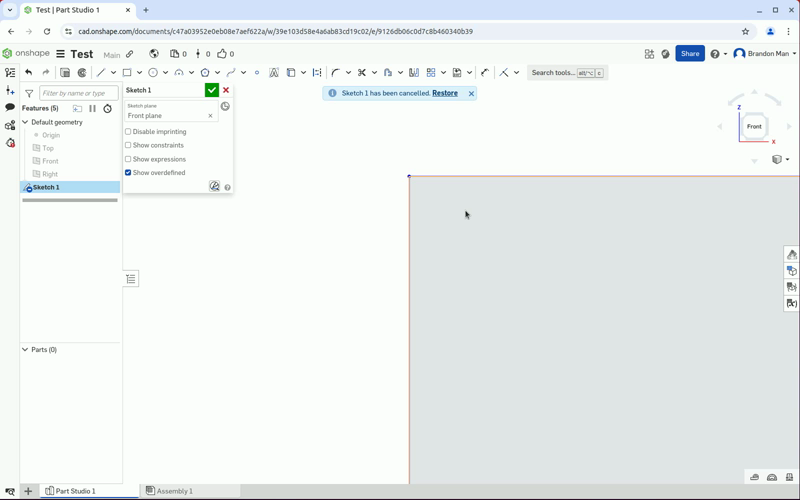
scroll(-6)
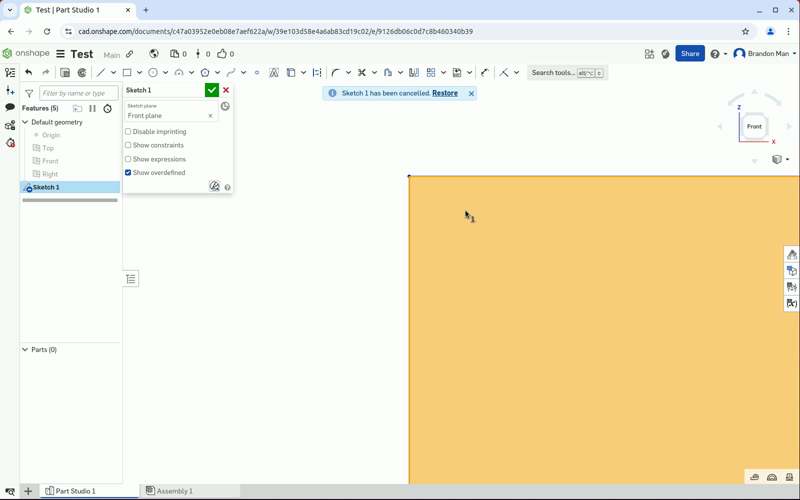
scroll(-6)
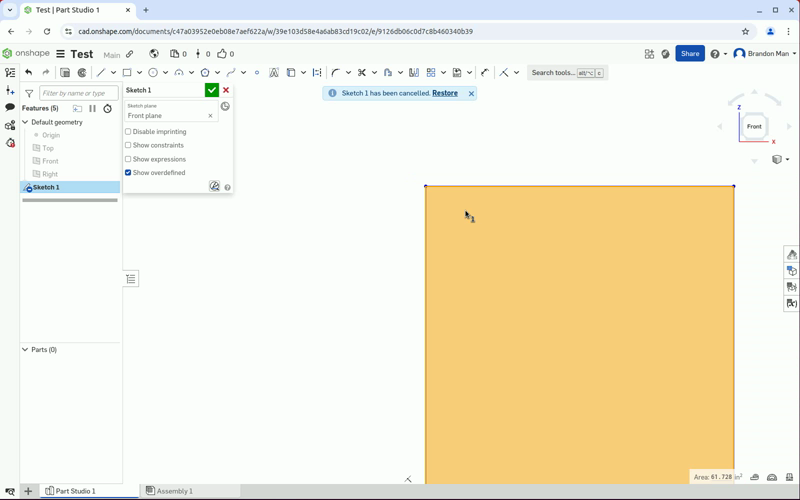
scroll(-6)
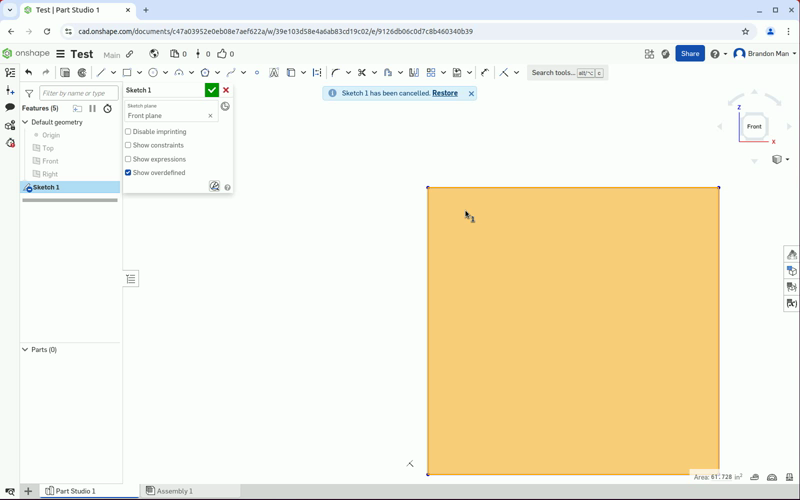
scroll(-6)
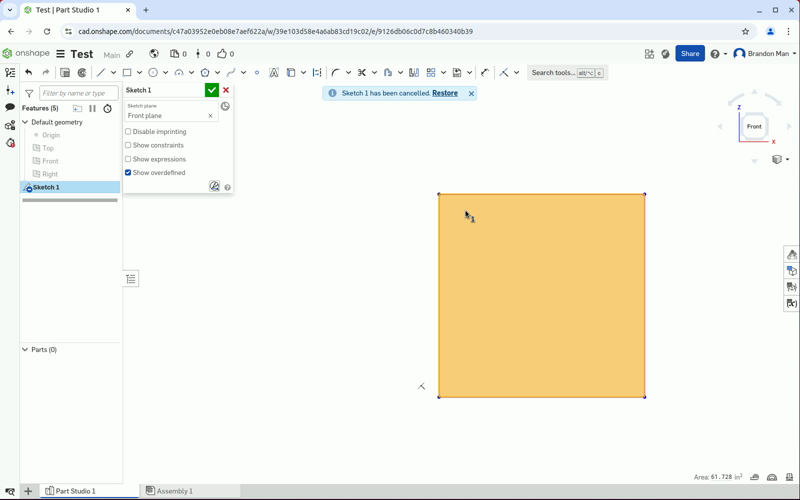
scroll(-6)
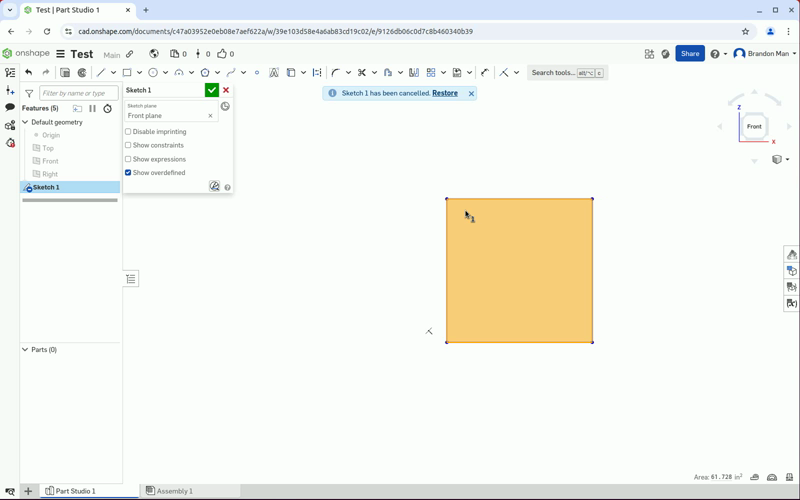
scroll(-6)
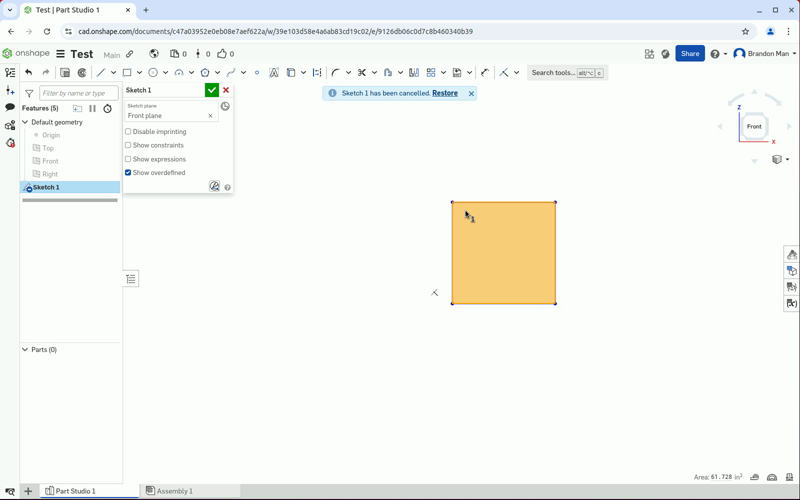
scroll(-6)
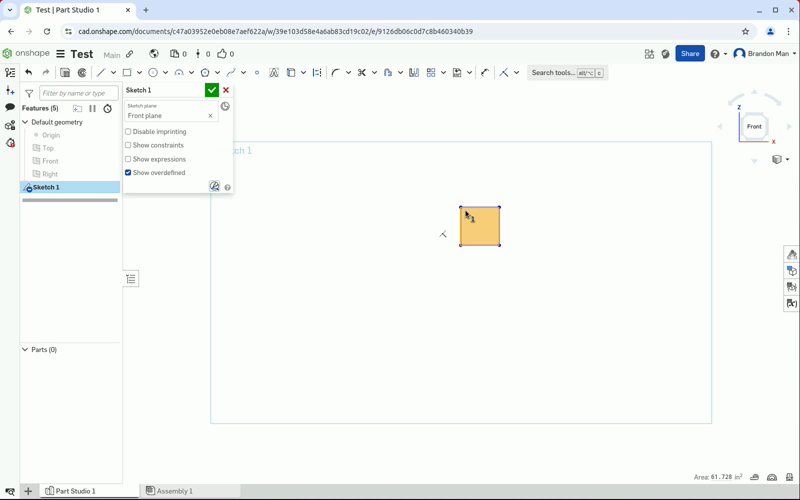
mouse_move(73, 352)
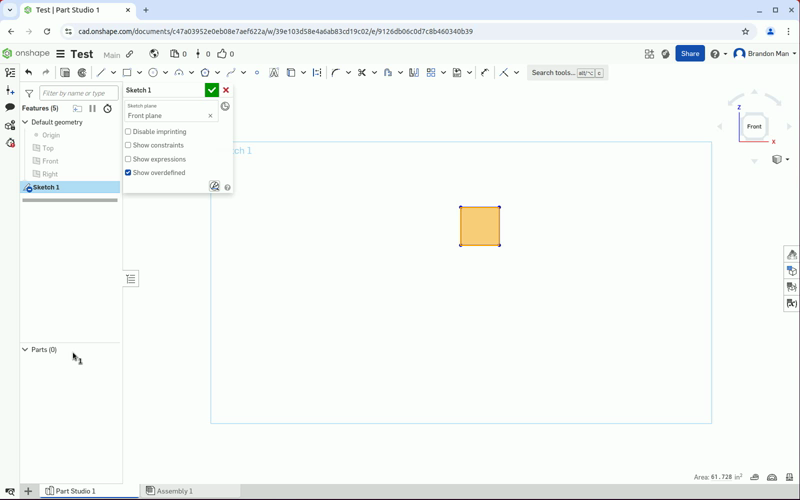
key(shift+y)
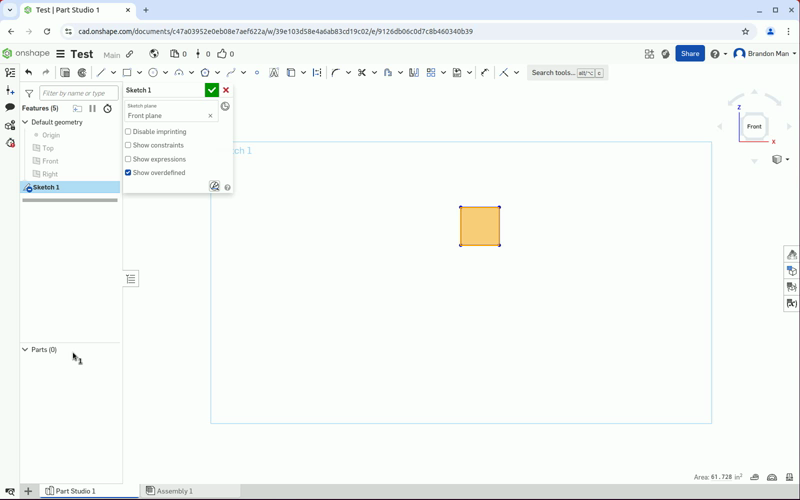
key(shift+e)
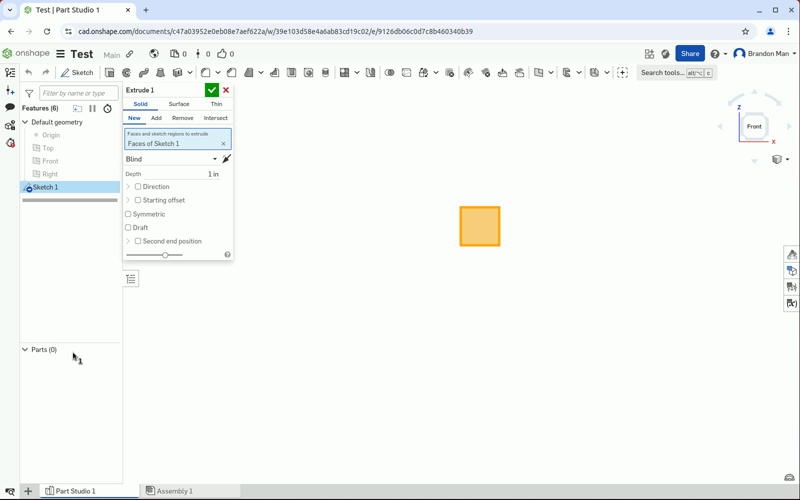
mouse_move(143, 106)
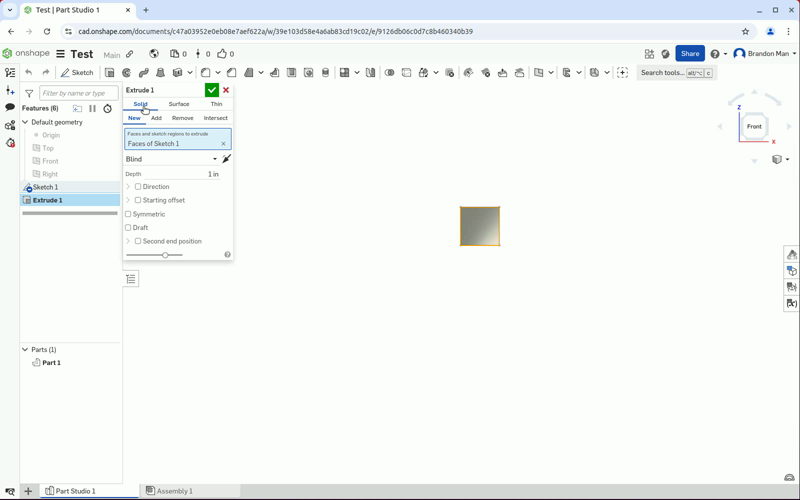
click(143, 106)
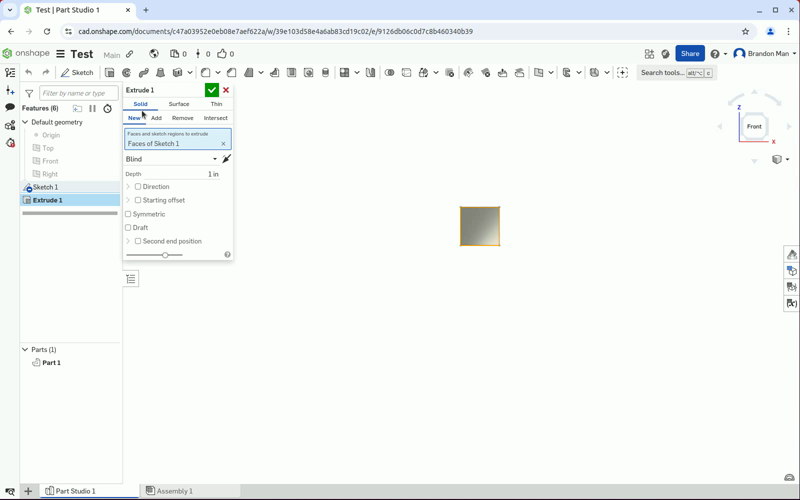
mouse_move(137, 120)
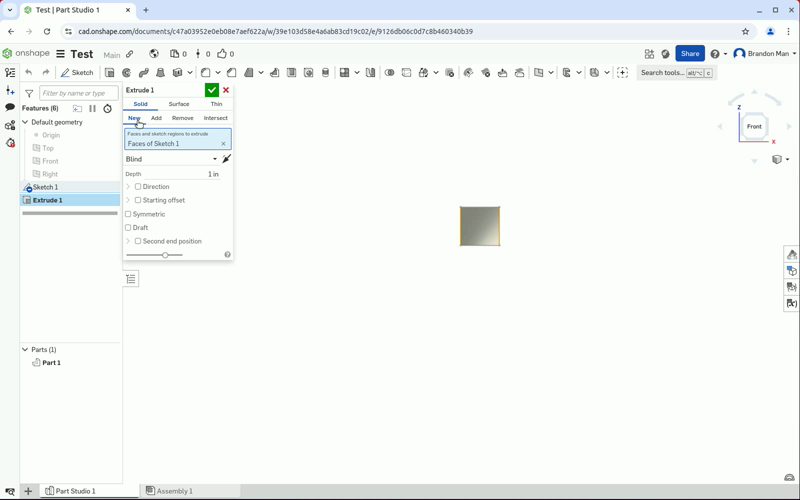
click(137, 120)
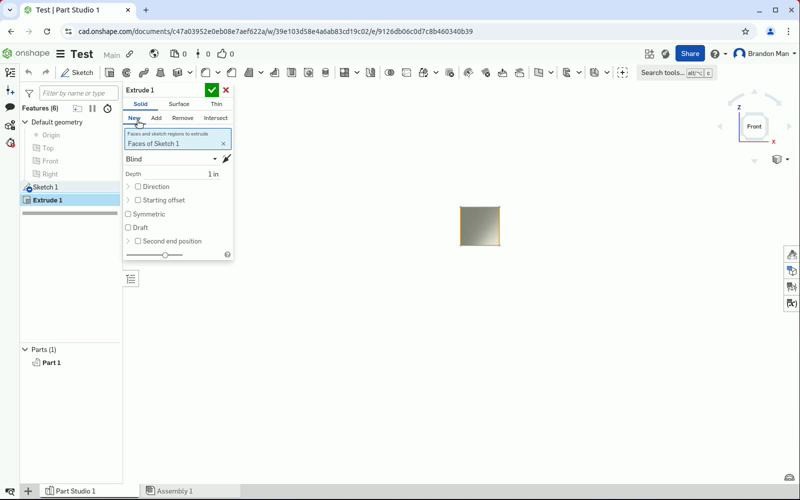
key(tab, 4)
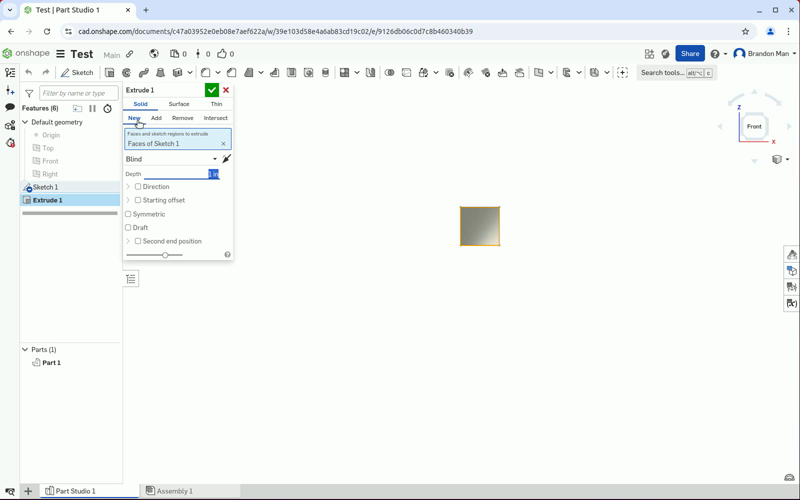
text(7.703)
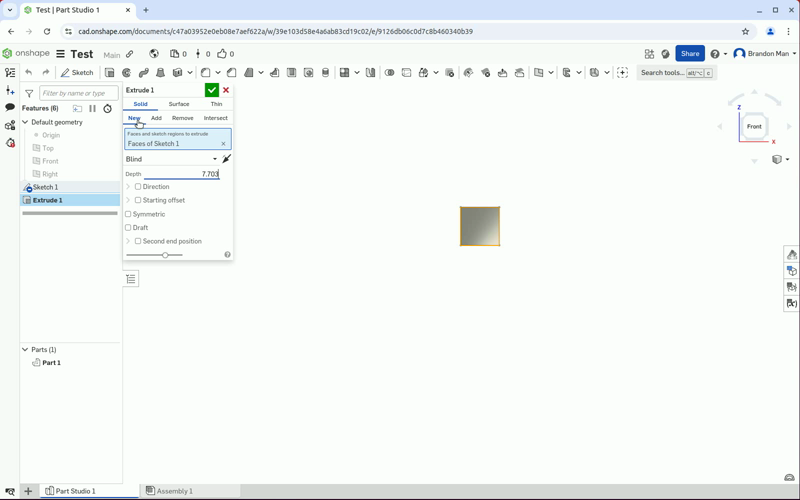
key(enter)
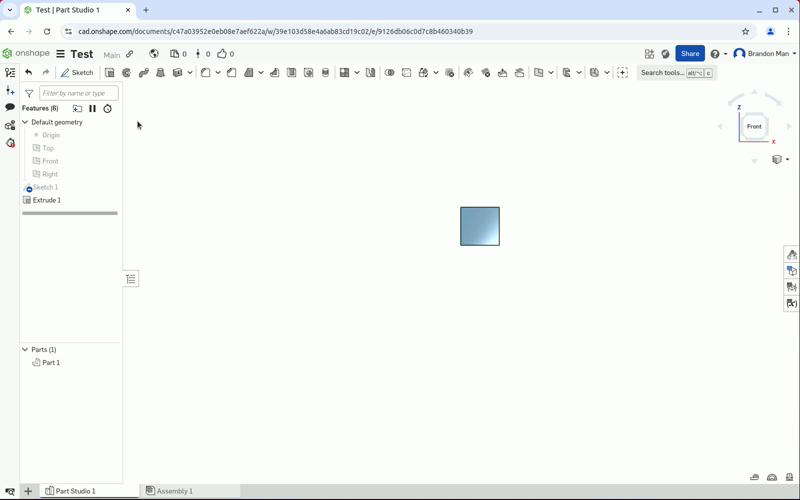
key(shift+h)
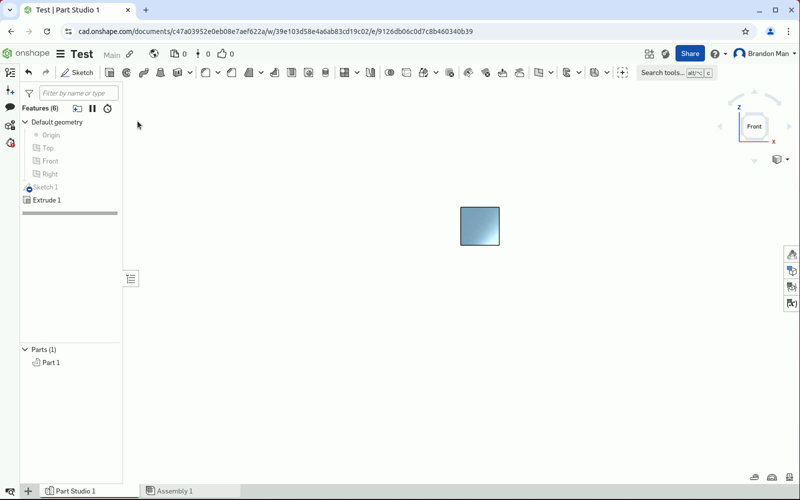
key(shift+h)
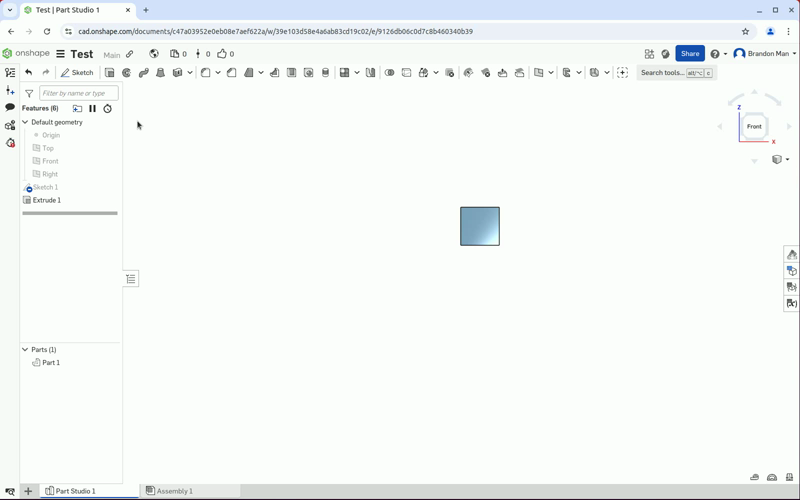
mouse_move(73, 189)
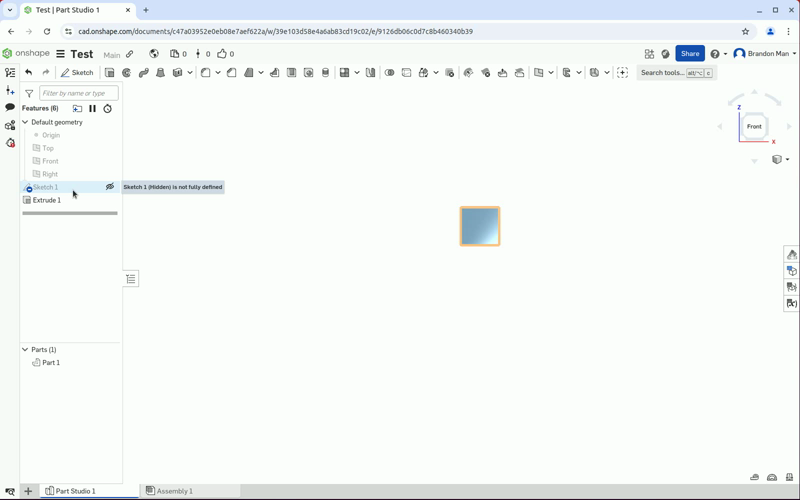
click(73, 189)
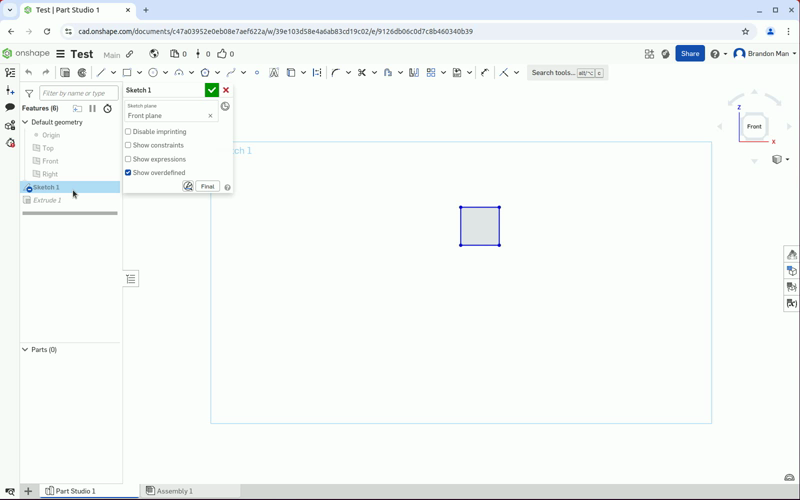
mouse_move(229, 92)
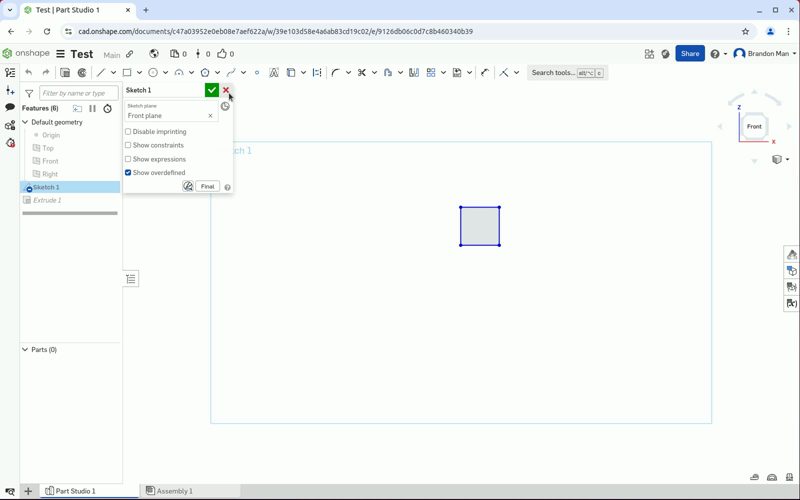
click(229, 92)
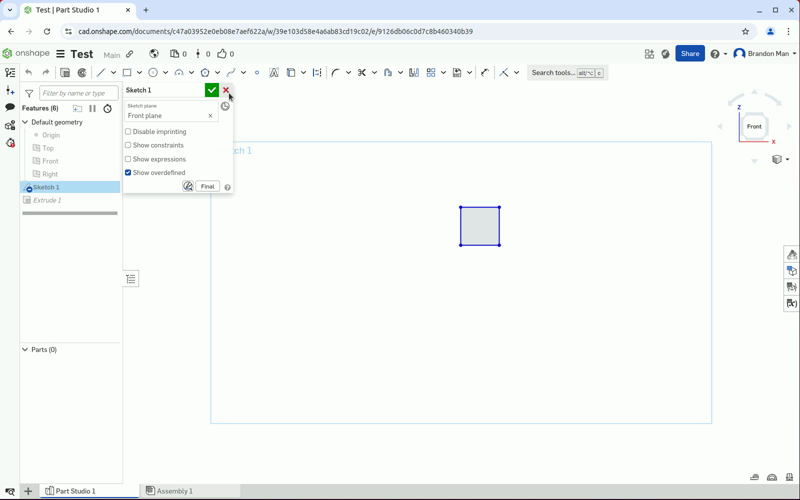
key(shift+s)
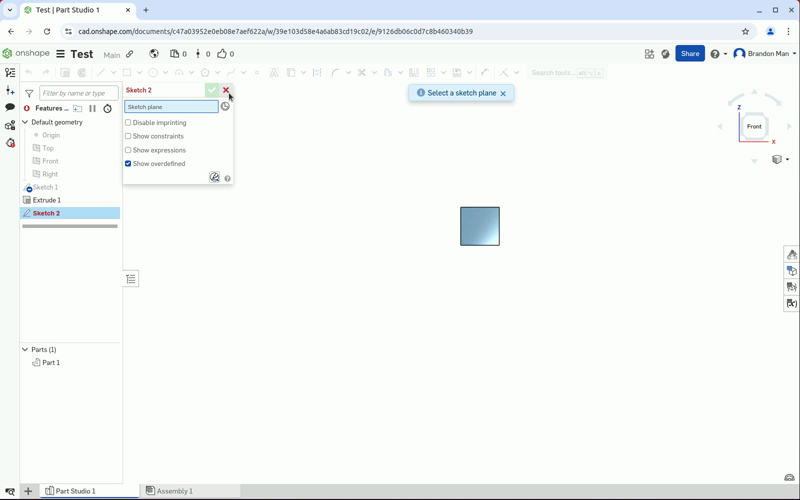
mouse_move(73, 163)
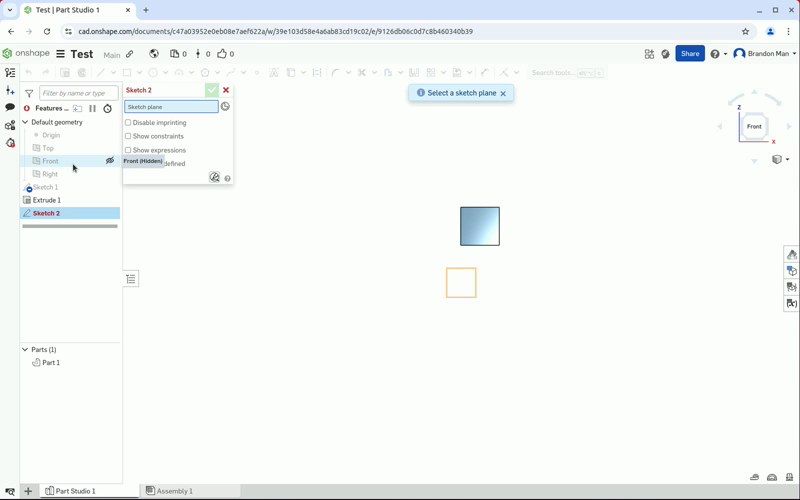
click(73, 163)
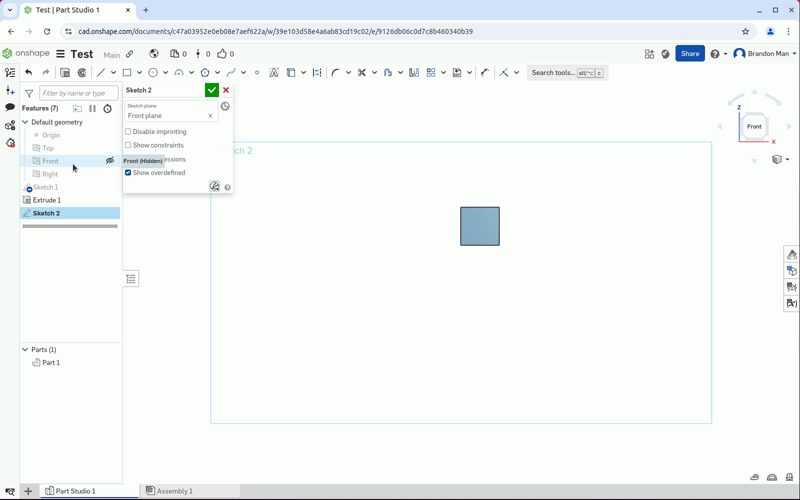
mouse_move(73, 352)
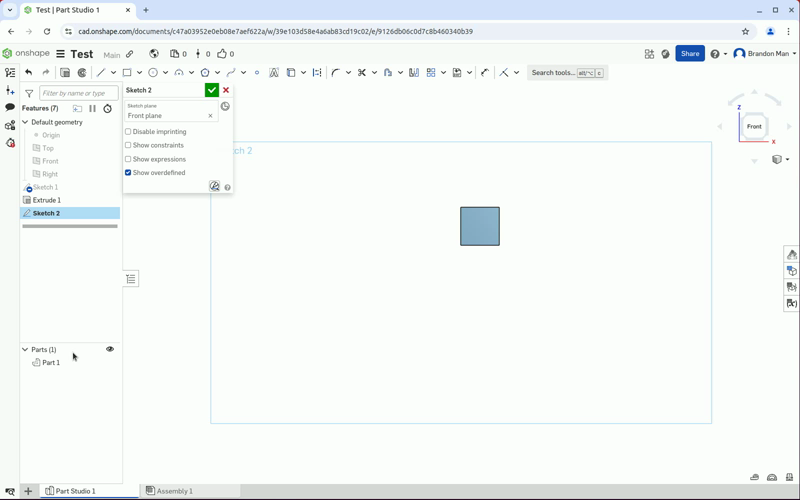
key(y)
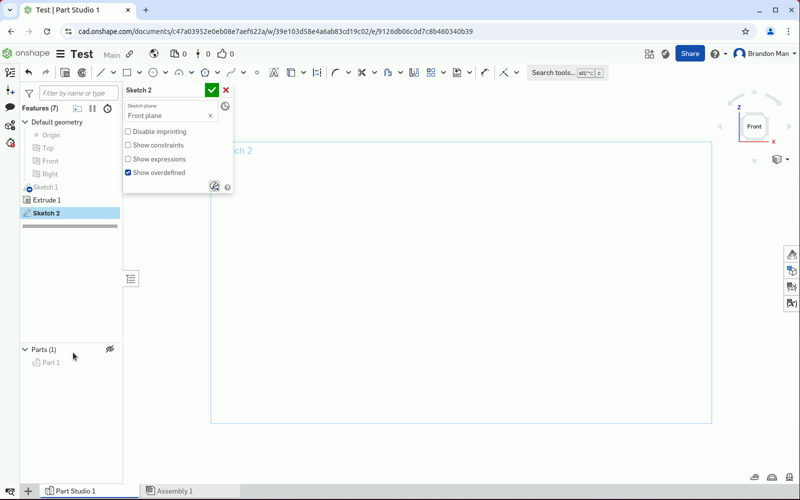
key(l)
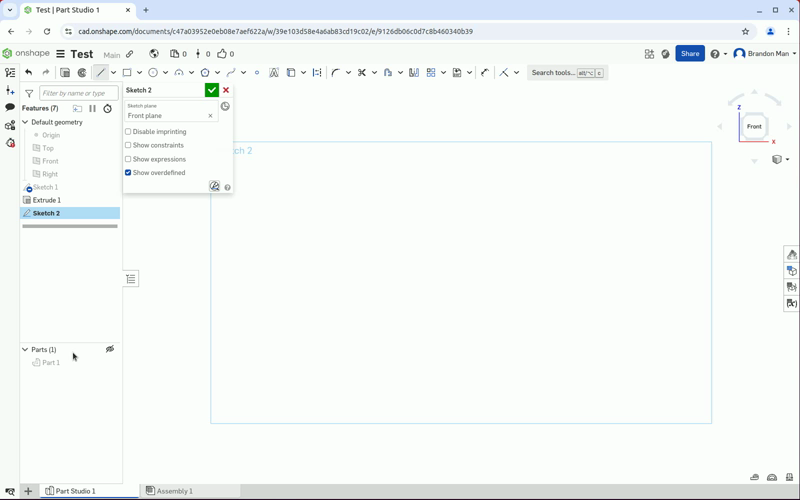
key_down(shift)
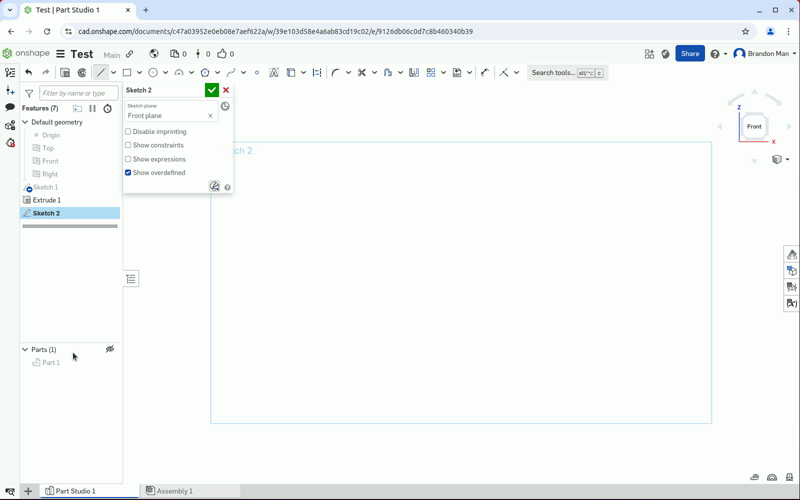
mouse_move(460, 282)
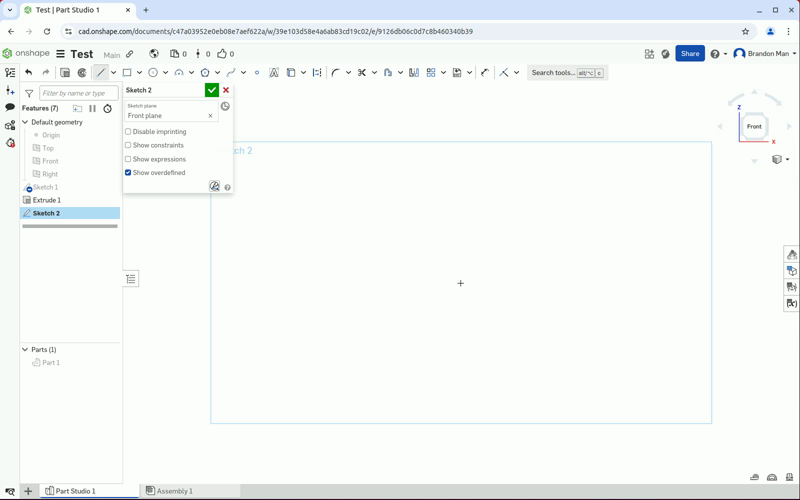
click(460, 282)
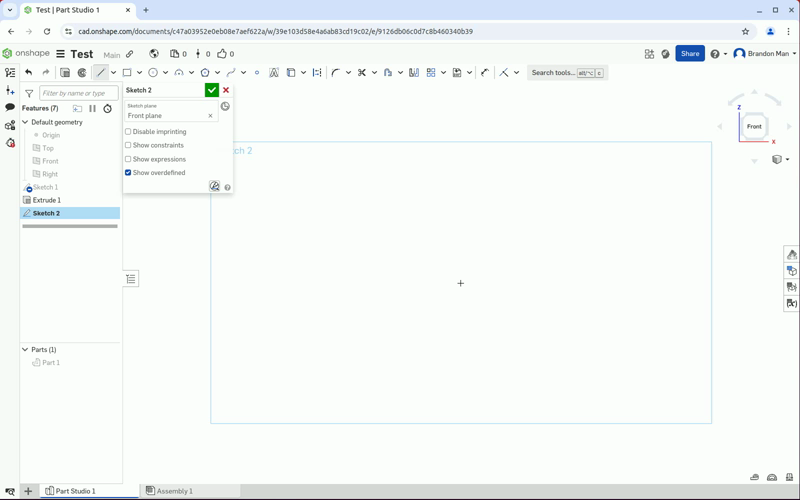
key_up(shift)
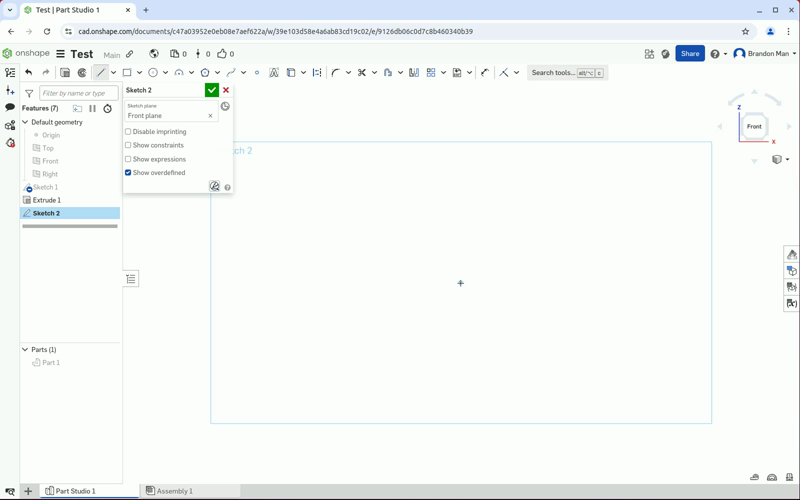
key_down(shift)
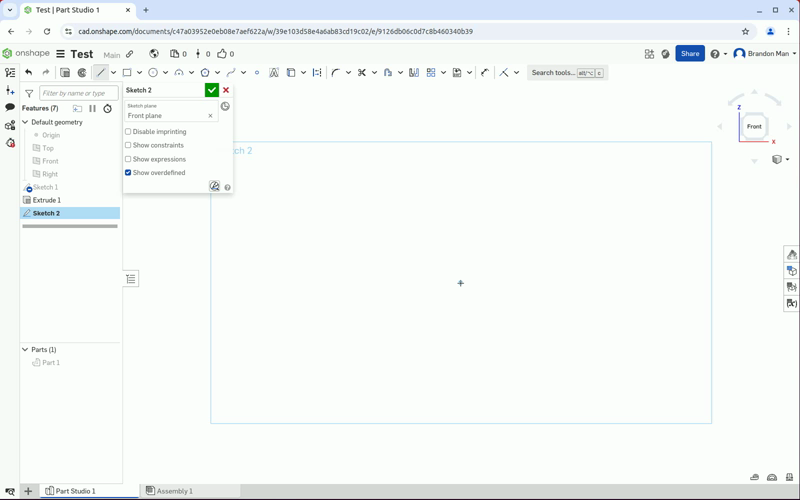
mouse_move(490, 282)
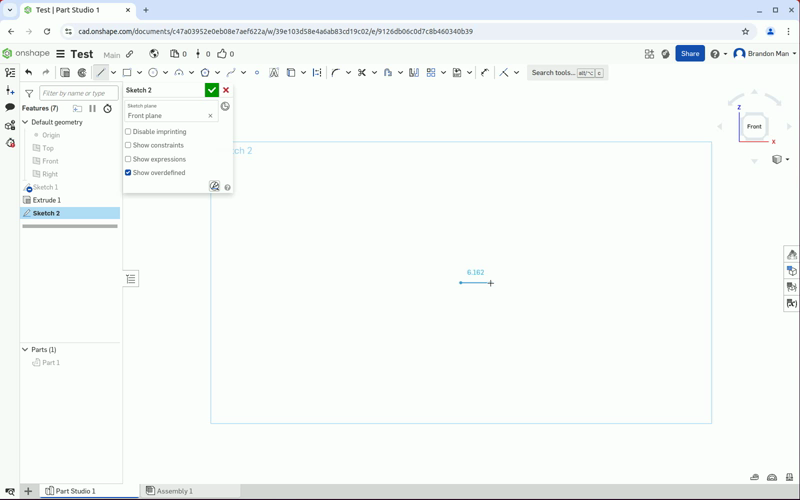
mouse_move(499, 282)
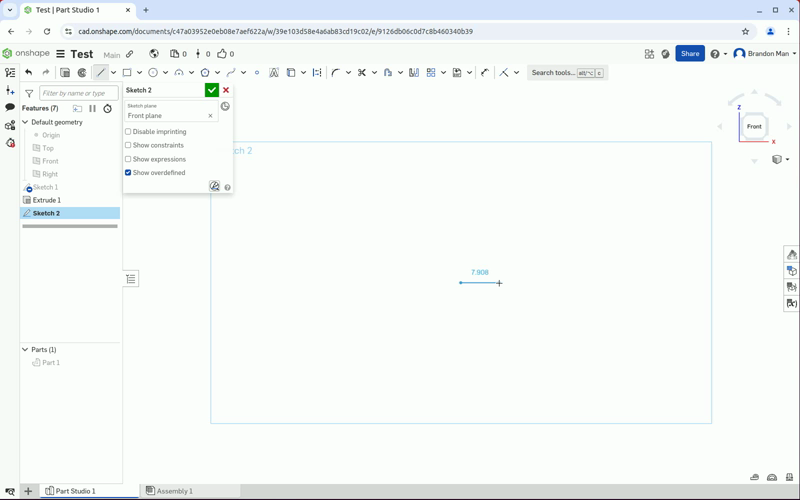
click(499, 282)
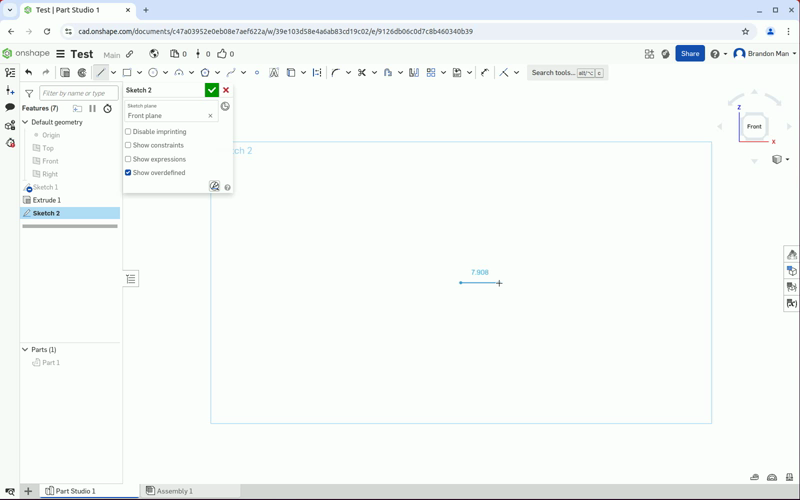
key_up(shift)
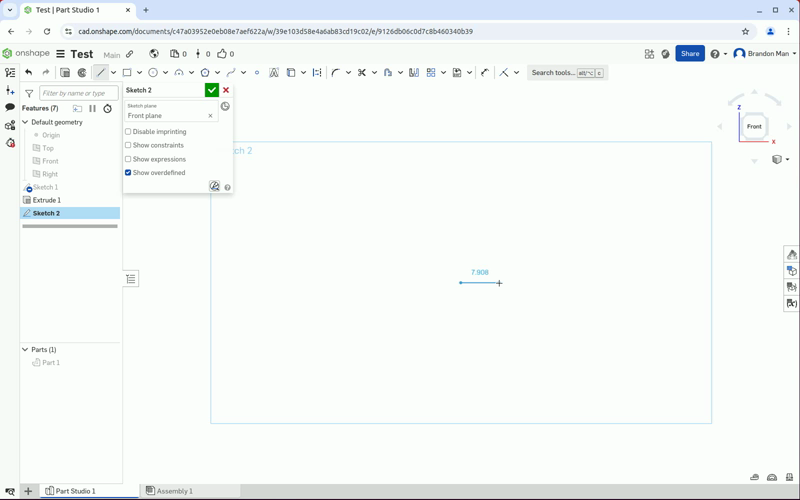
key_down(shift)
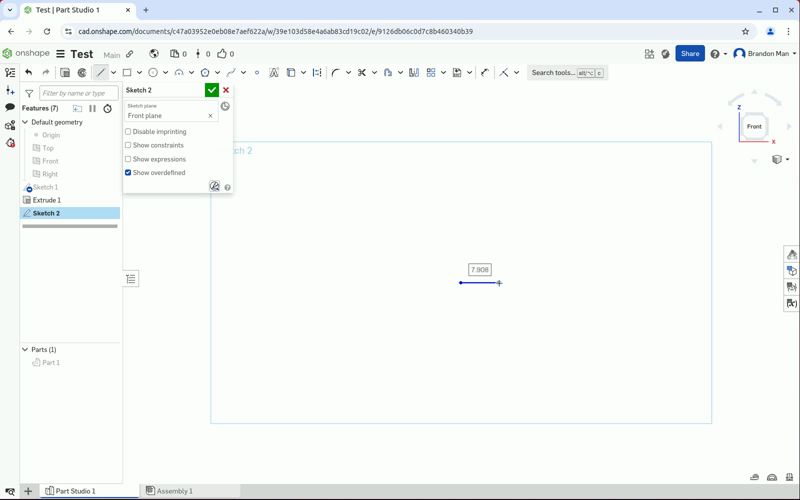
mouse_move(529, 282)
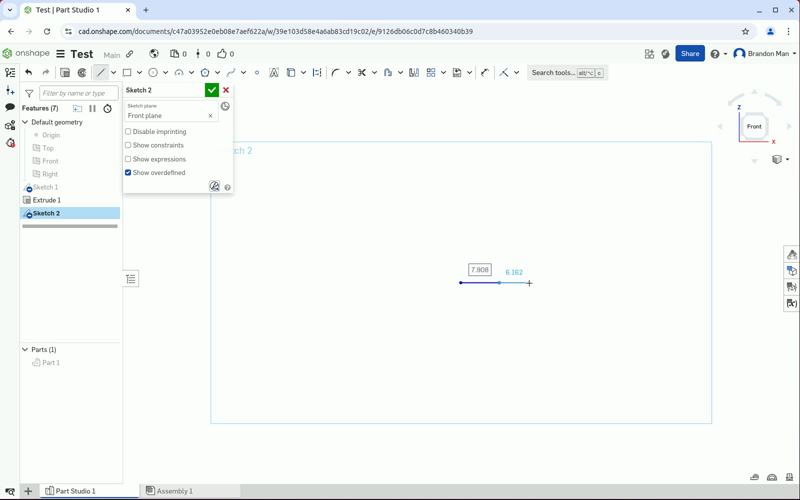
mouse_move(499, 244)
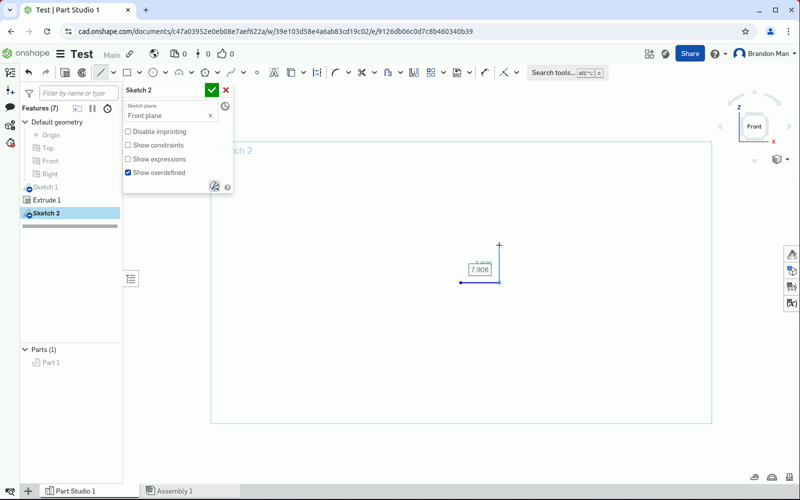
click(499, 244)
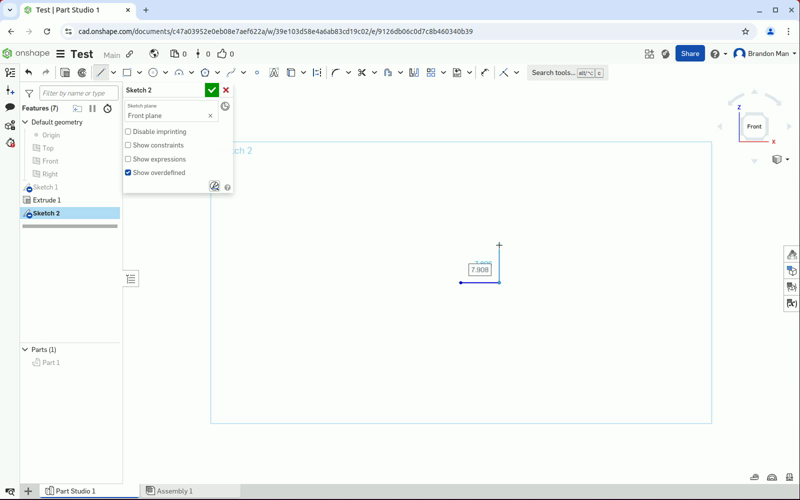
key_up(shift)
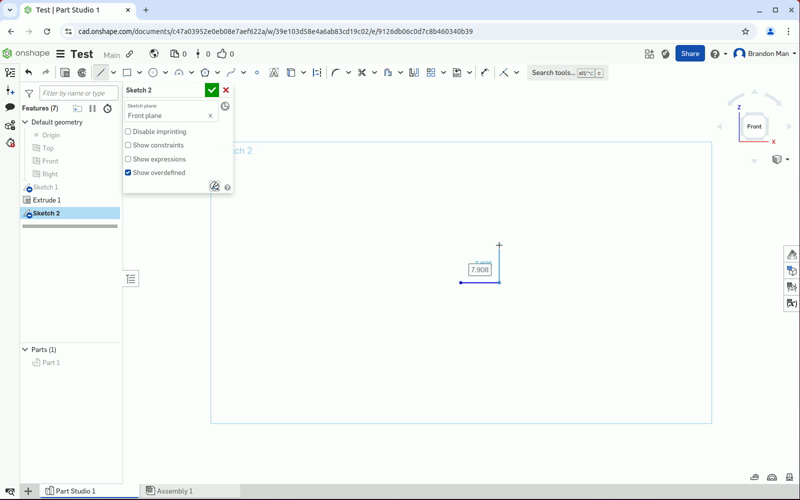
key_down(shift)
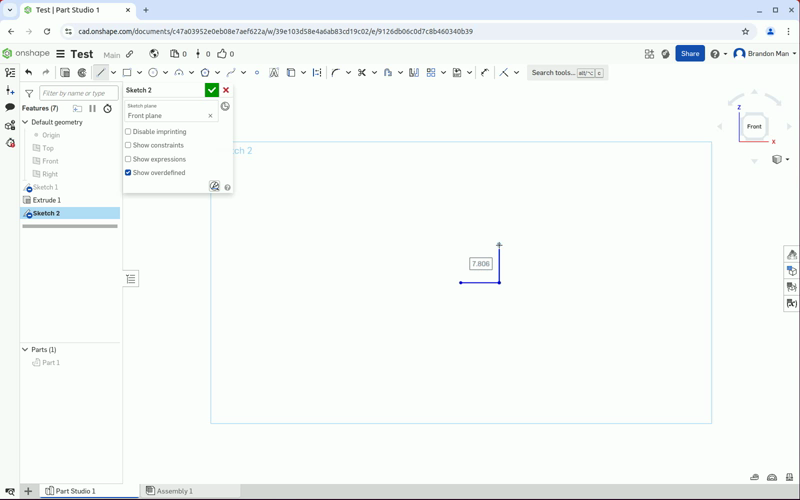
mouse_move(529, 244)
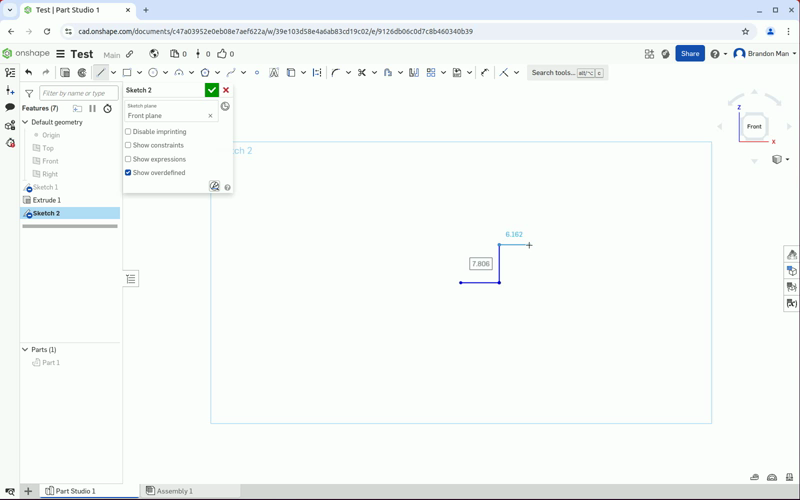
mouse_move(460, 244)
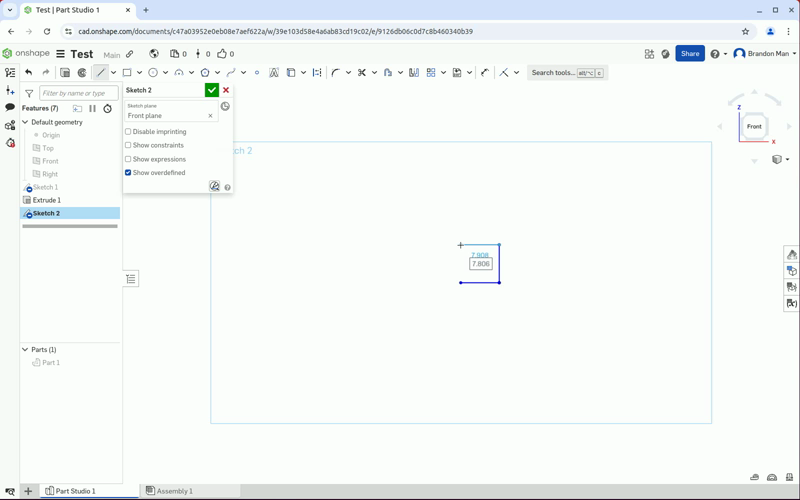
click(460, 244)
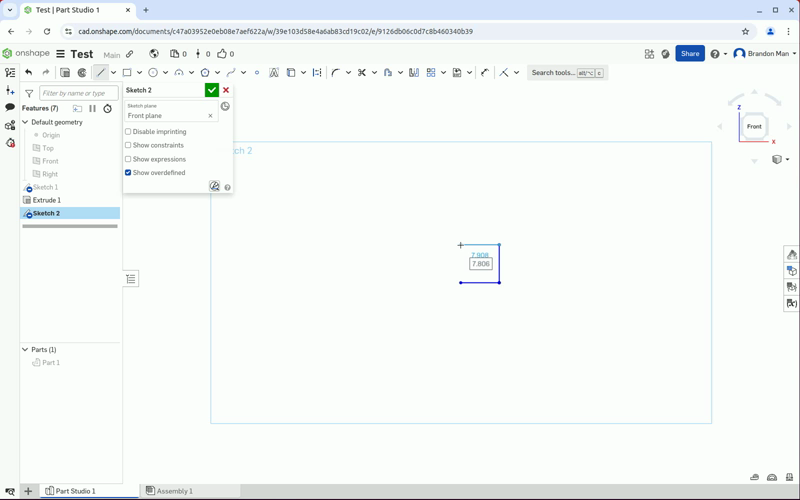
key_up(shift)
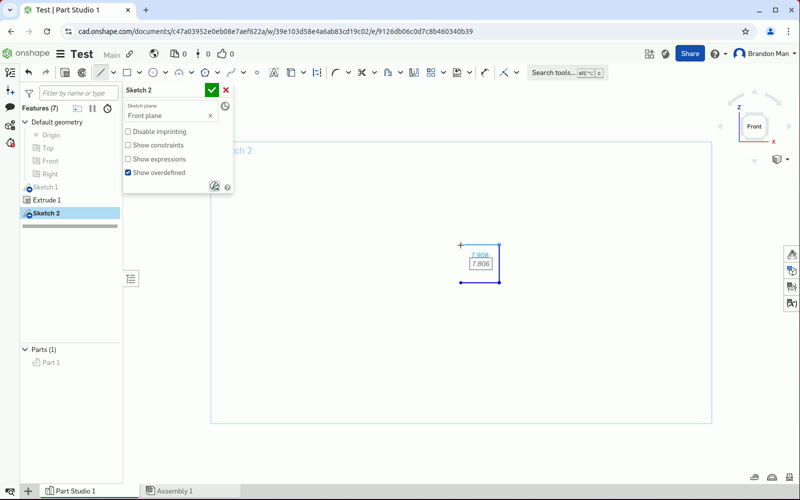
mouse_move(490, 244)
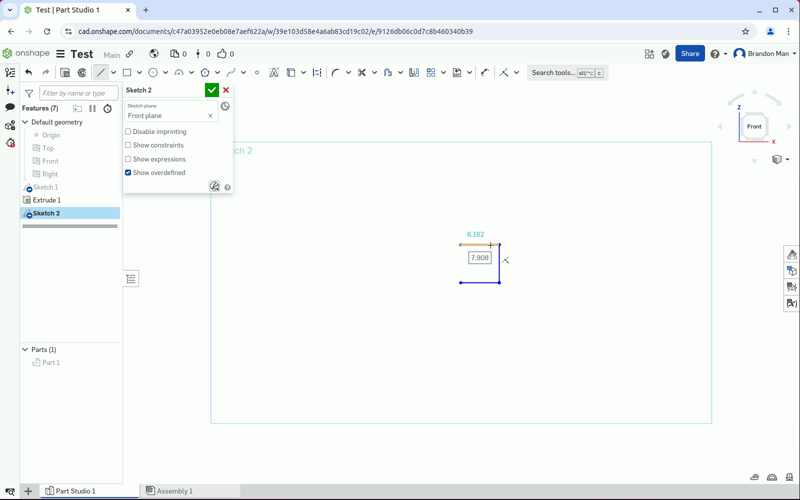
key_down(shift)
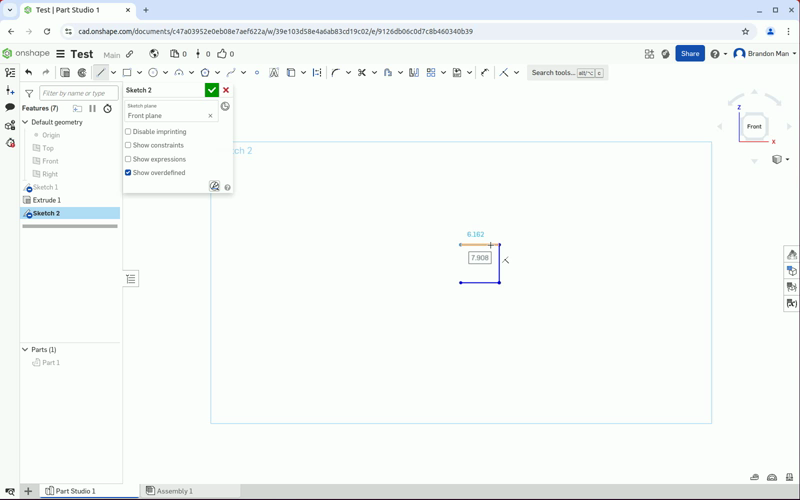
mouse_move(460, 282)
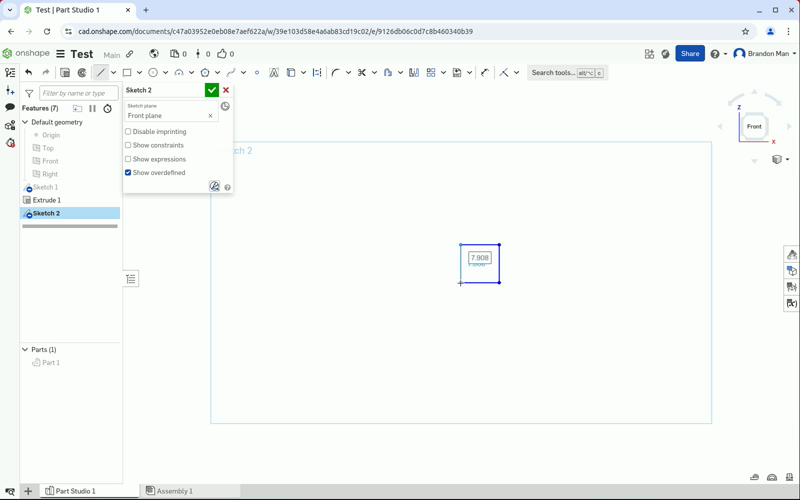
key_up(shift)
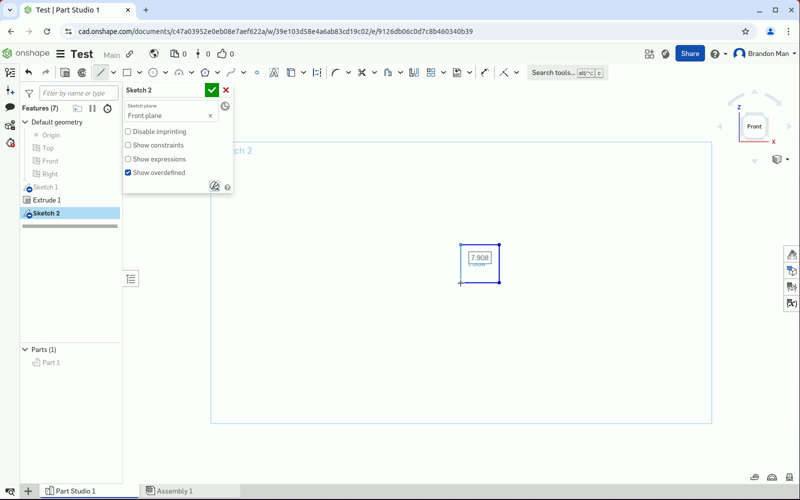
click(460, 282)
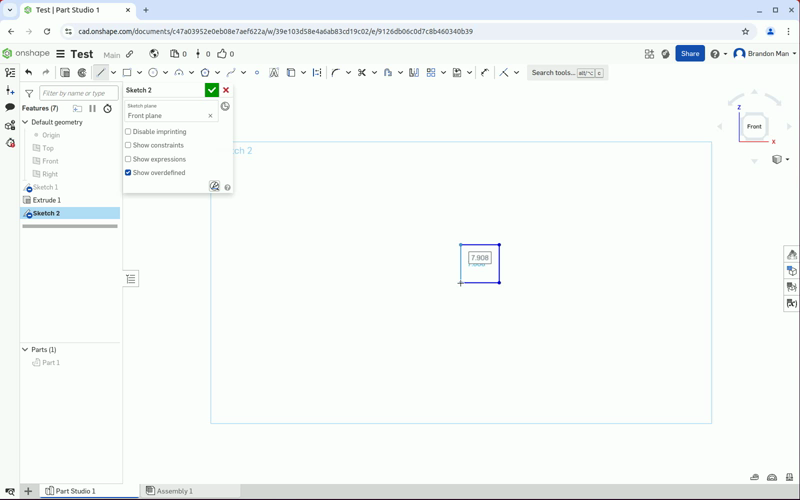
key(esc)
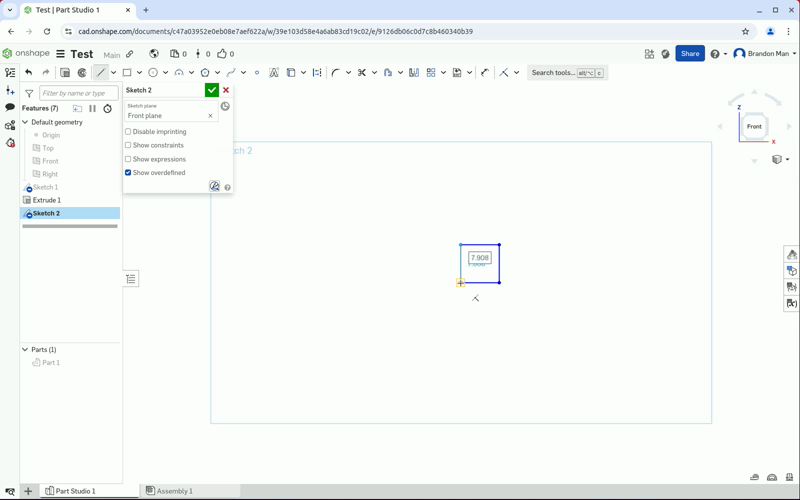
mouse_move(495, 261)
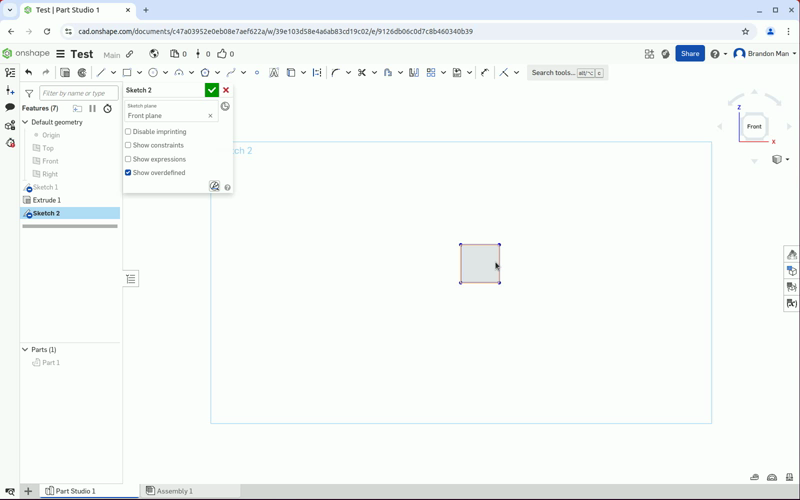
scroll(6)
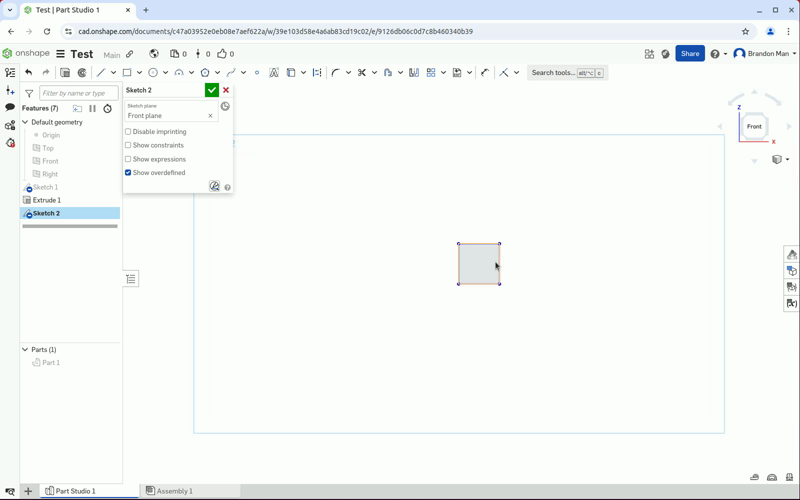
scroll(6)
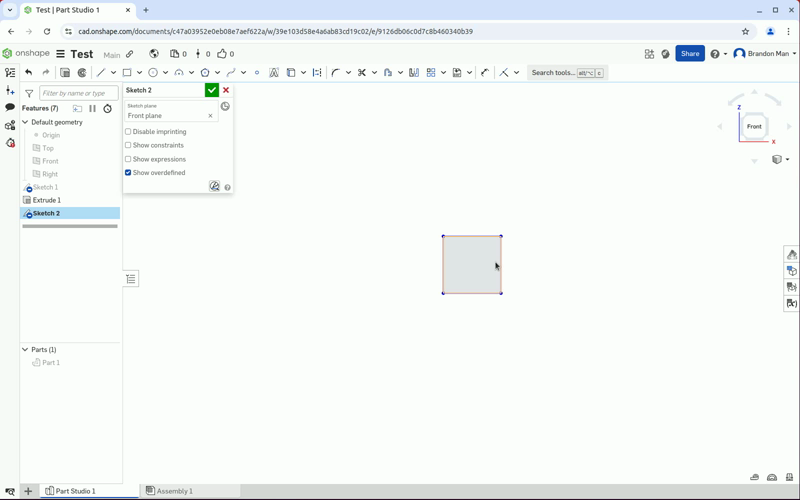
scroll(6)
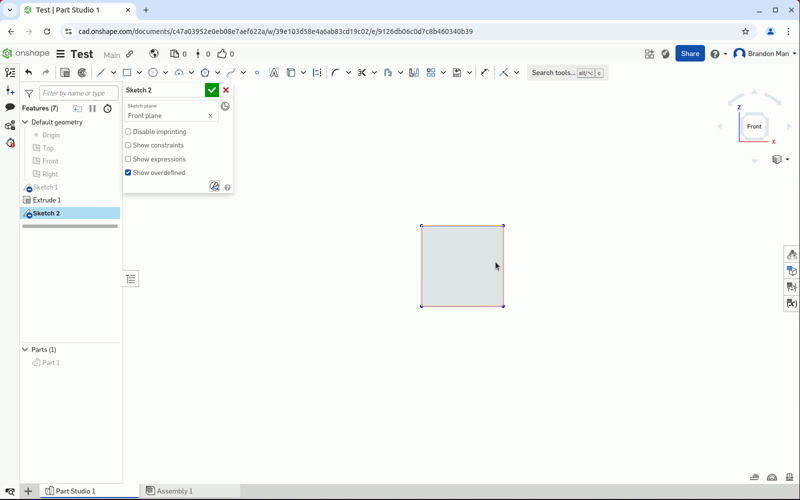
scroll(6)
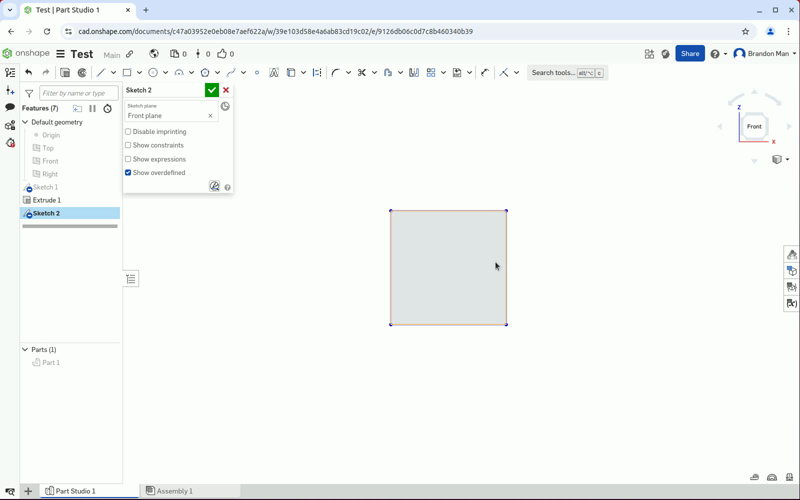
scroll(6)
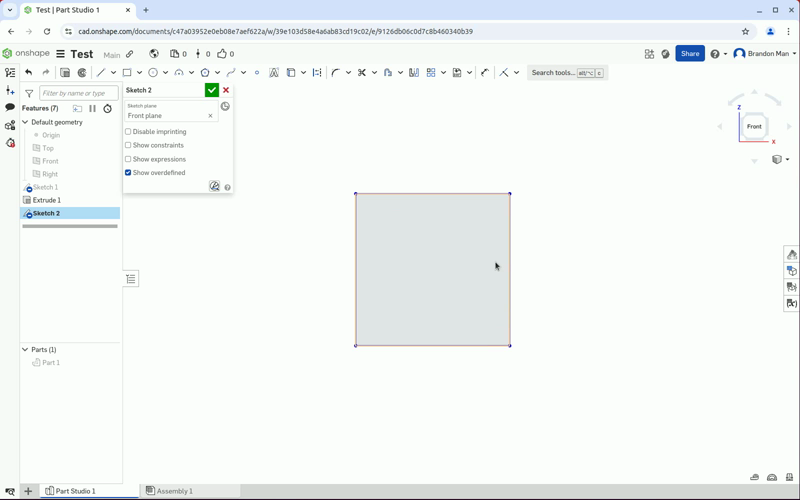
scroll(6)
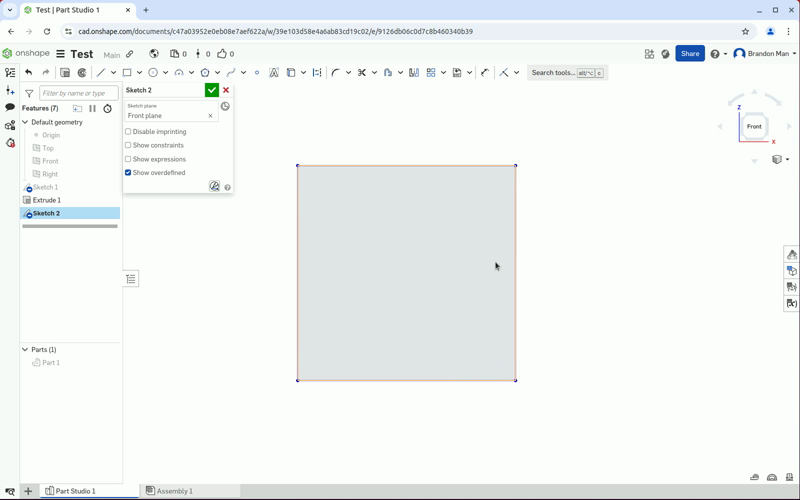
scroll(6)
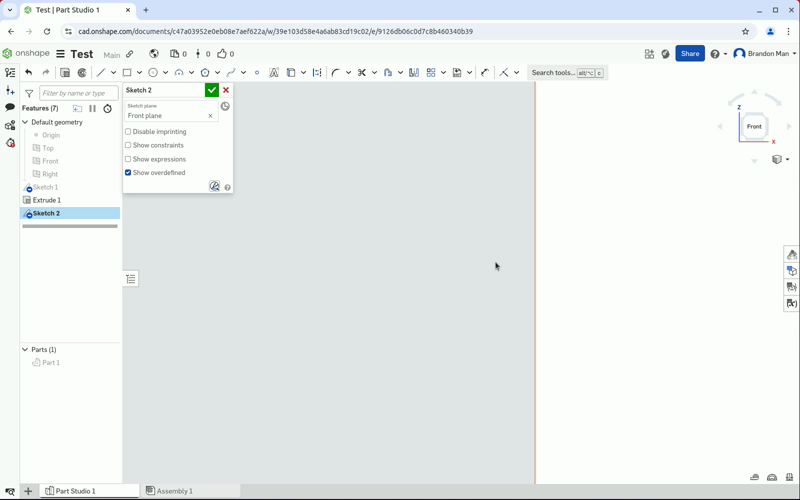
click(495, 261)
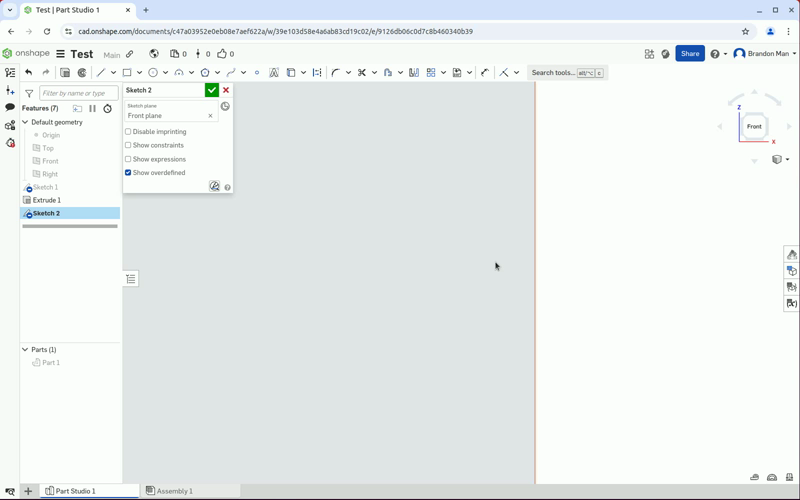
scroll(-6)
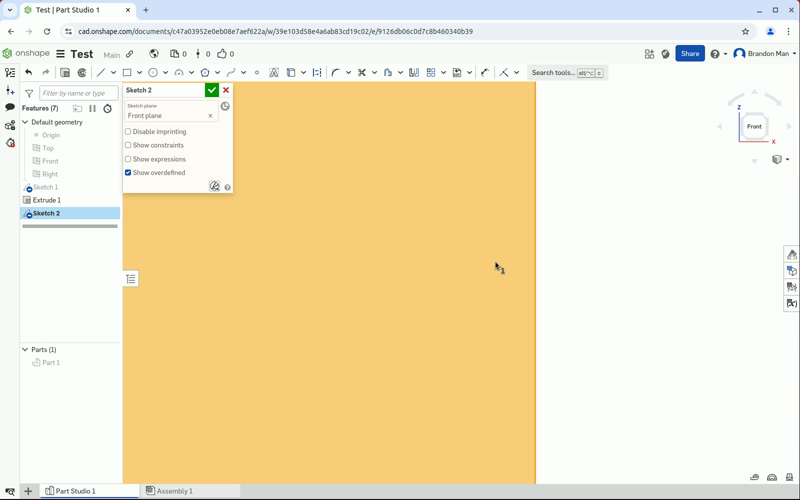
scroll(-6)
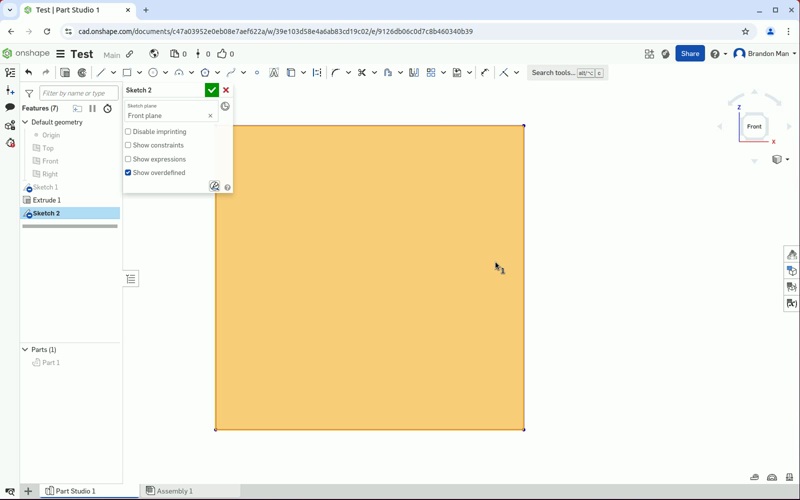
scroll(-6)
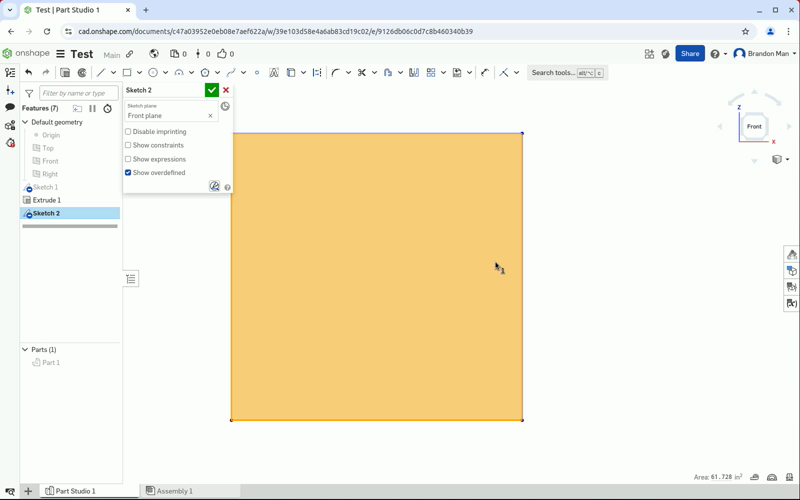
scroll(-6)
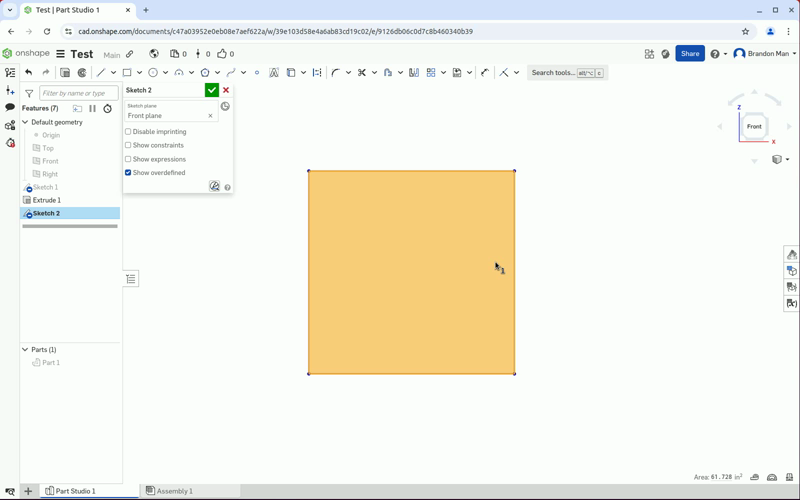
scroll(-6)
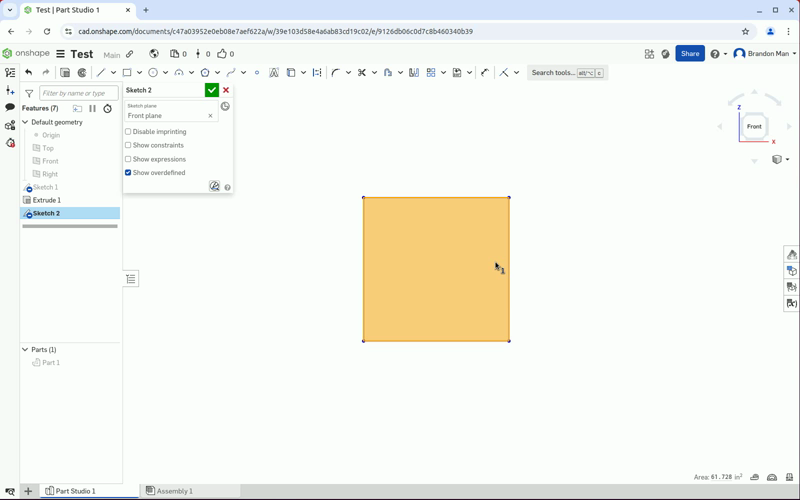
scroll(-6)
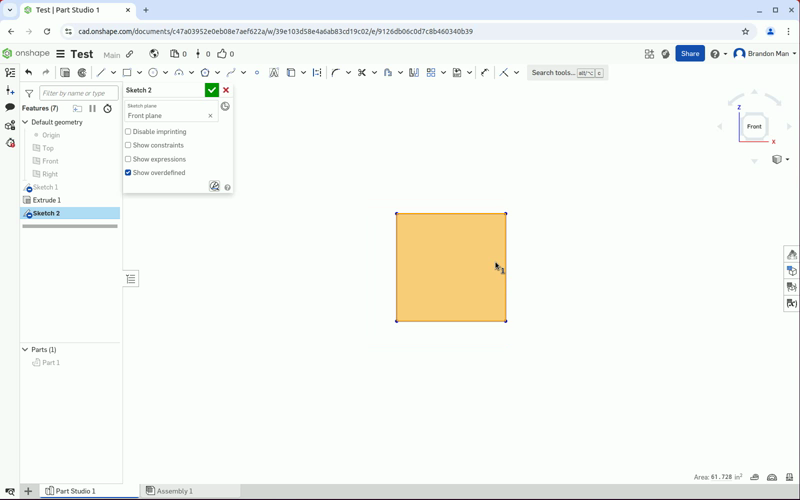
scroll(-6)
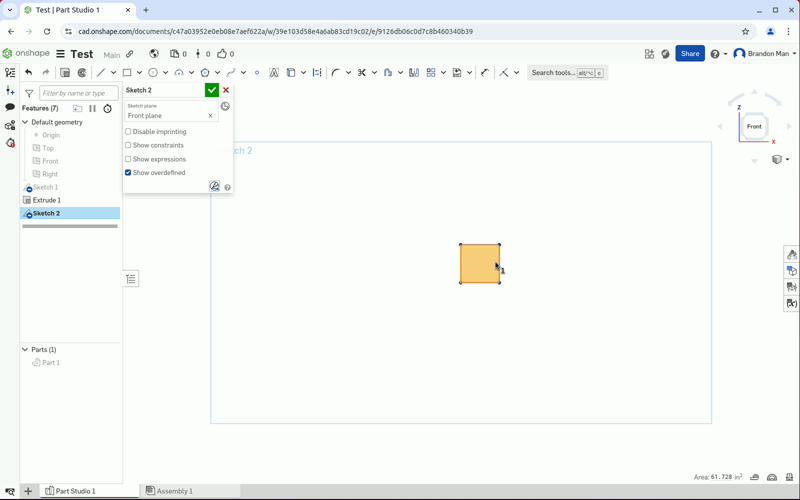
mouse_move(73, 352)
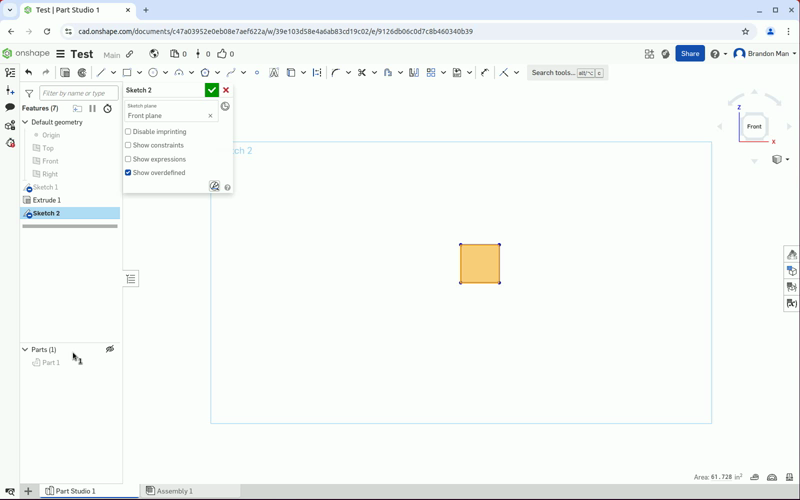
key(shift+y)
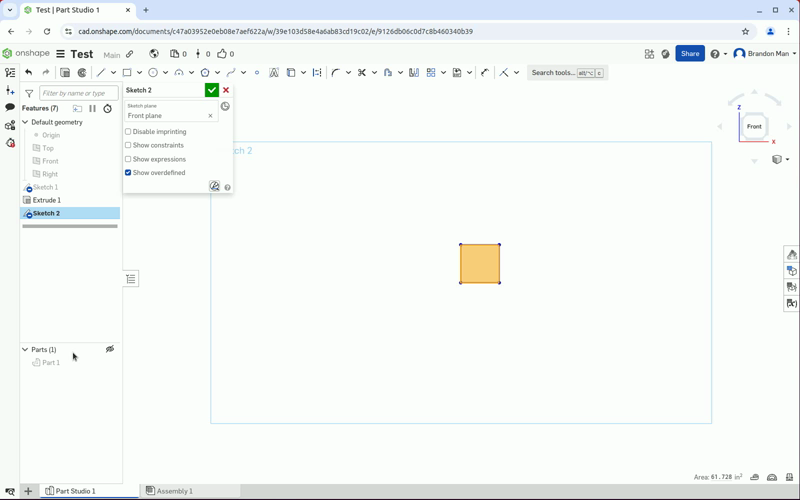
key(shift+e)
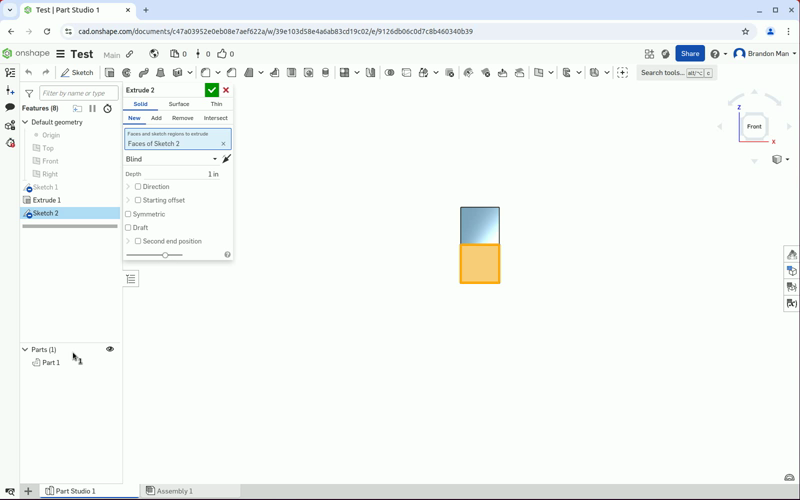
mouse_move(143, 106)
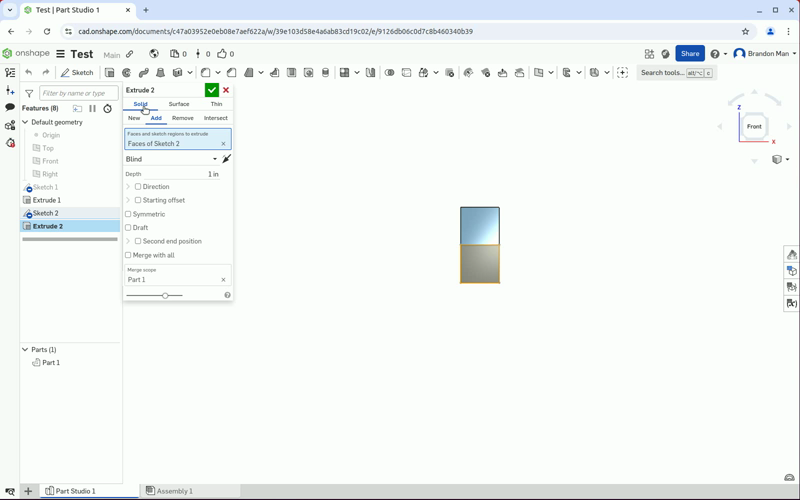
click(143, 106)
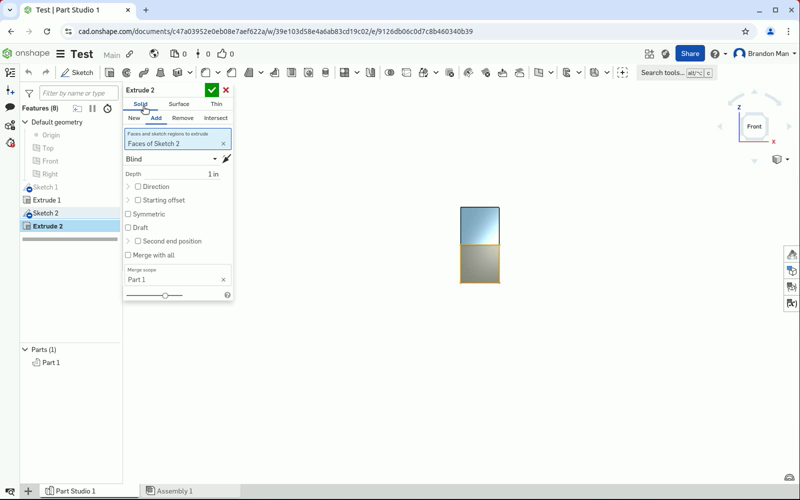
mouse_move(137, 120)
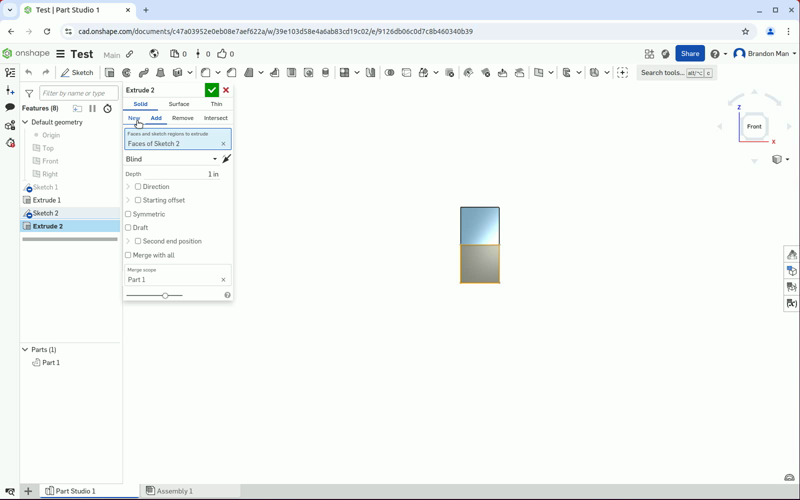
click(137, 120)
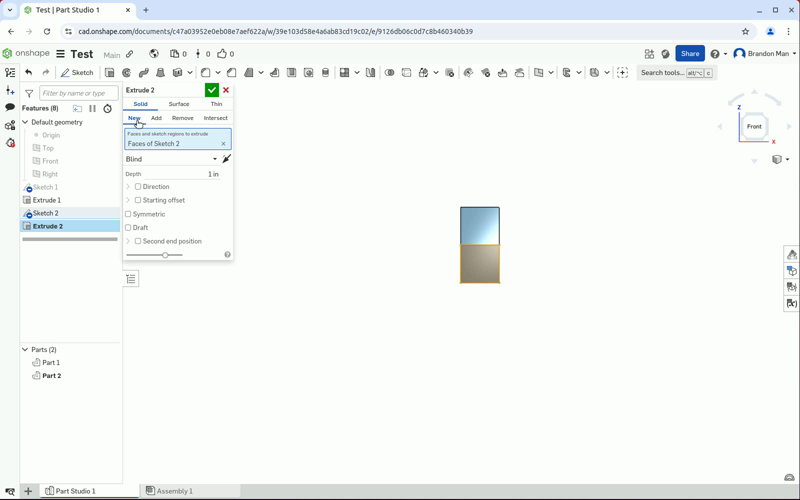
key(tab, 4)
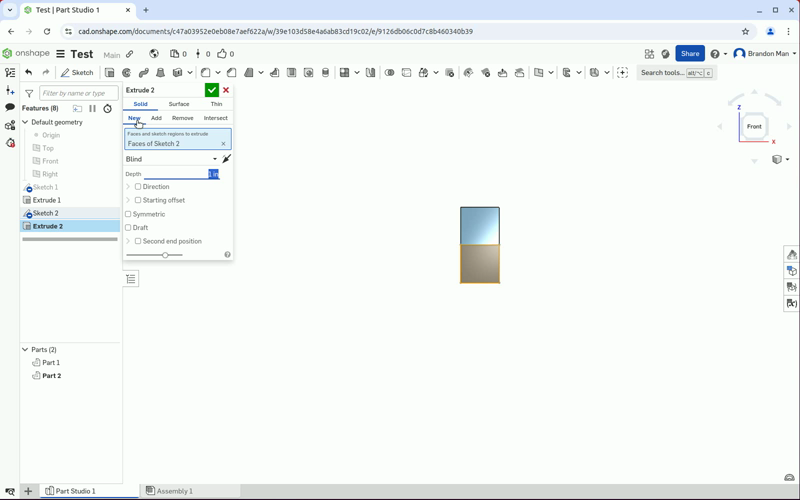
text(7.703)
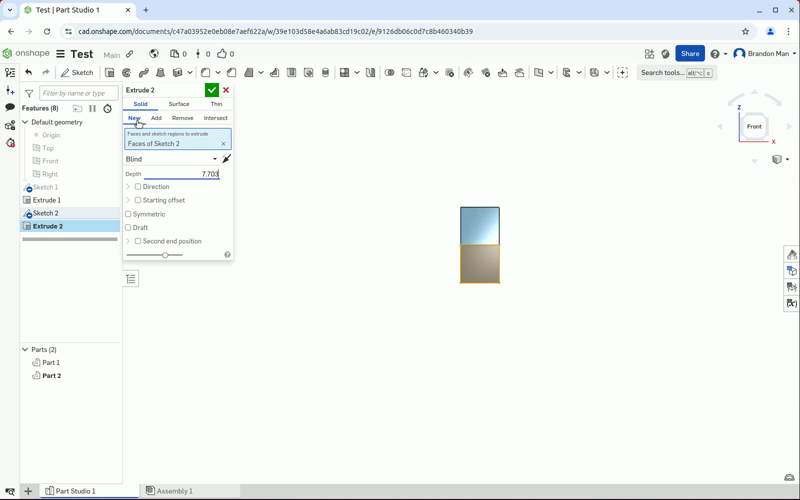
key(enter)
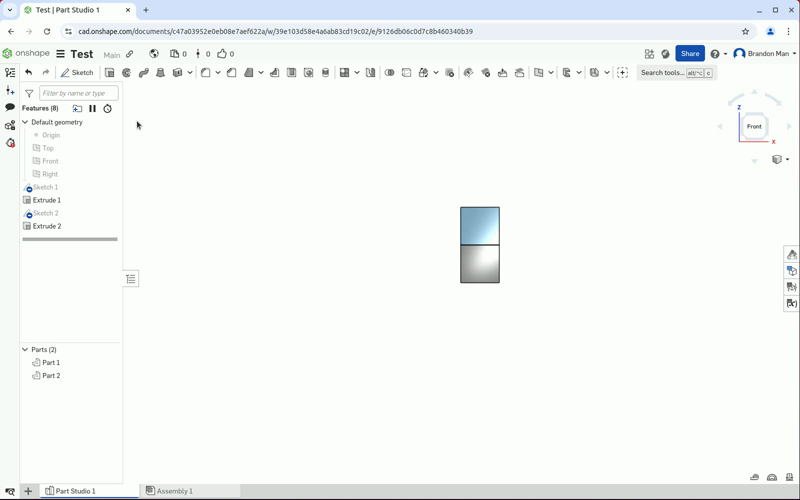
key(shift+h)
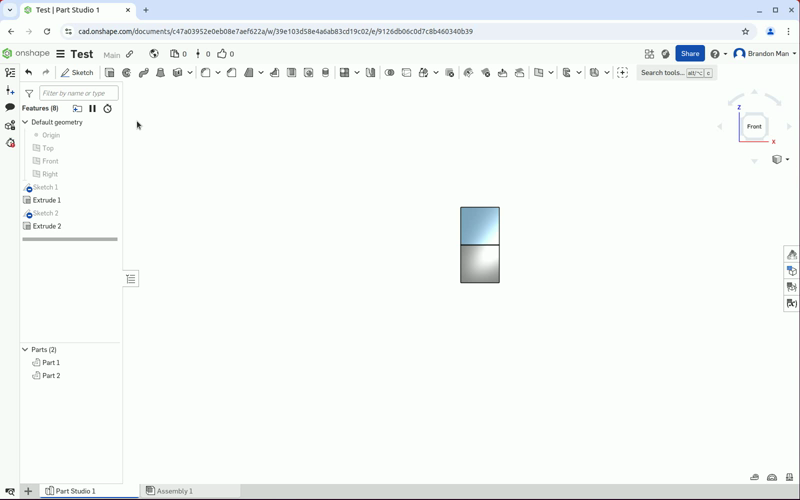
key(shift+h)
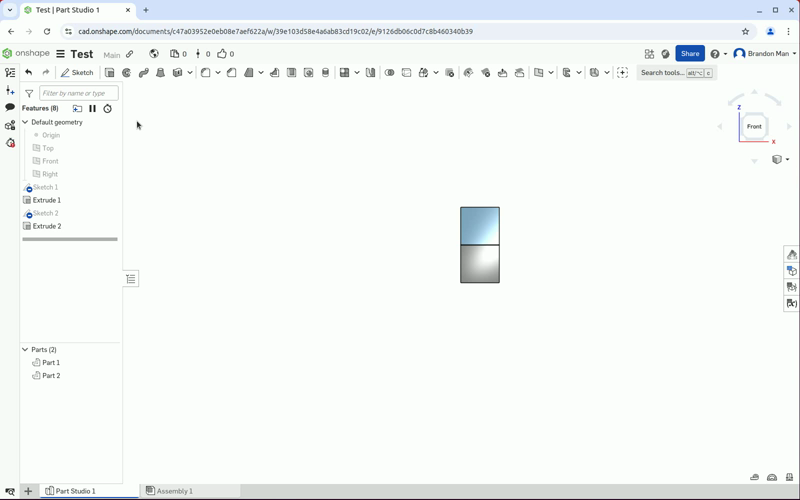
mouse_move(73, 189)
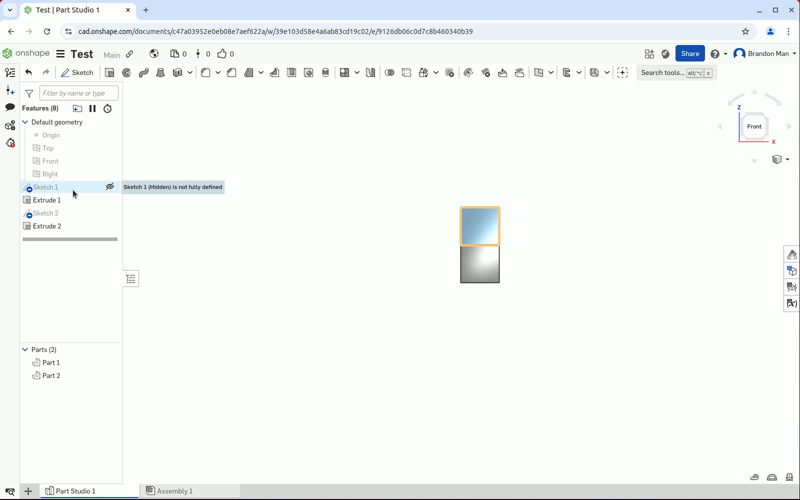
click(73, 189)
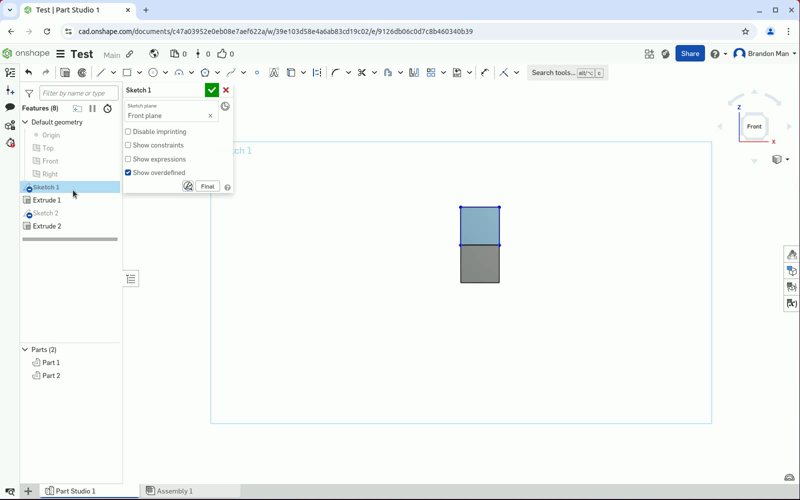
mouse_move(229, 92)
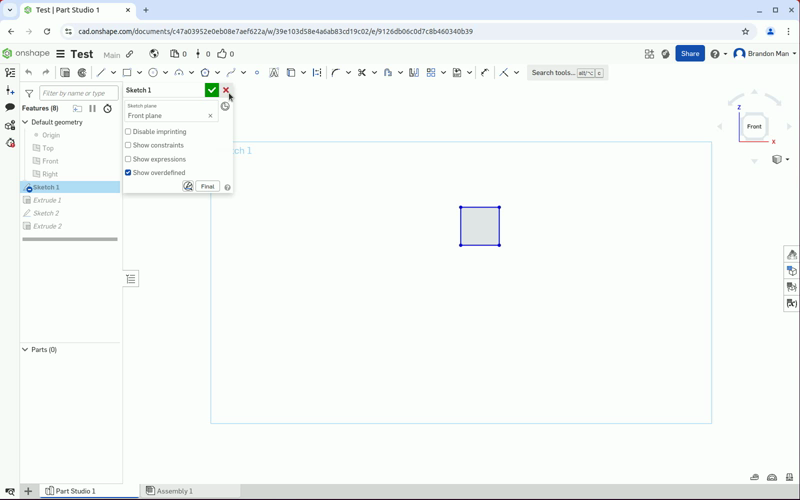
click(229, 92)
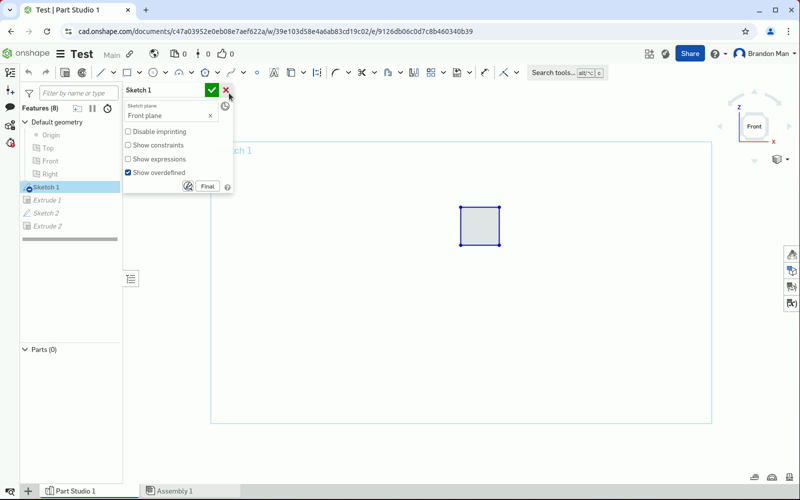
key(shift+s)
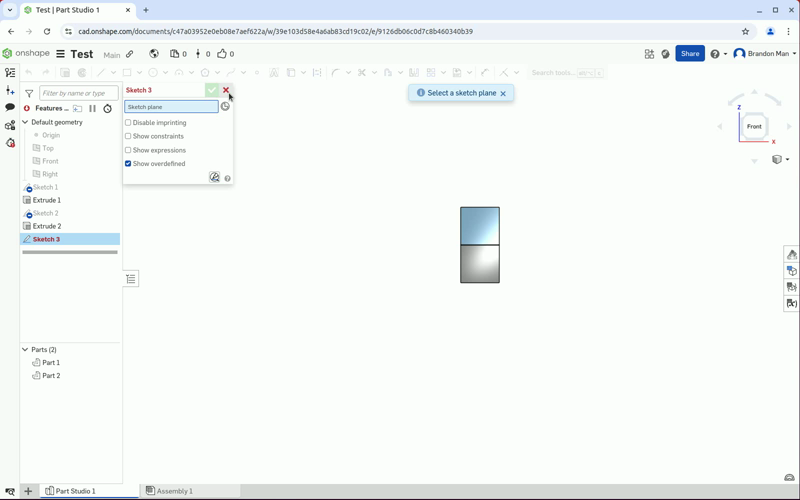
mouse_move(73, 163)
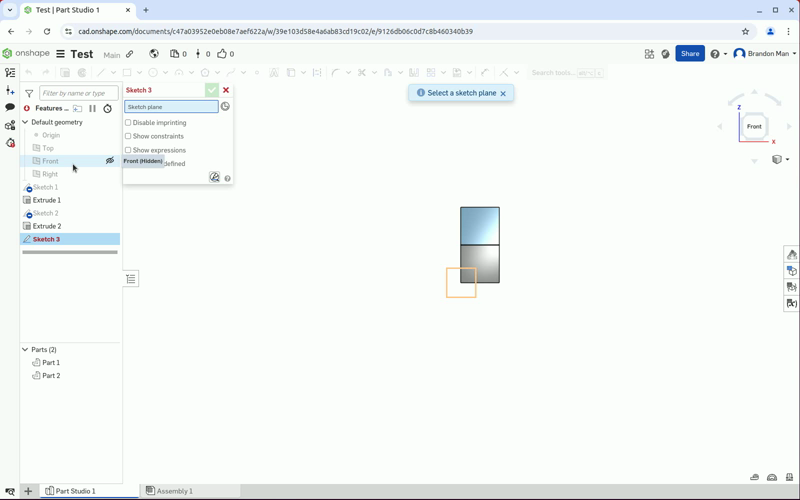
click(73, 163)
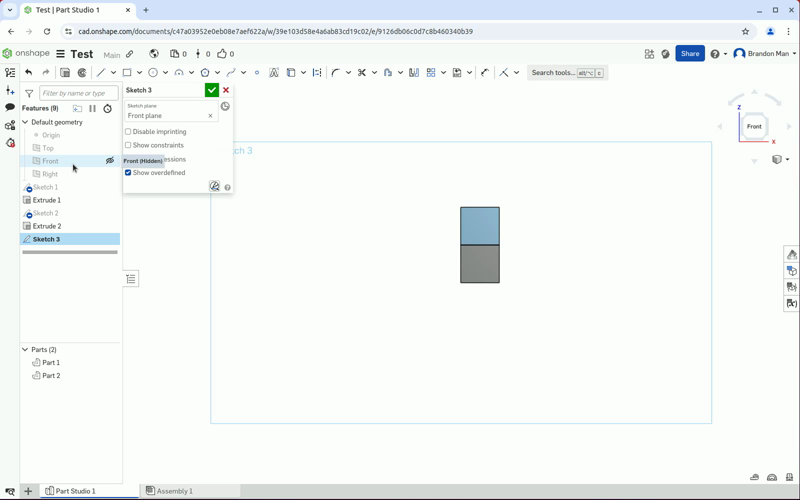
mouse_move(73, 352)
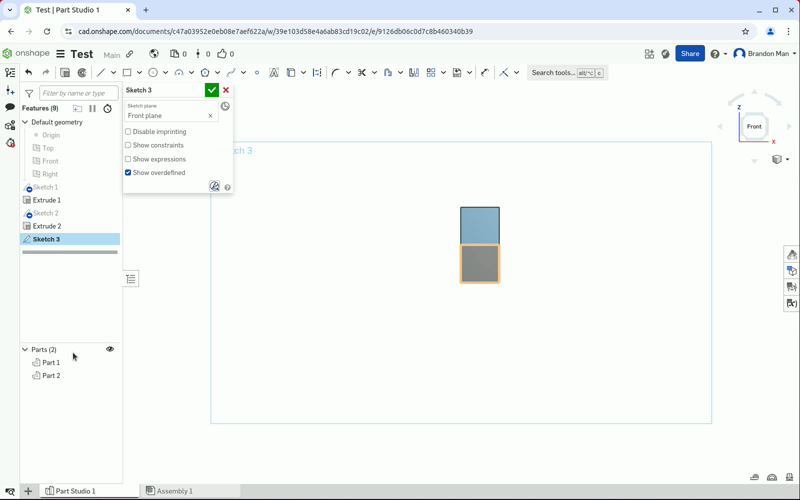
key(y)
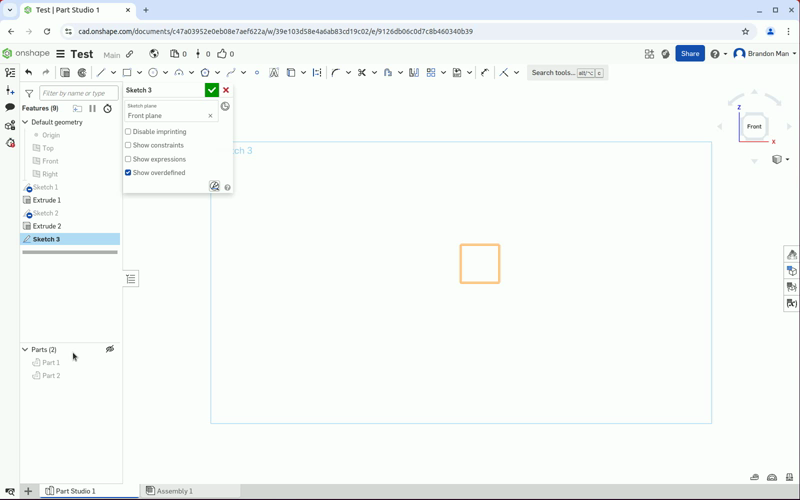
key(l)
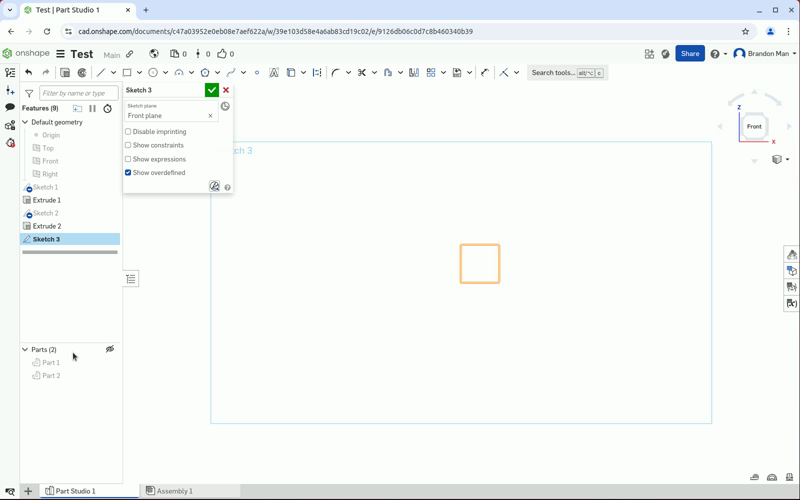
key_down(shift)
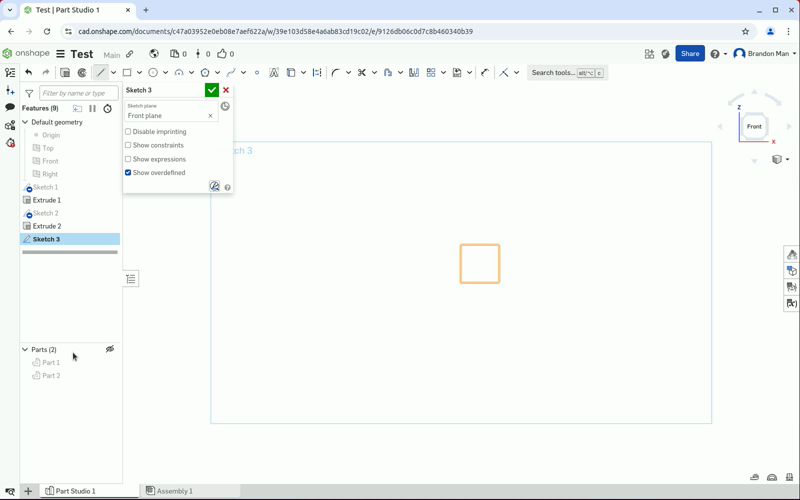
mouse_move(498, 282)
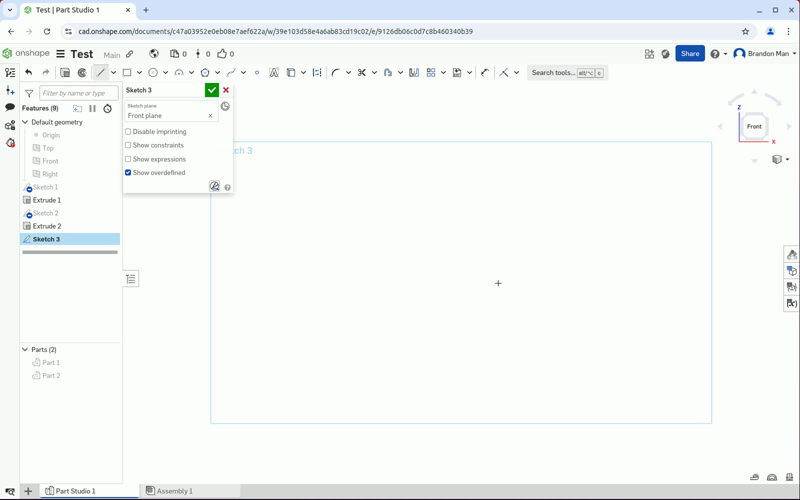
click(498, 282)
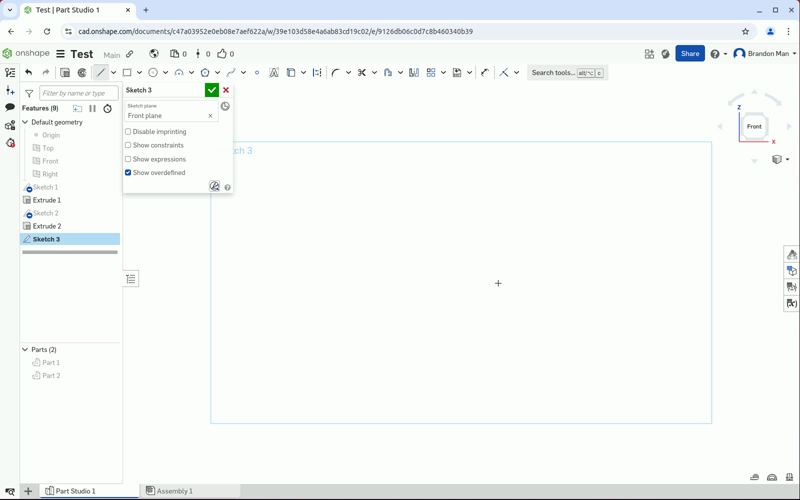
key_up(shift)
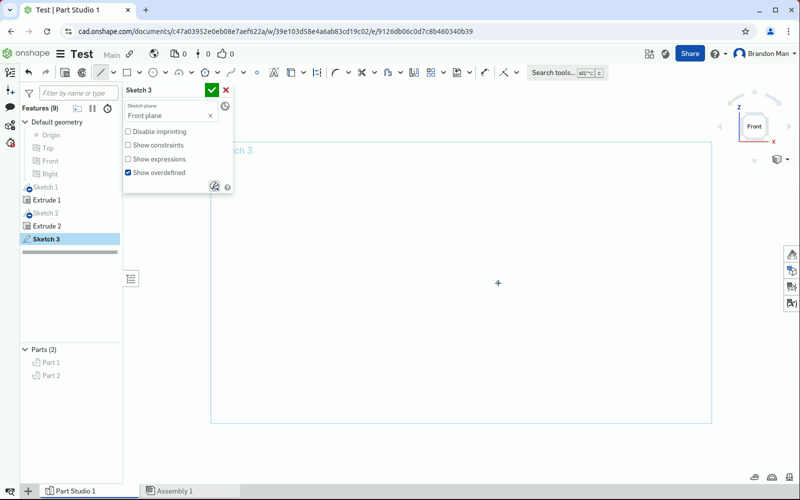
key_down(shift)
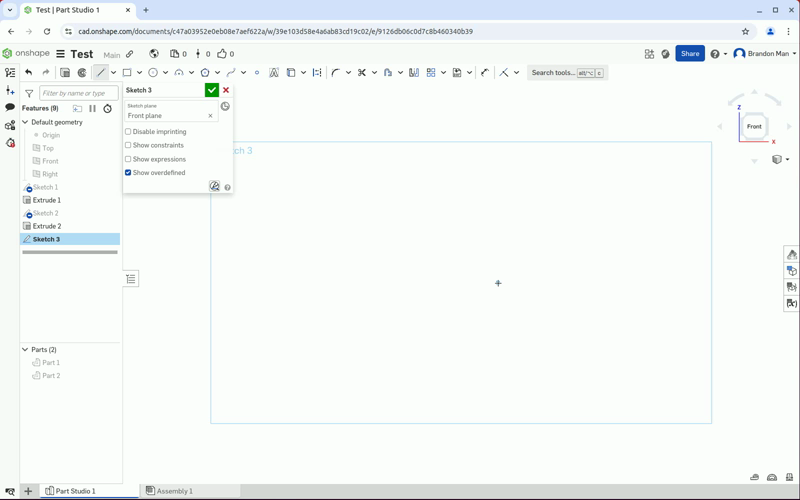
mouse_move(528, 282)
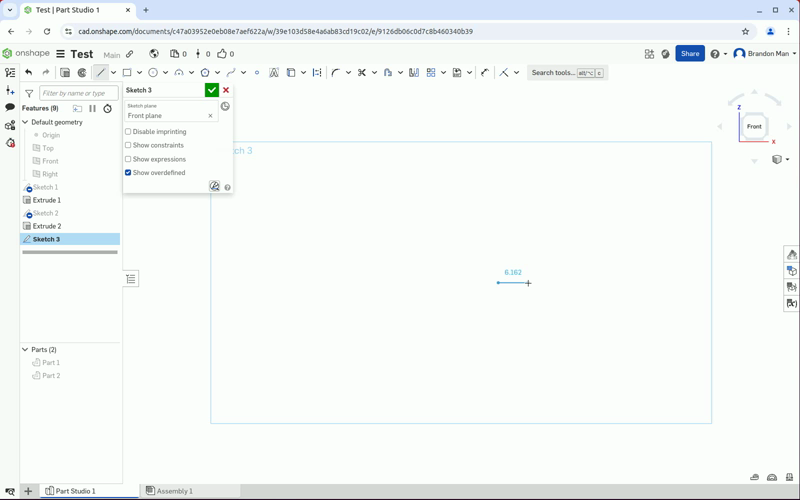
mouse_move(536, 282)
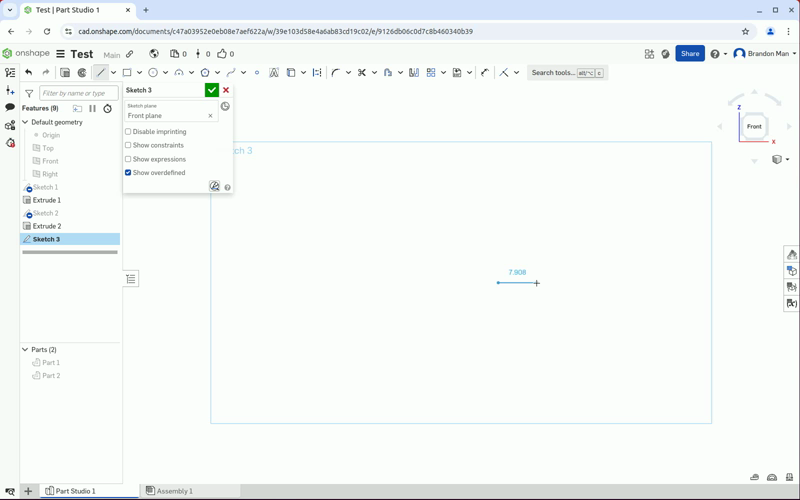
click(536, 282)
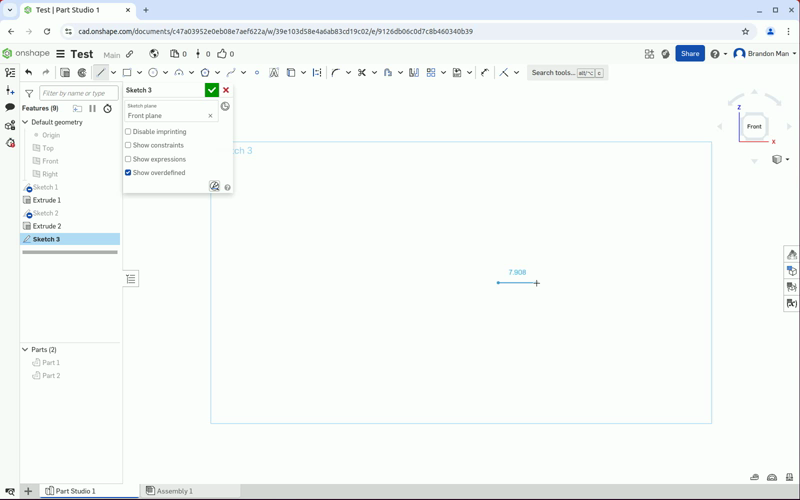
key_up(shift)
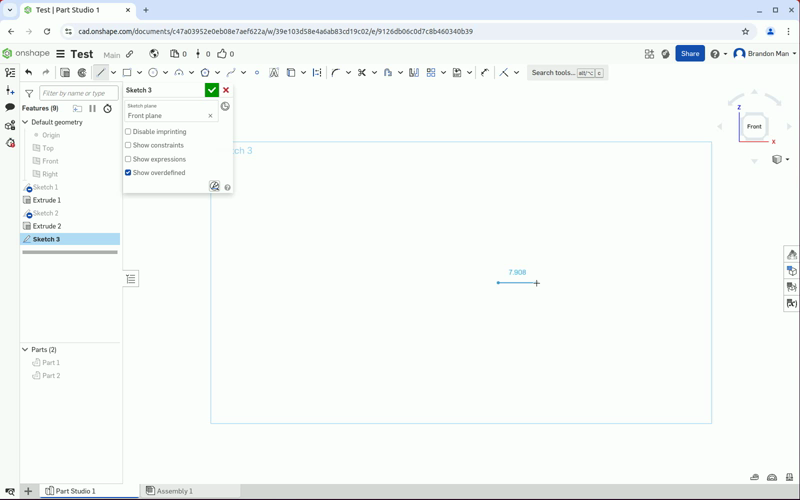
key_down(shift)
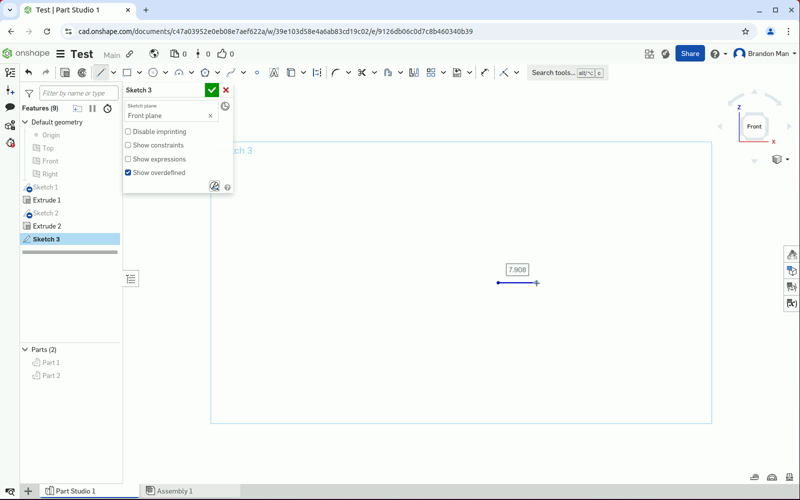
mouse_move(566, 282)
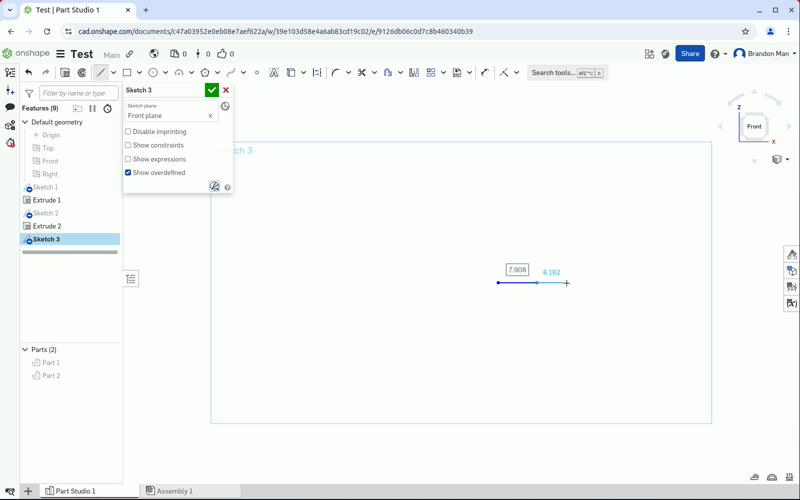
mouse_move(536, 244)
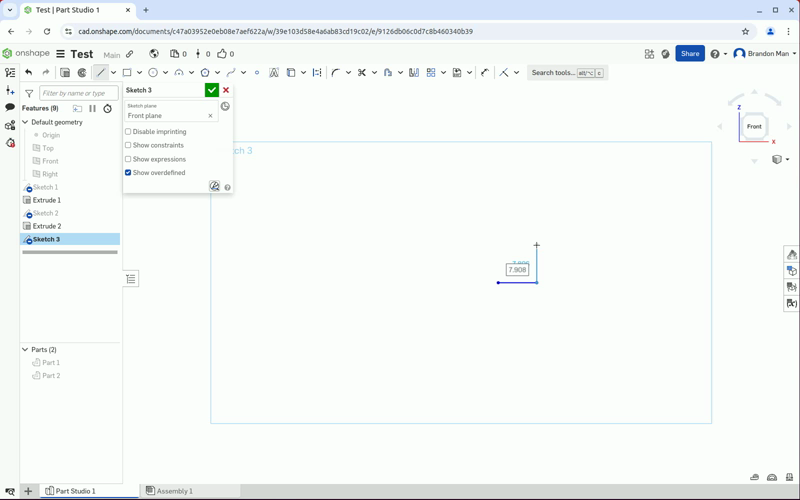
click(536, 244)
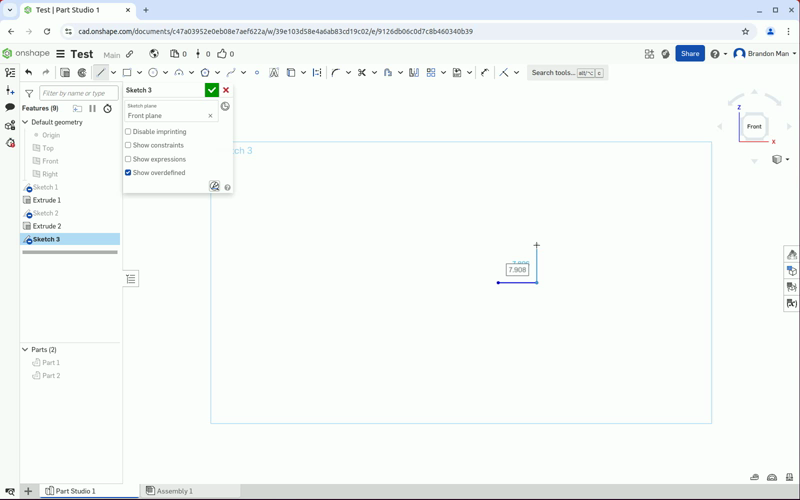
key_up(shift)
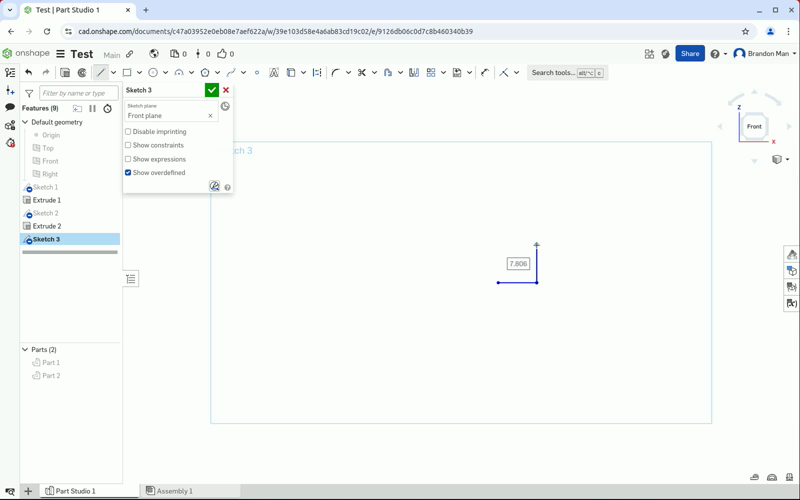
key_down(shift)
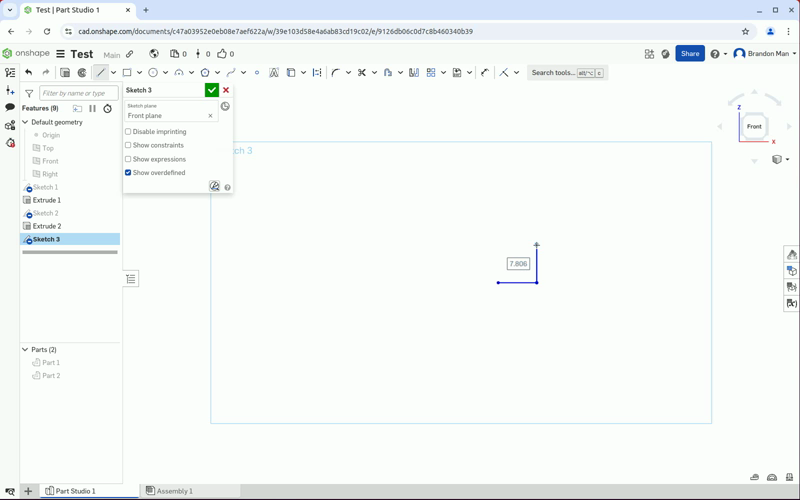
mouse_move(566, 244)
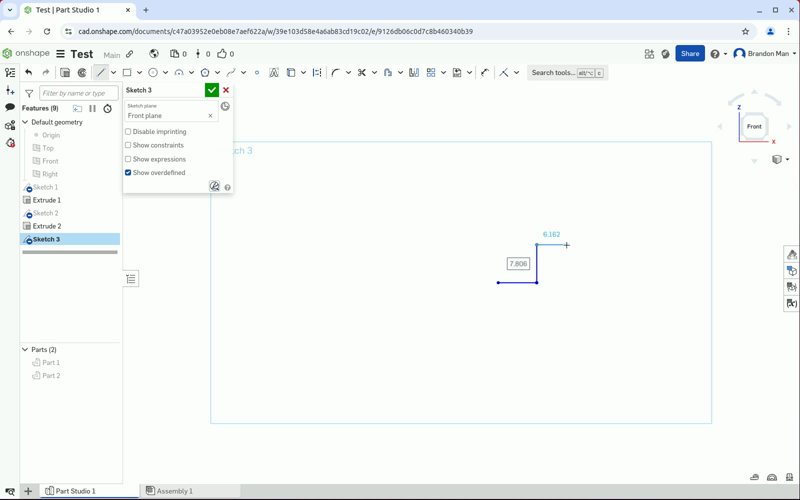
mouse_move(498, 244)
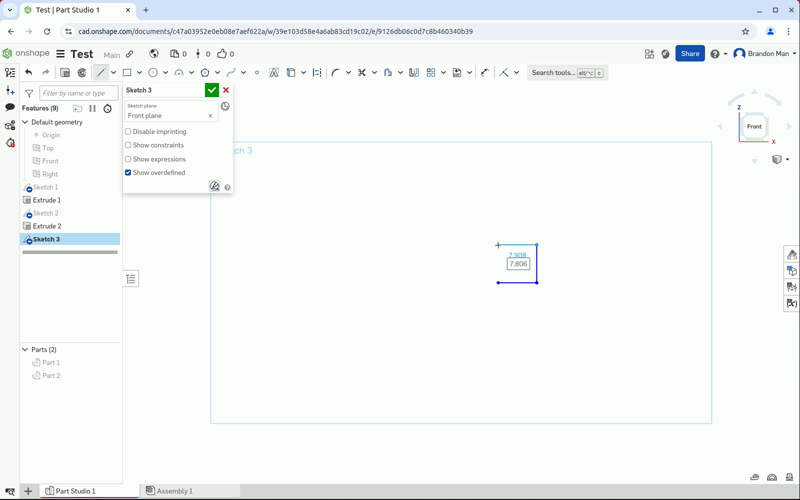
click(498, 244)
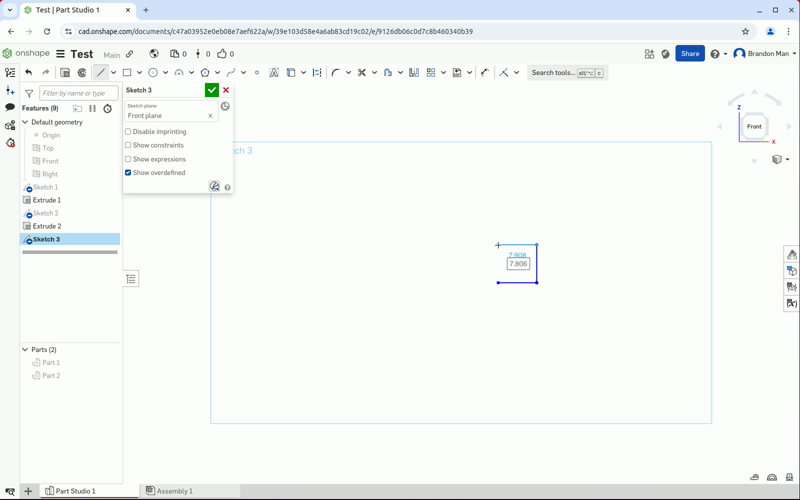
key_up(shift)
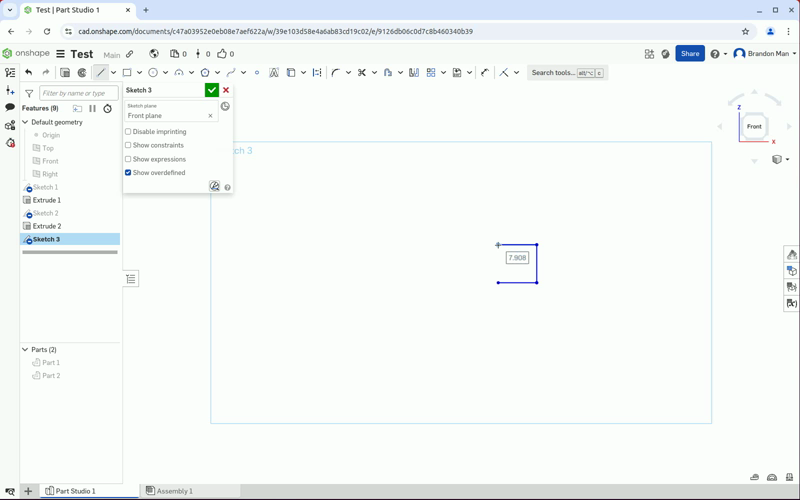
mouse_move(528, 244)
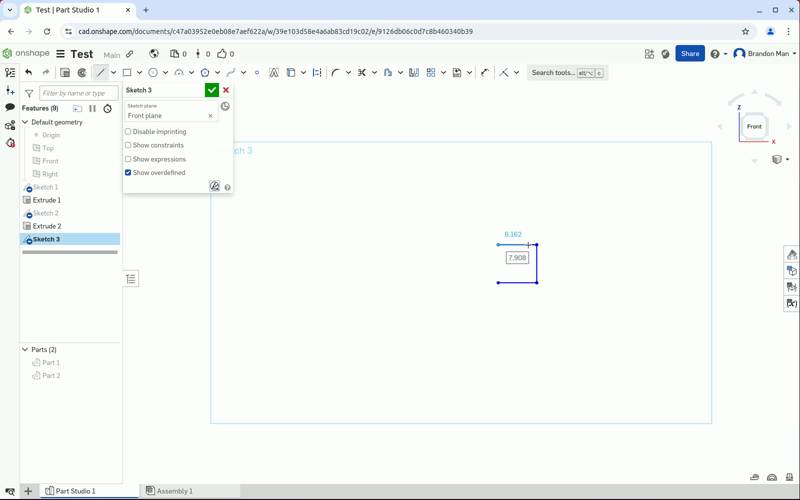
key_down(shift)
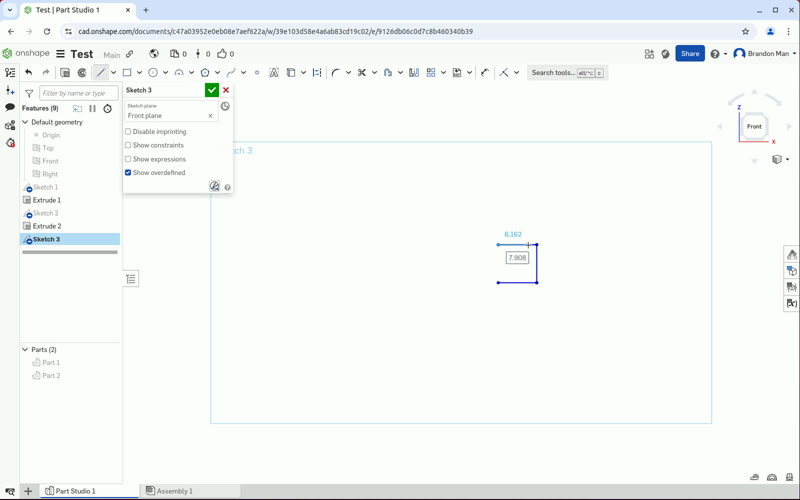
mouse_move(498, 282)
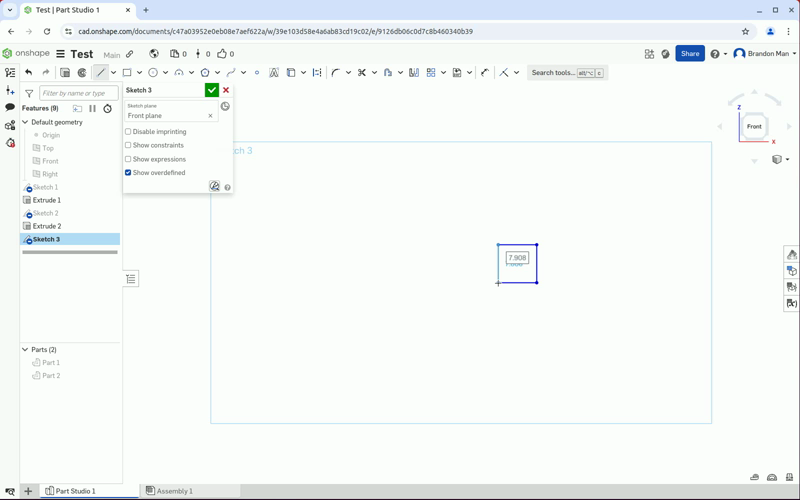
key_up(shift)
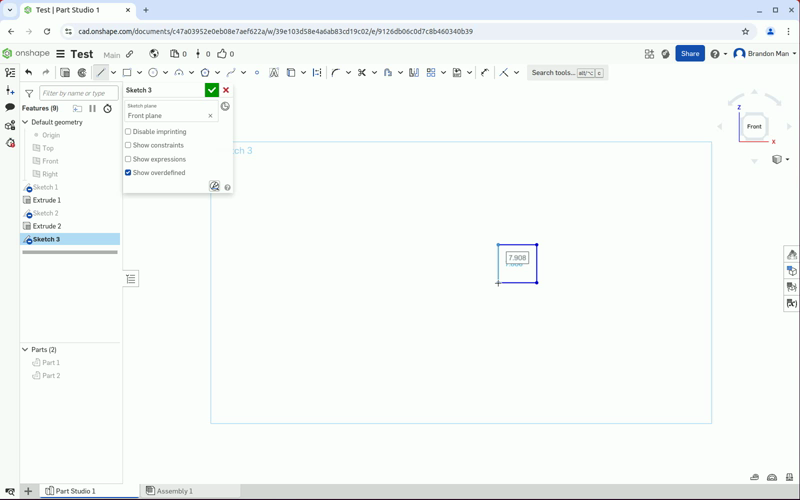
click(498, 282)
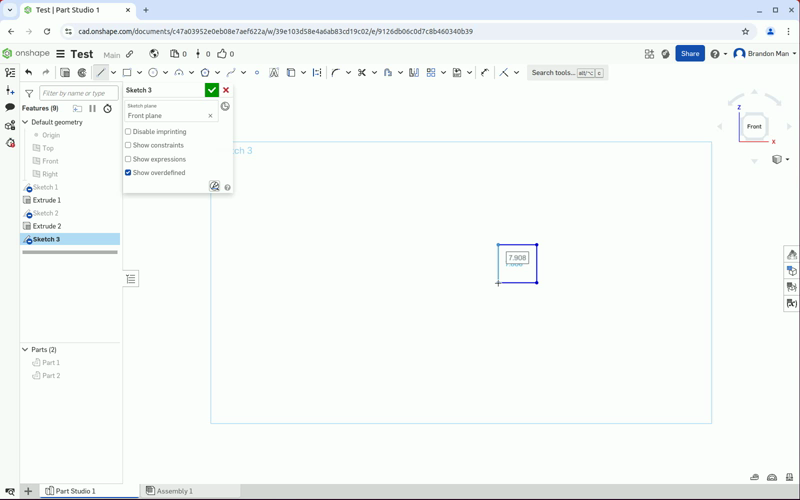
key(esc)
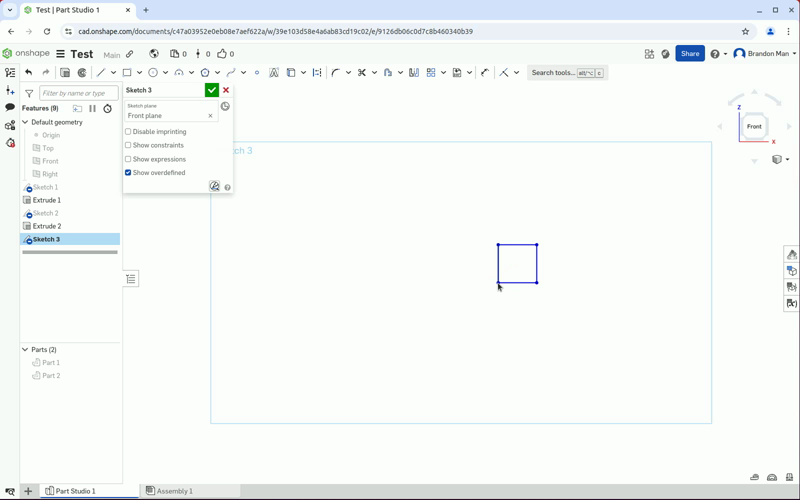
mouse_move(528, 281)
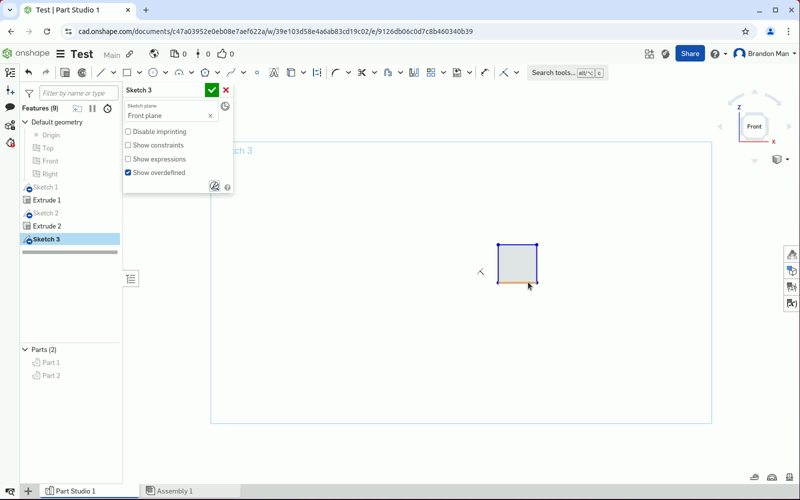
scroll(6)
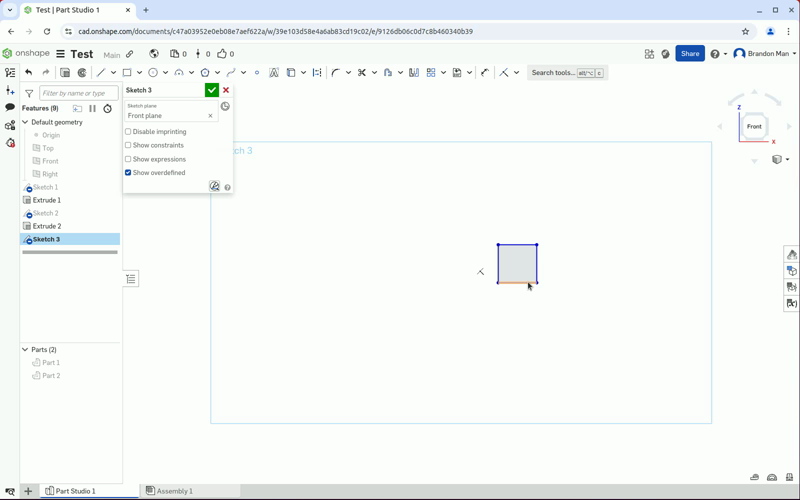
scroll(6)
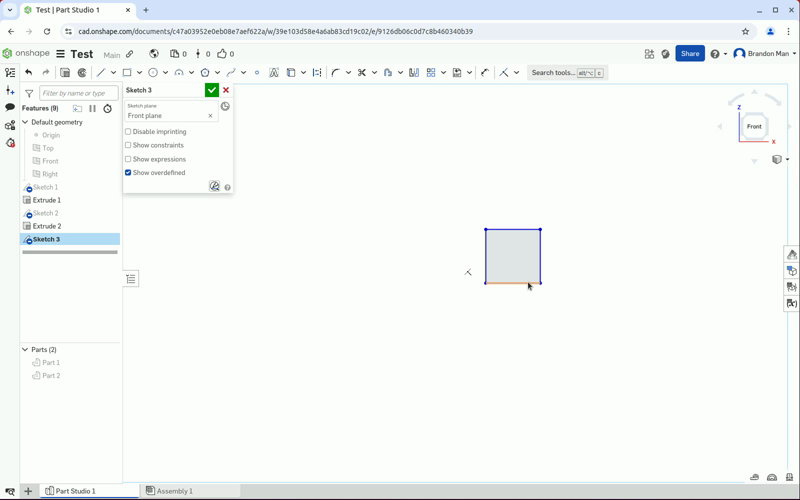
scroll(6)
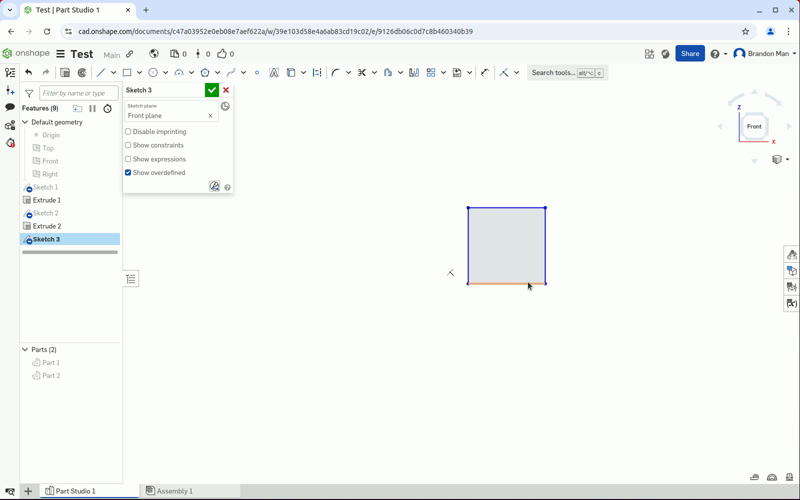
scroll(6)
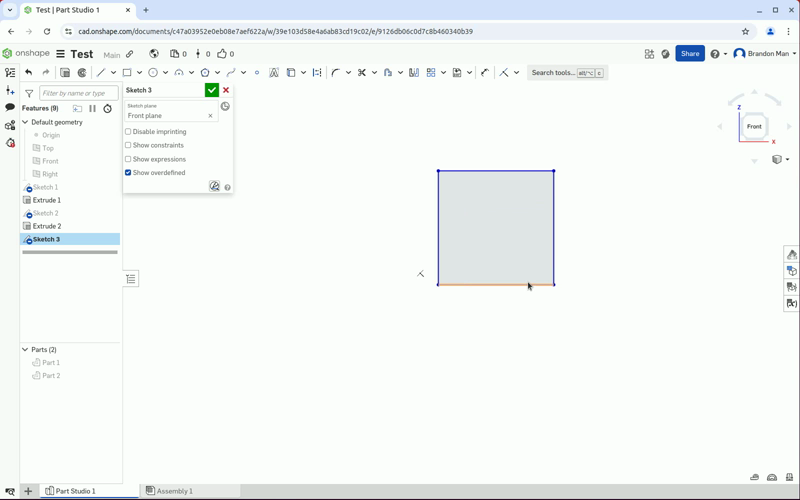
scroll(6)
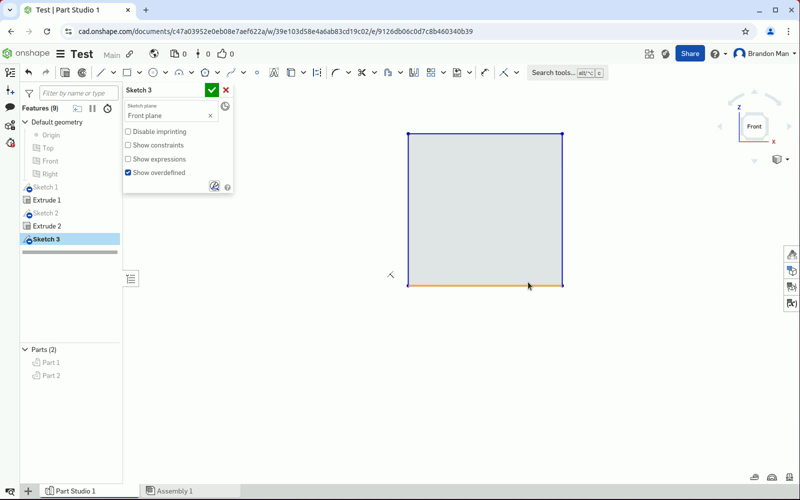
scroll(6)
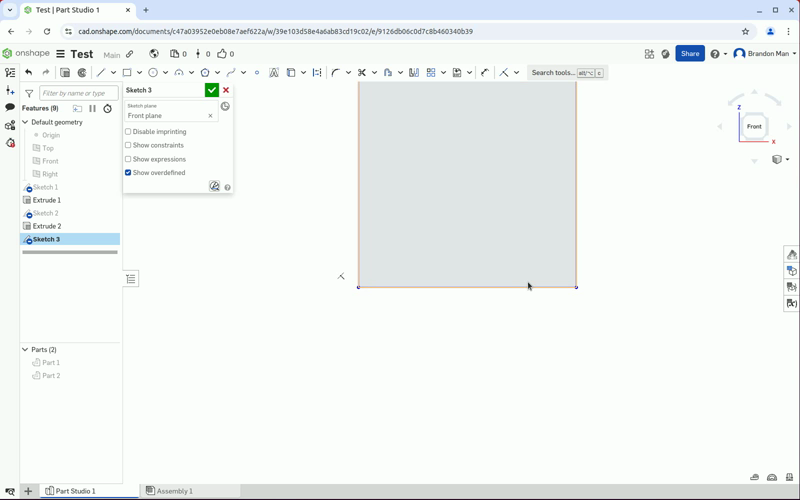
scroll(6)
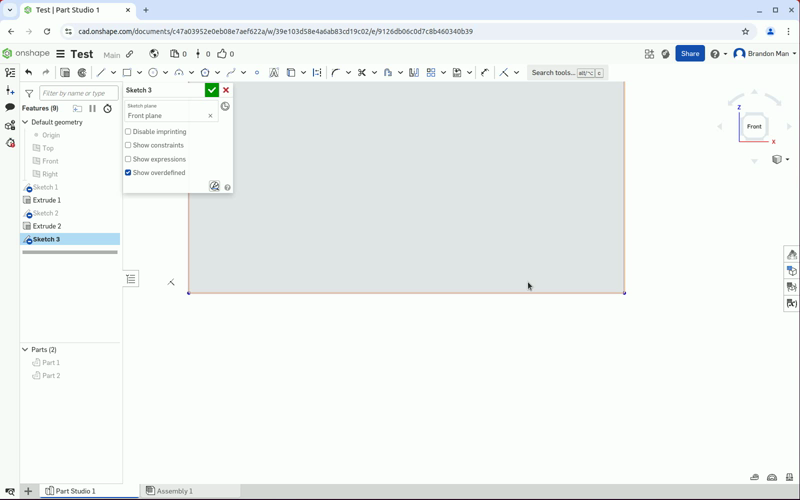
click(528, 281)
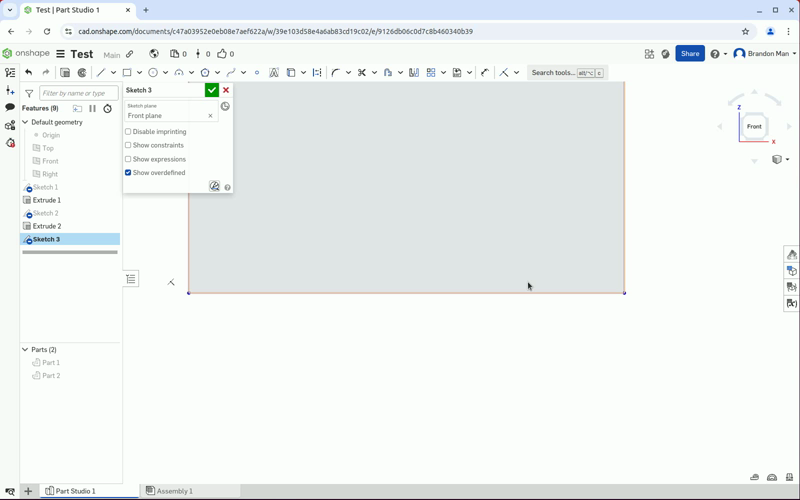
scroll(-6)
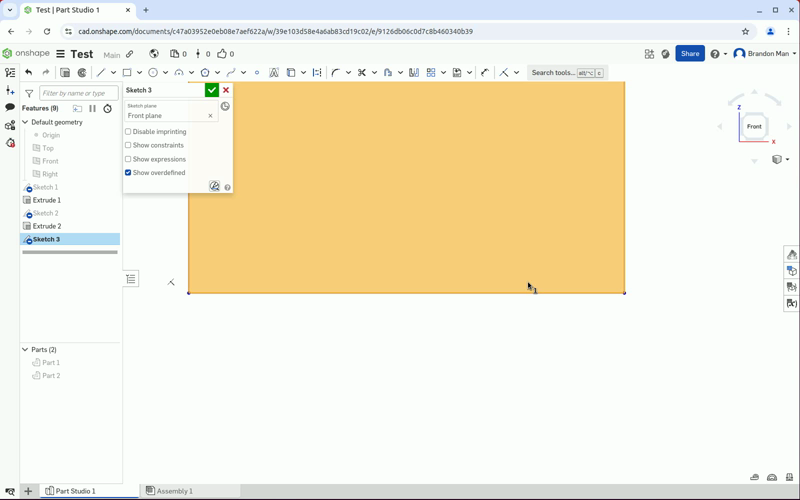
scroll(-6)
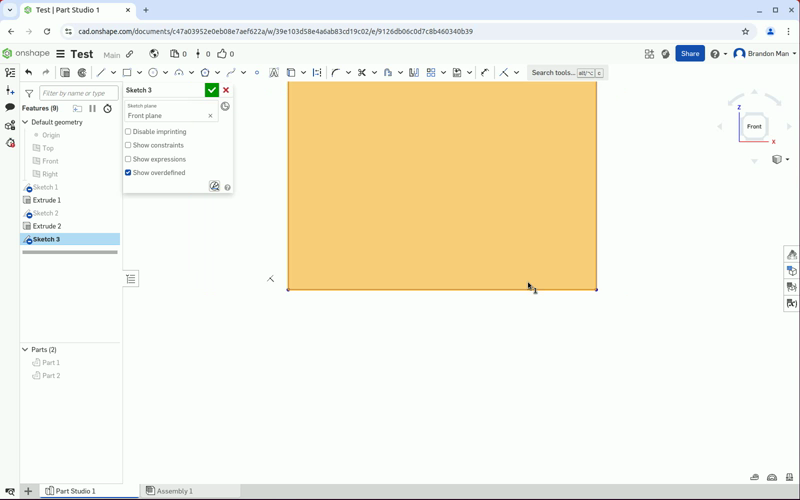
scroll(-6)
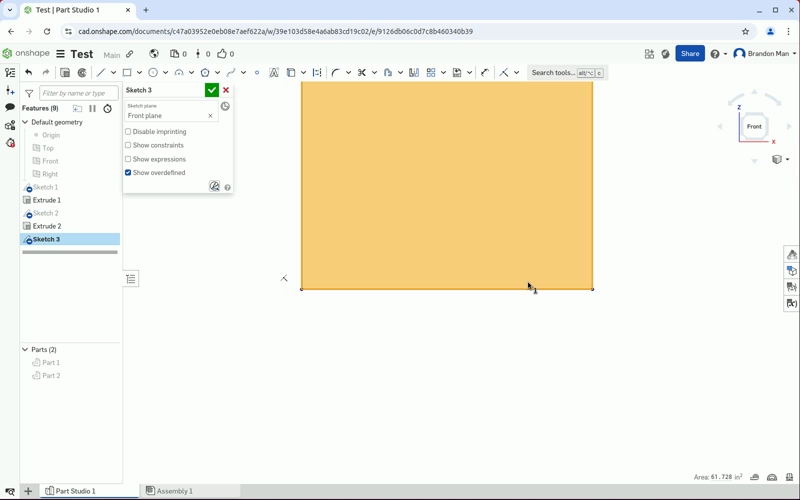
scroll(-6)
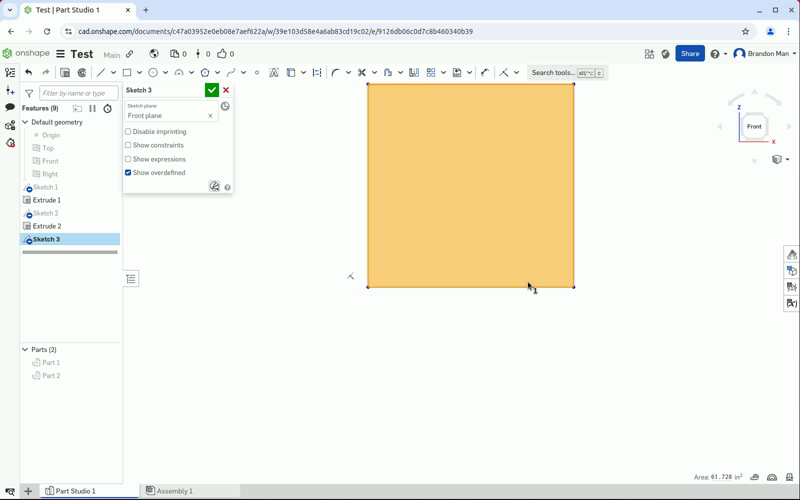
scroll(-6)
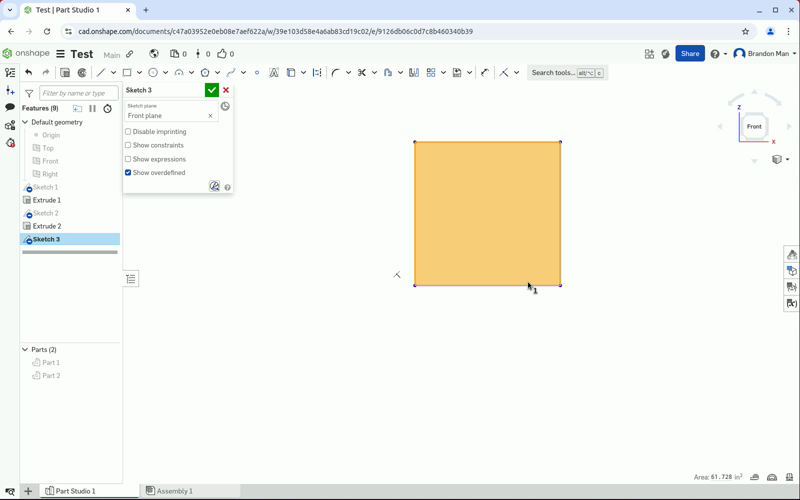
scroll(-6)
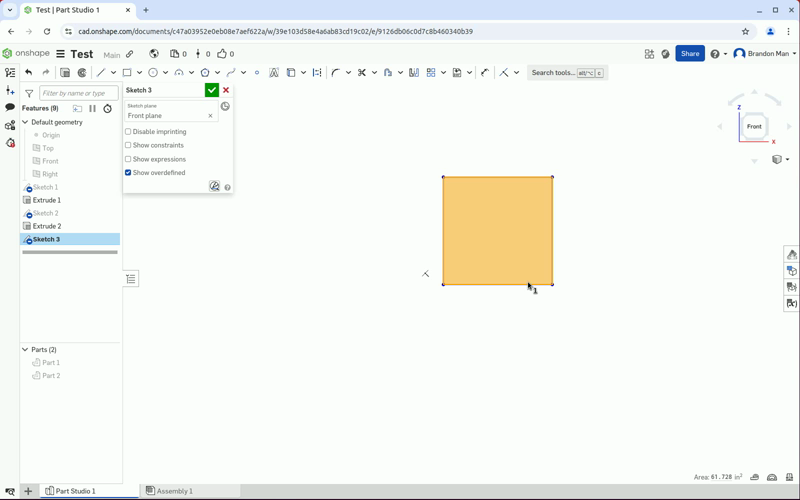
scroll(-6)
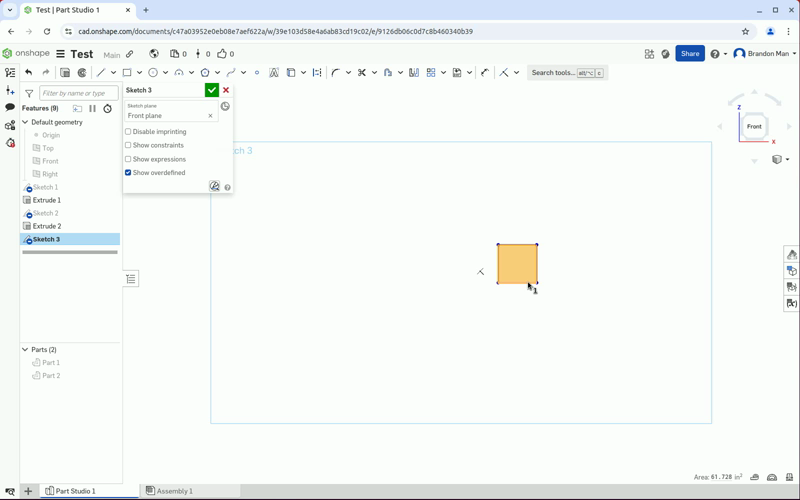
mouse_move(73, 352)
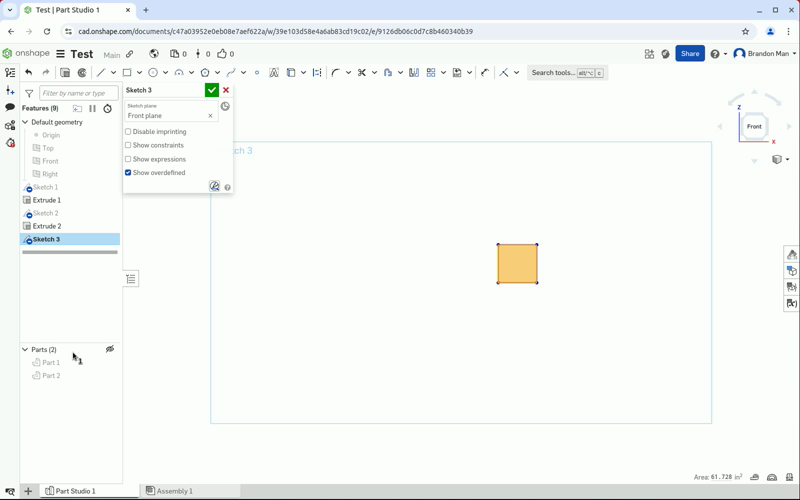
key(shift+y)
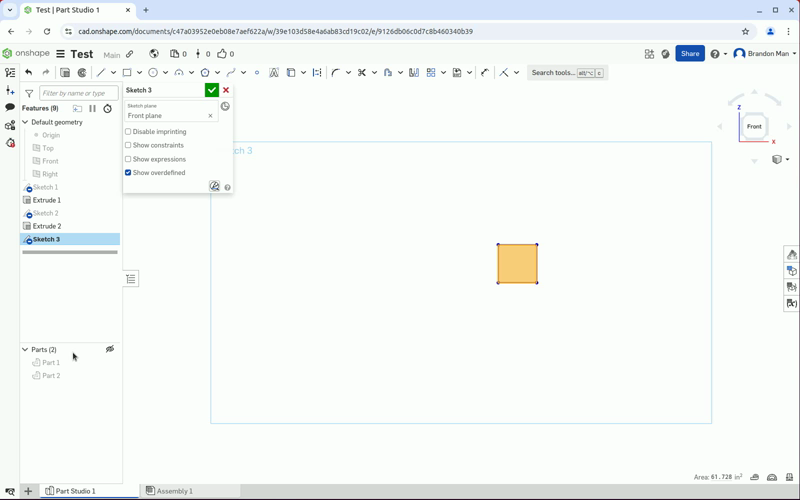
key(shift+e)
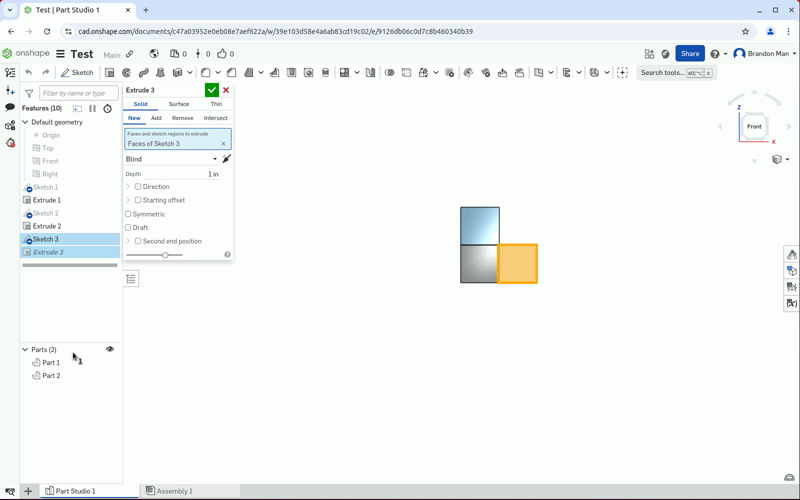
mouse_move(143, 106)
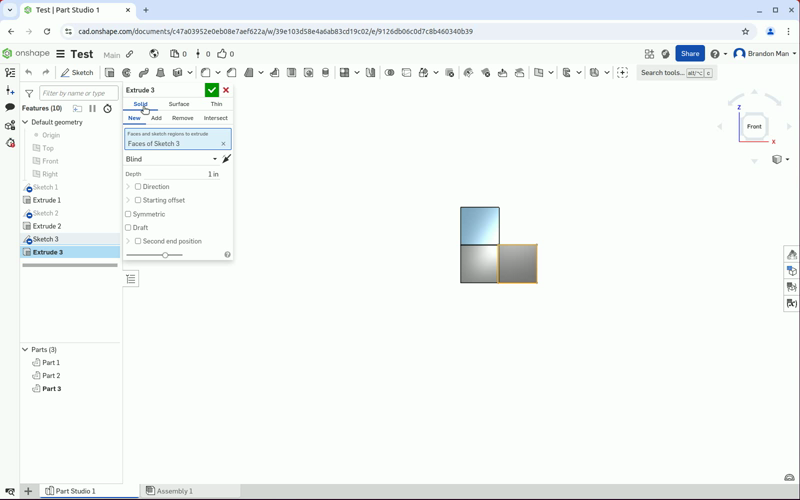
click(143, 106)
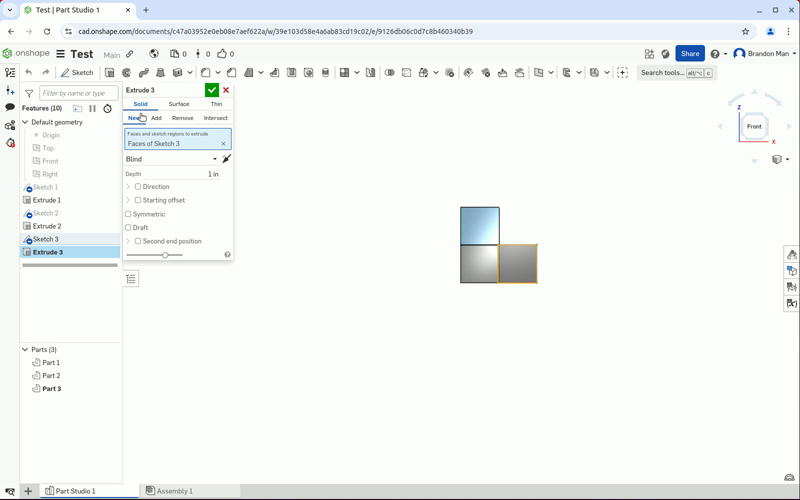
mouse_move(137, 120)
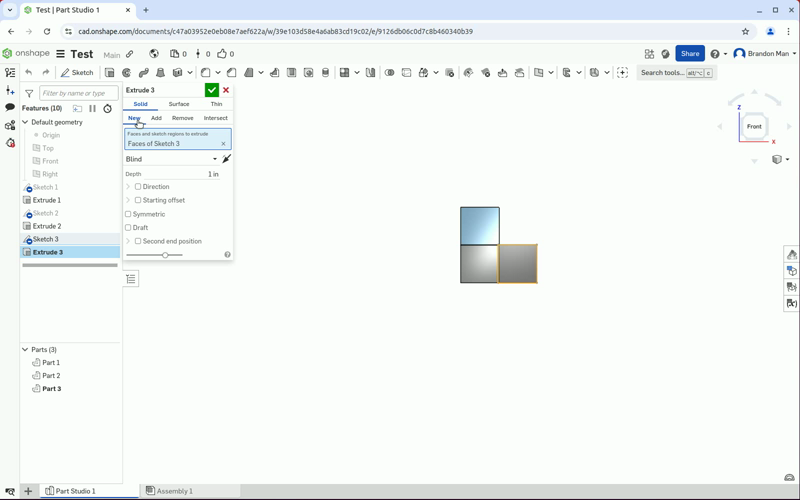
click(137, 120)
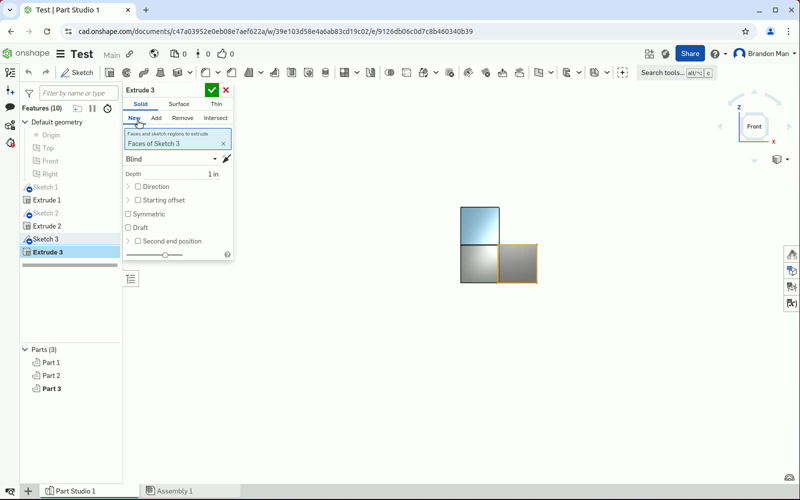
key(tab, 4)
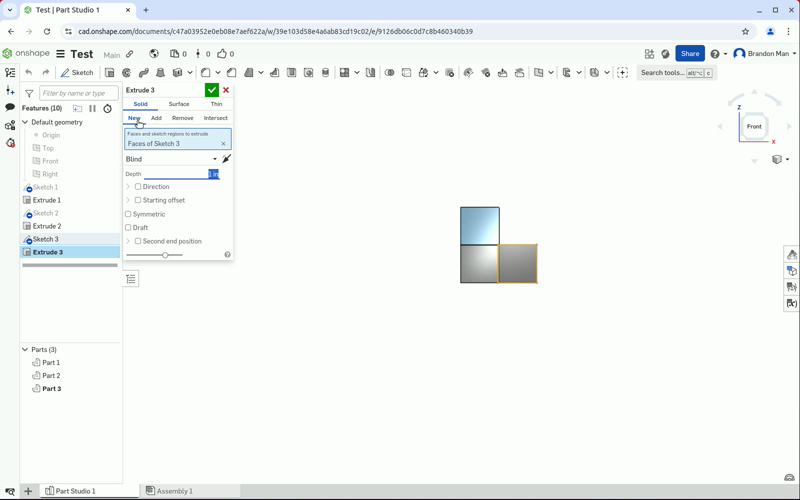
text(7.703)
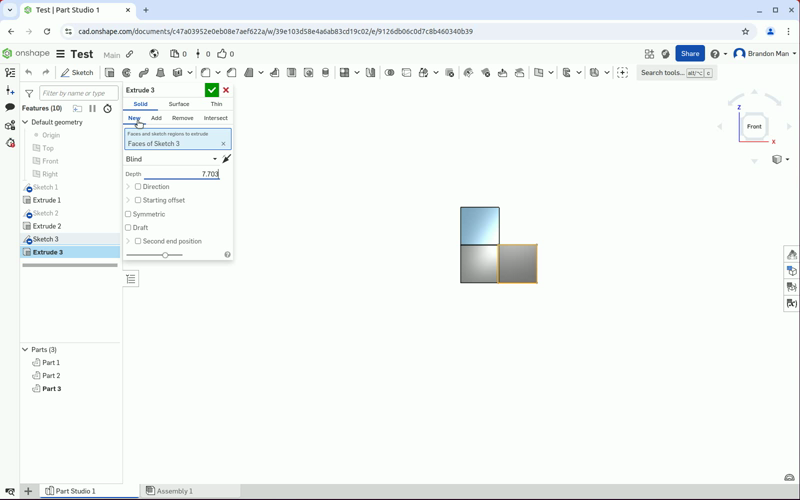
key(enter)
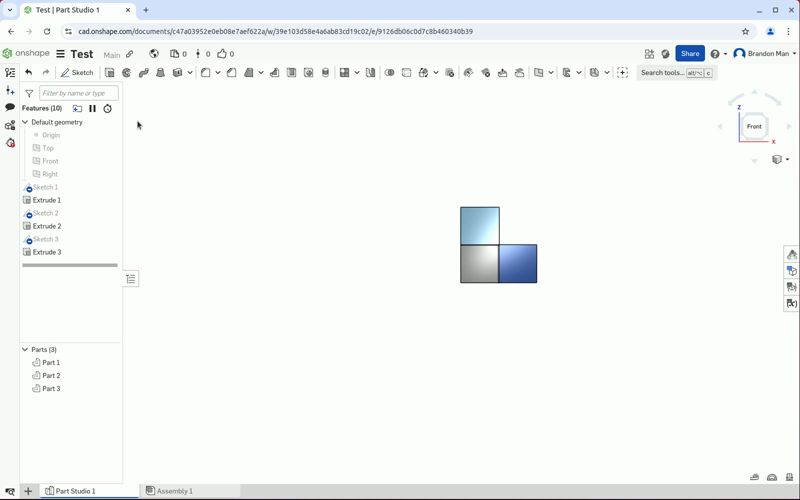
key(shift+h)
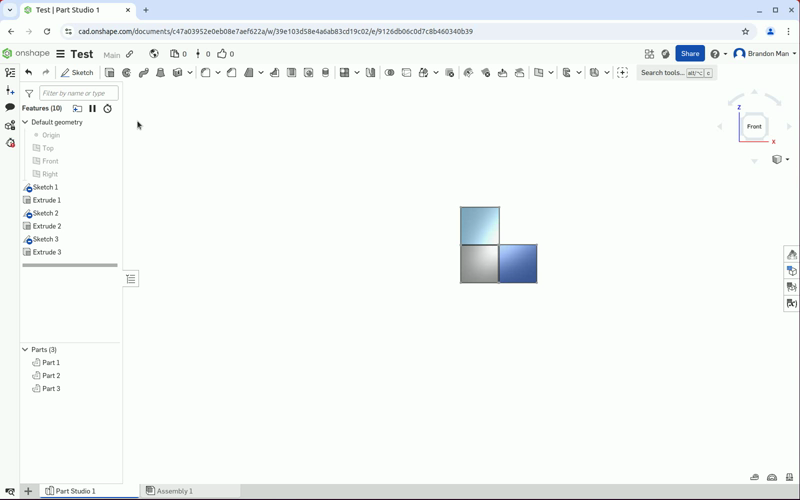
key(shift+h)
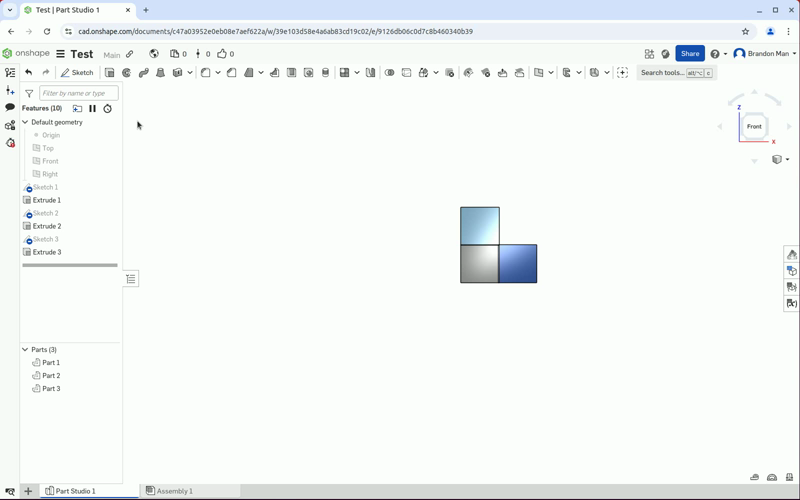
mouse_move(73, 189)
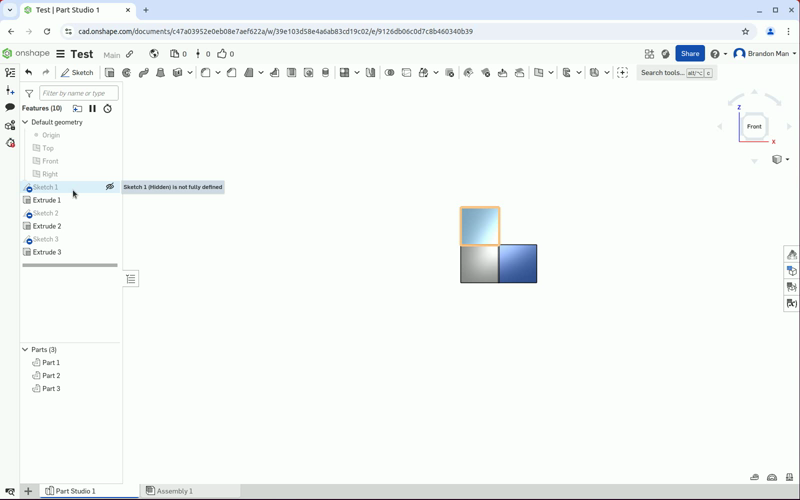
click(73, 189)
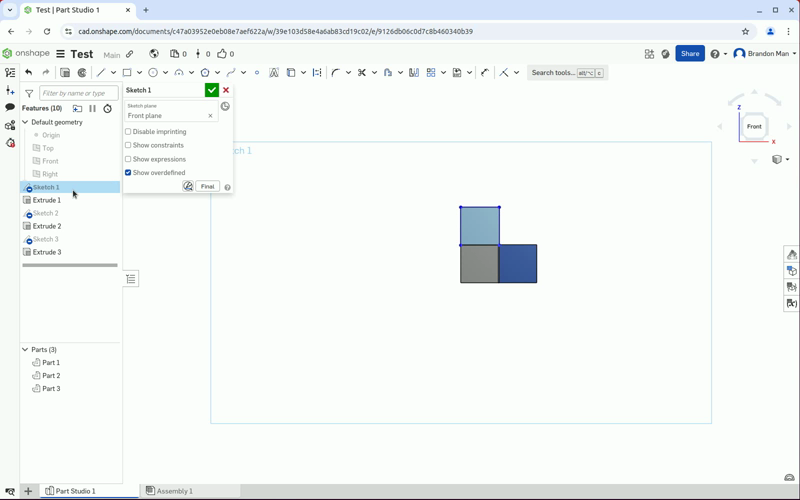
mouse_move(229, 92)
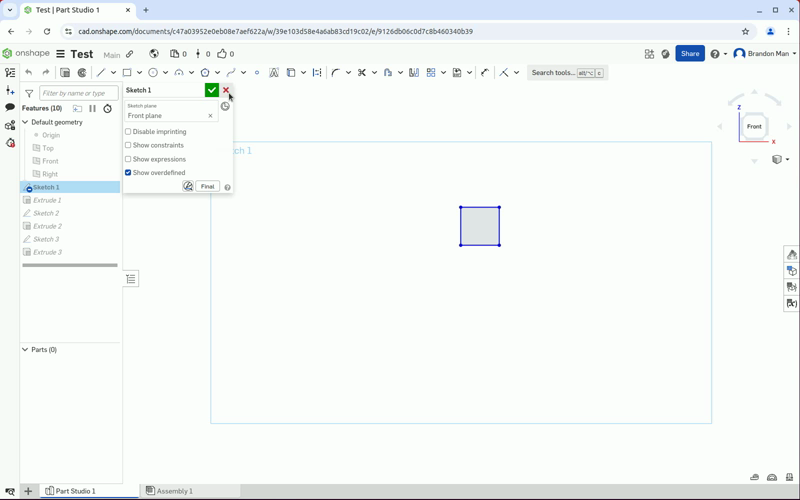
click(229, 92)
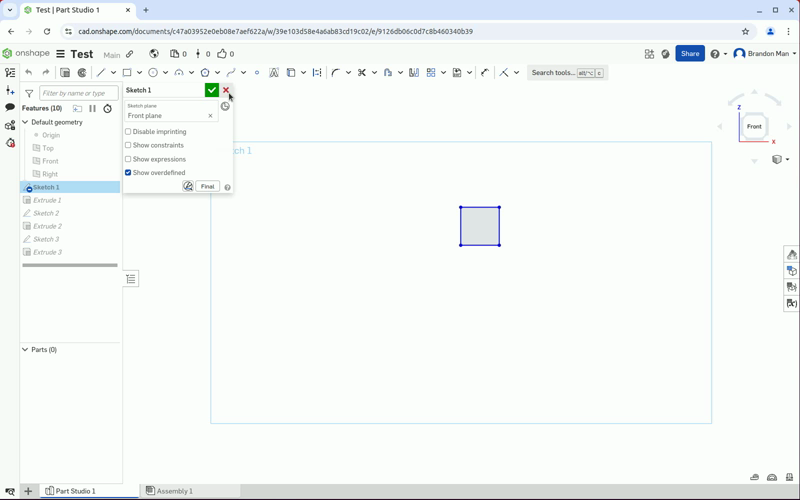
key(shift+s)
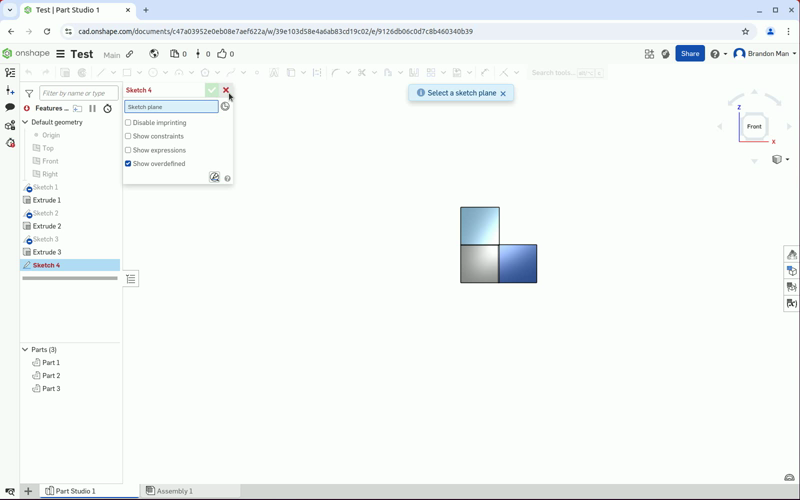
mouse_move(73, 163)
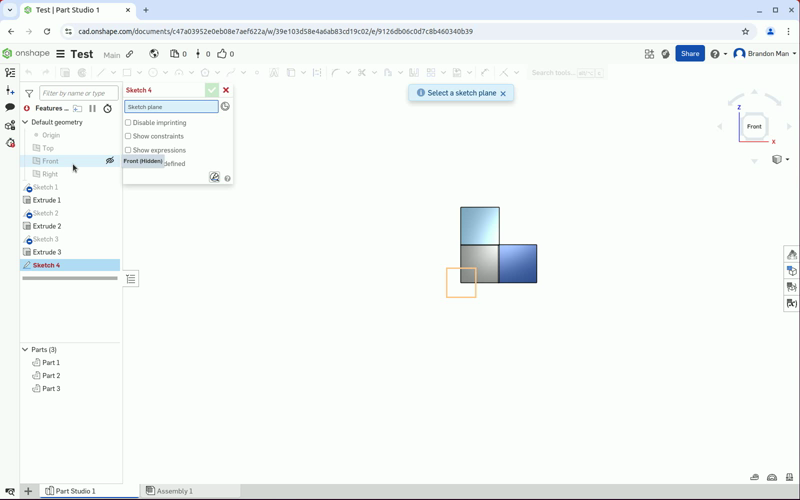
click(73, 163)
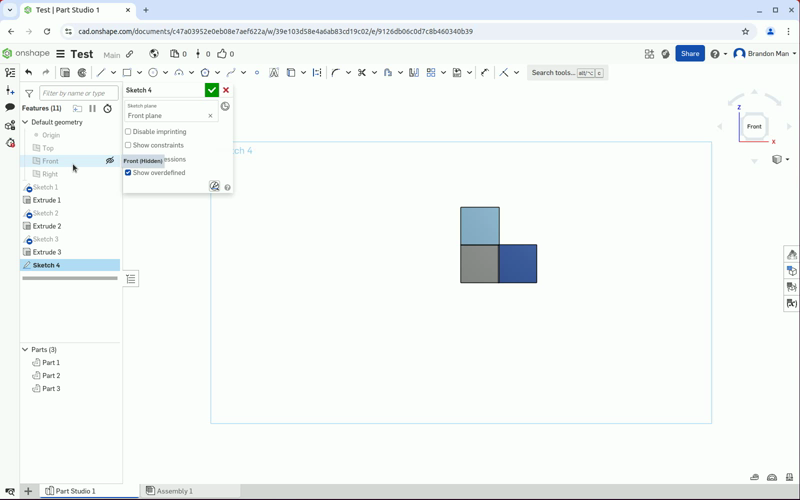
mouse_move(73, 352)
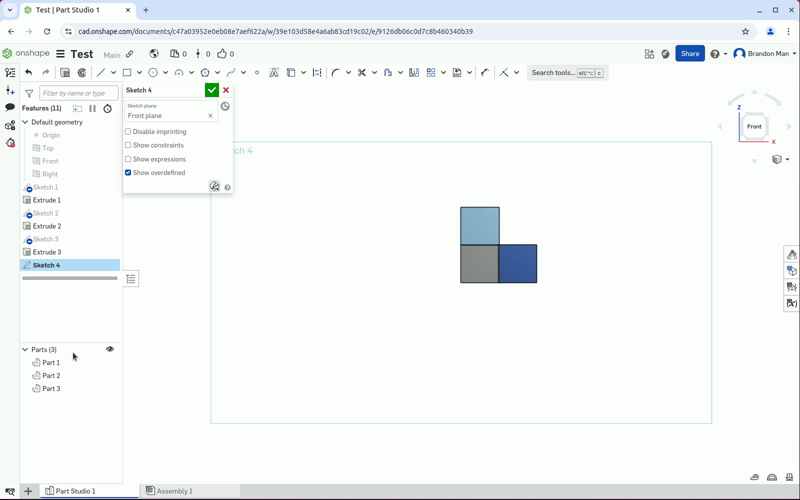
key(y)
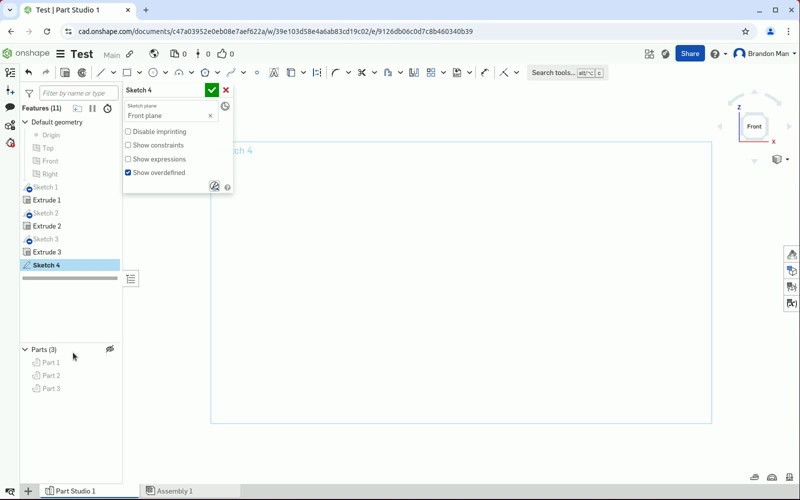
key(l)
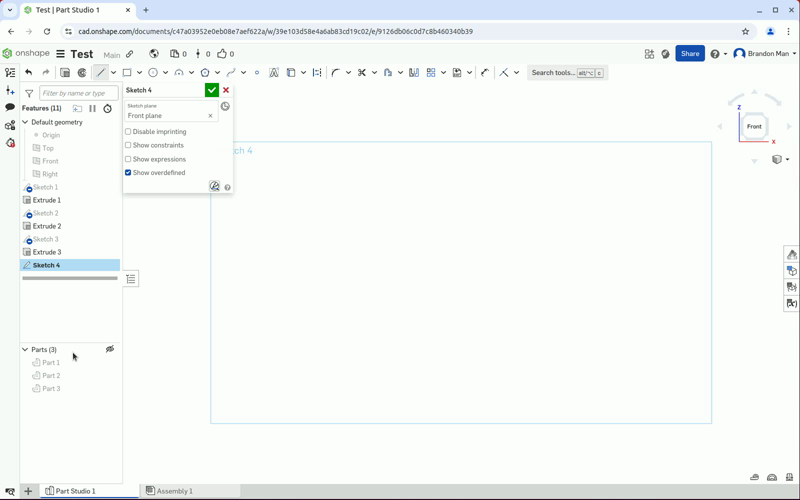
key_down(shift)
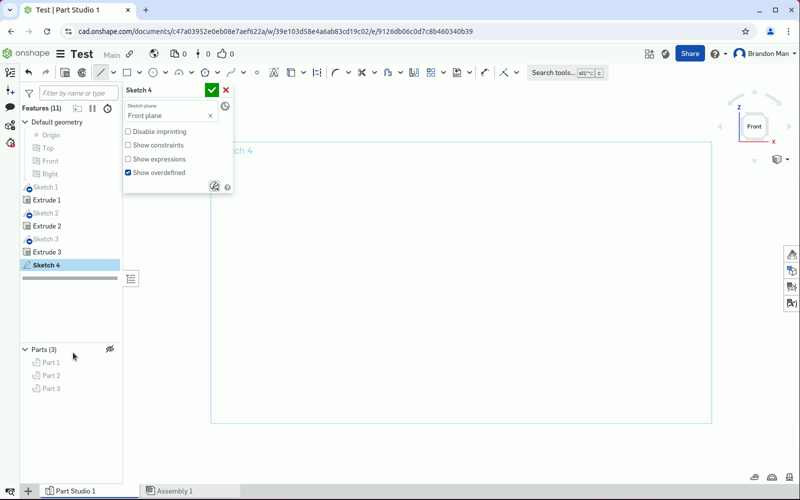
mouse_move(535, 282)
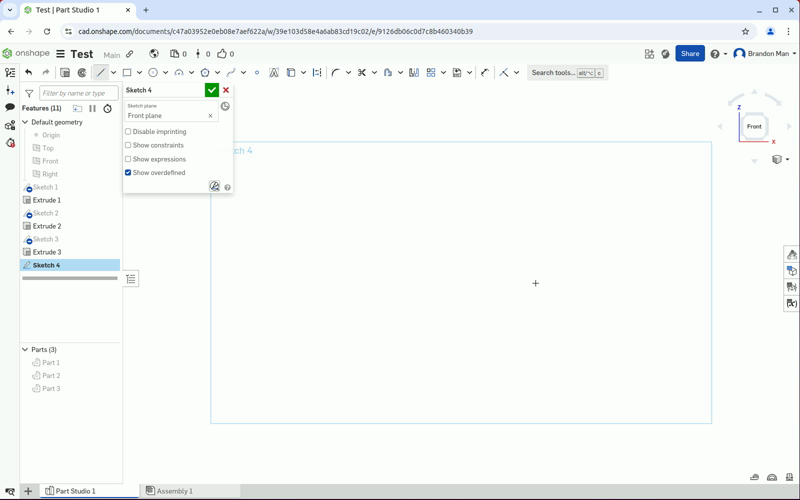
click(535, 282)
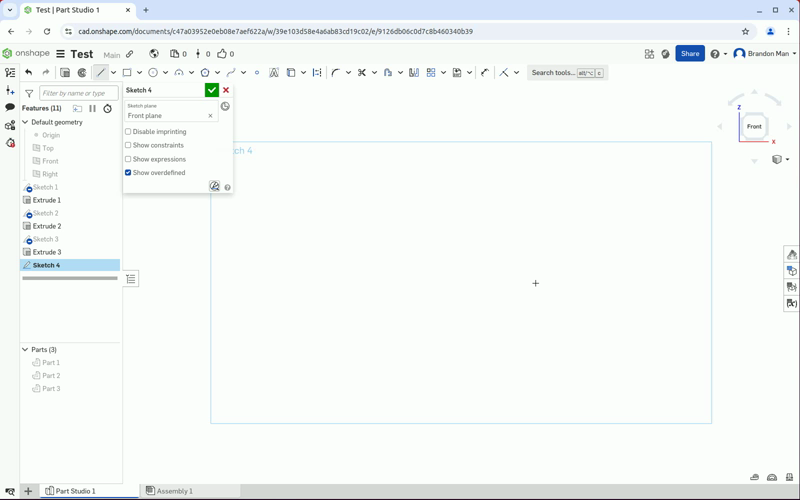
key_up(shift)
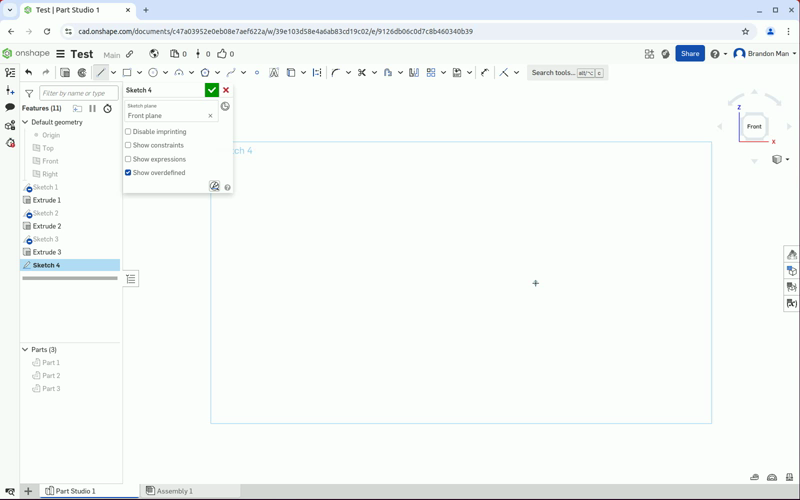
key_down(shift)
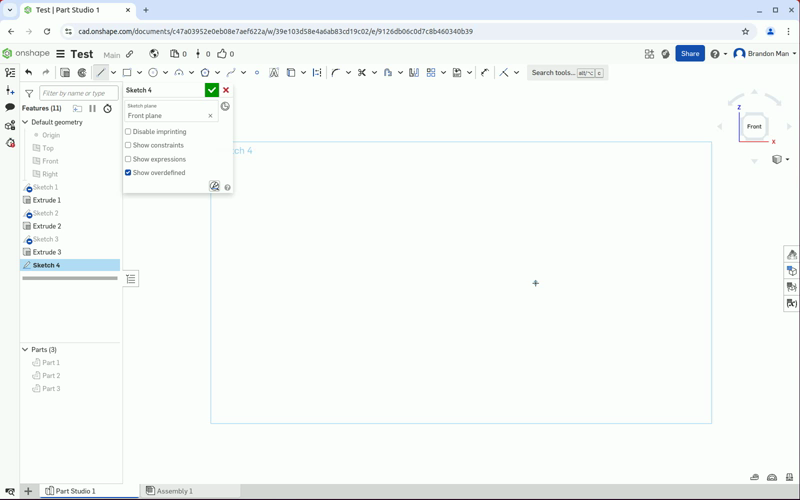
mouse_move(565, 282)
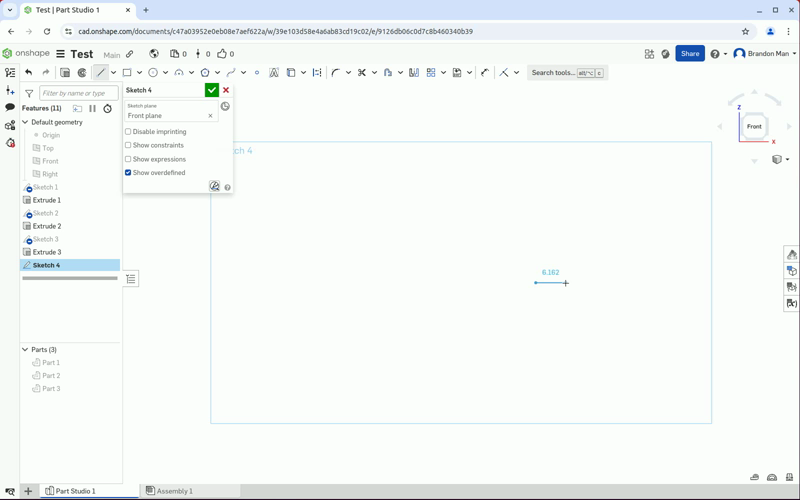
mouse_move(574, 282)
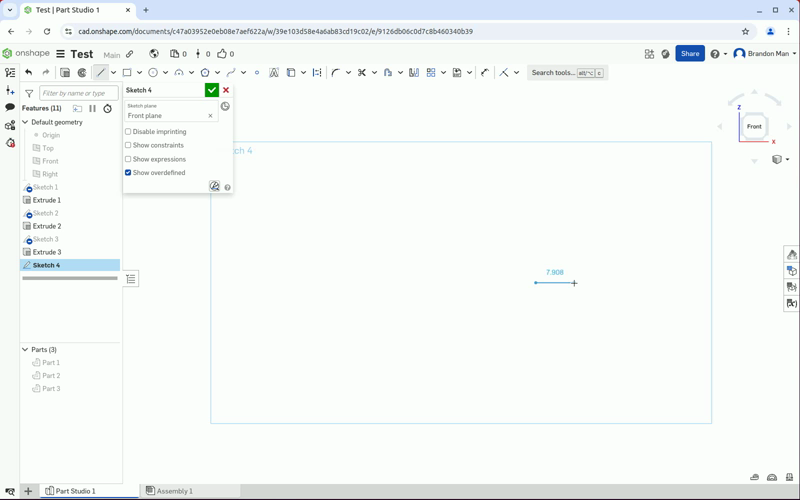
click(574, 282)
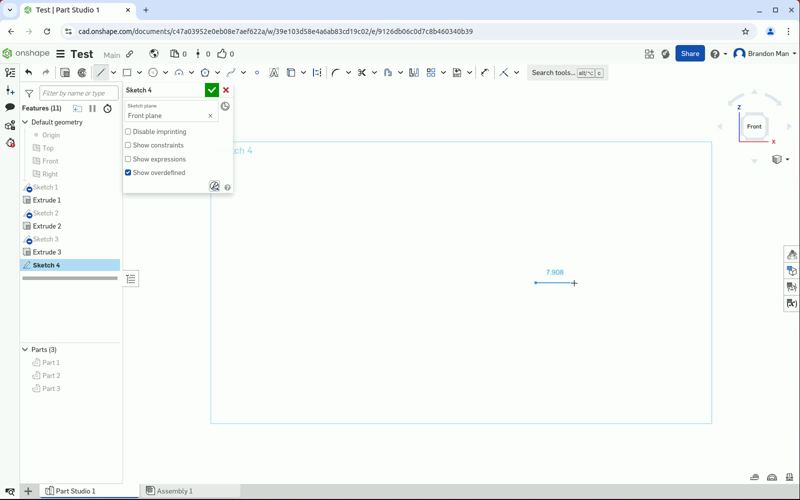
key_up(shift)
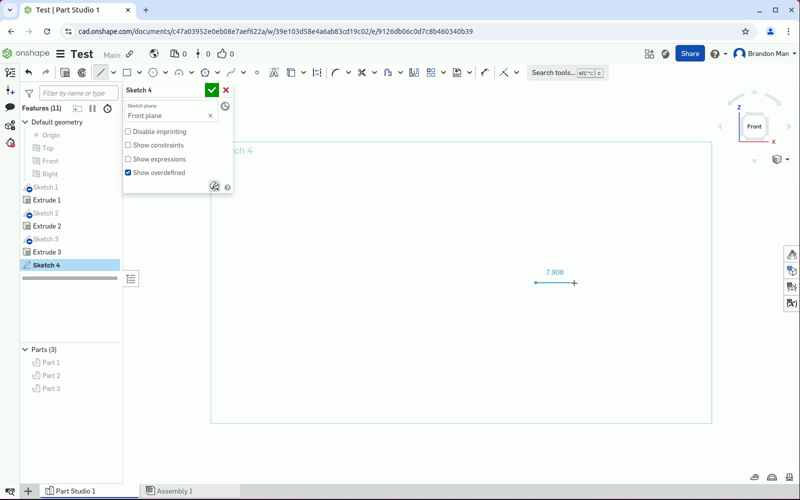
key_down(shift)
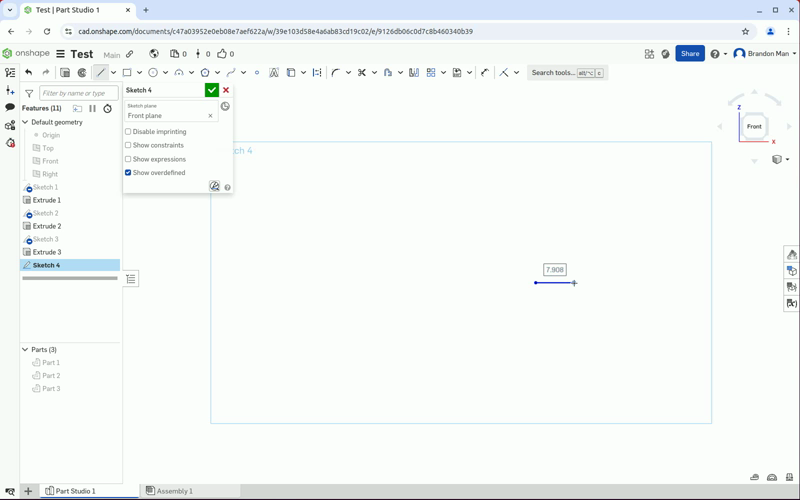
mouse_move(589, 282)
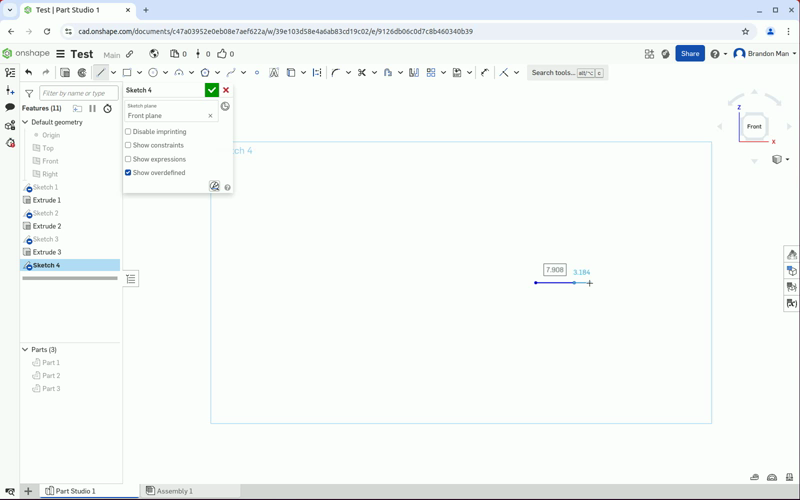
mouse_move(574, 244)
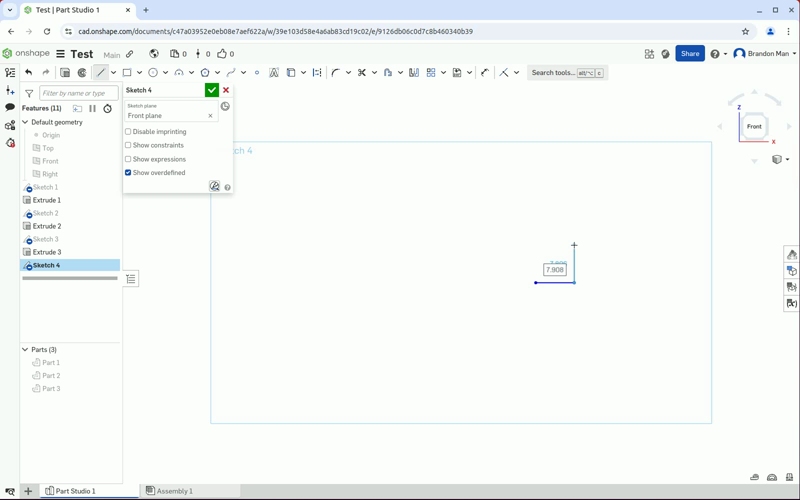
click(574, 244)
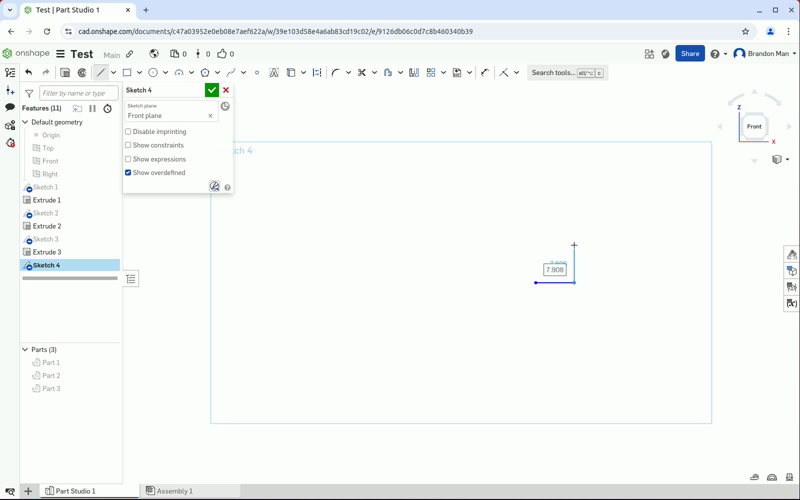
key_up(shift)
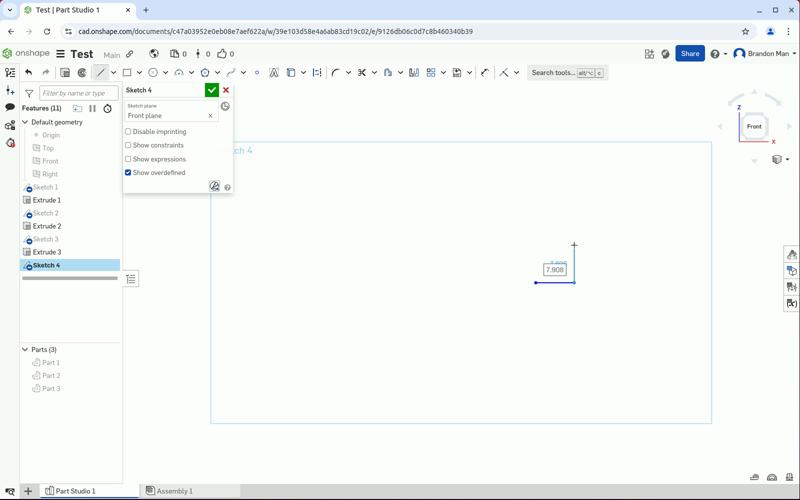
key_down(shift)
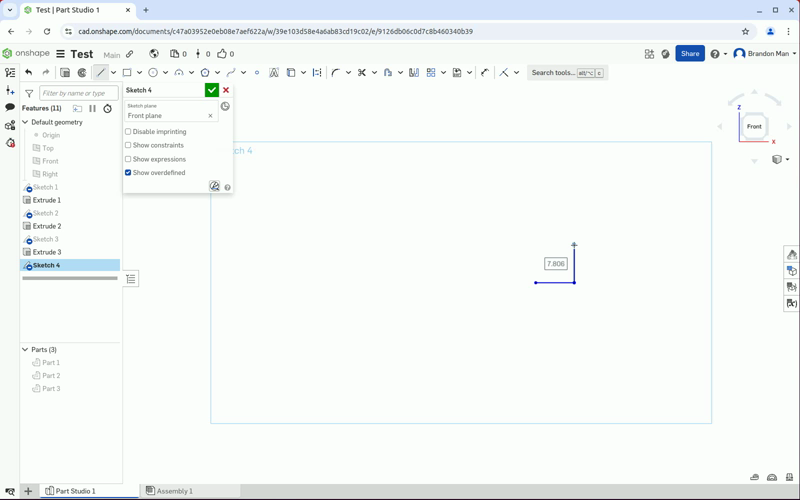
mouse_move(589, 244)
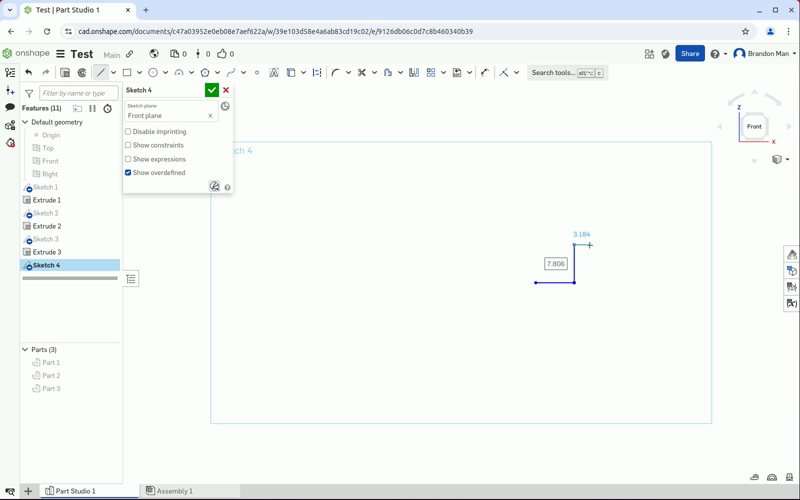
mouse_move(535, 244)
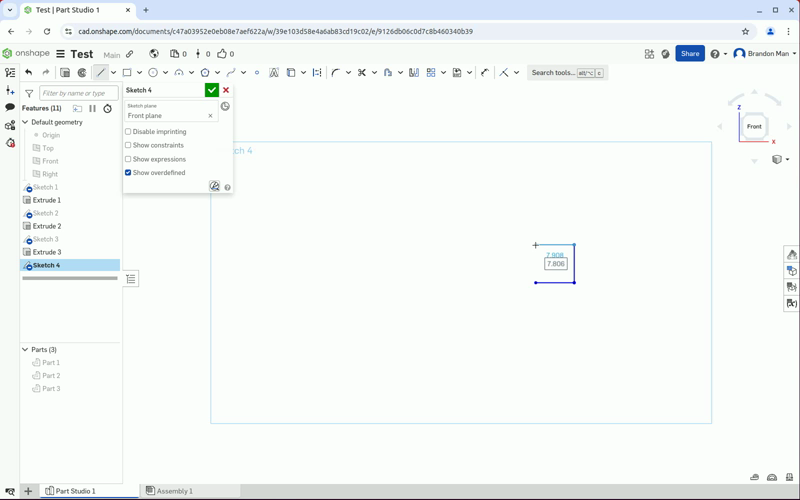
click(535, 244)
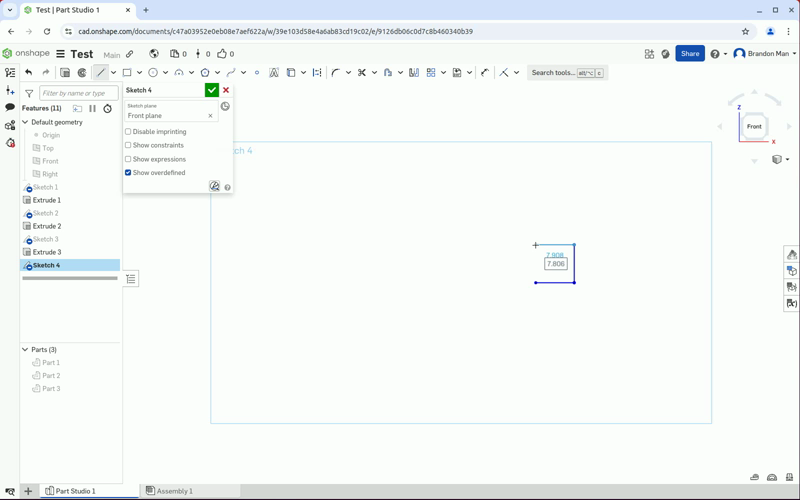
key_up(shift)
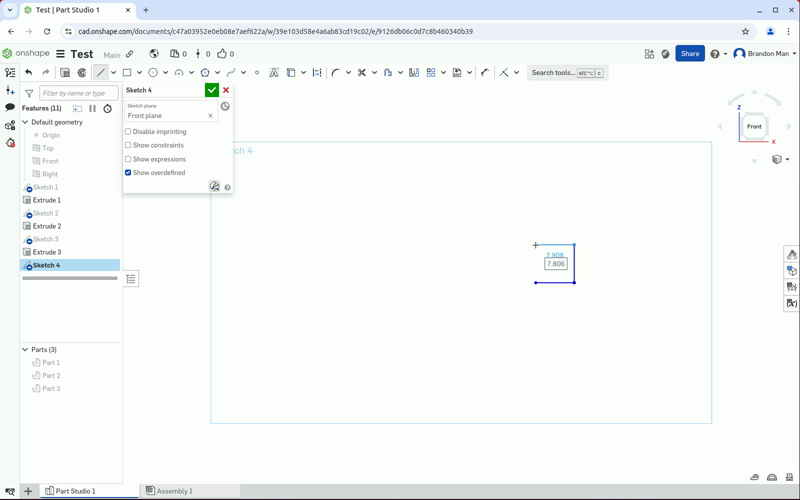
mouse_move(565, 244)
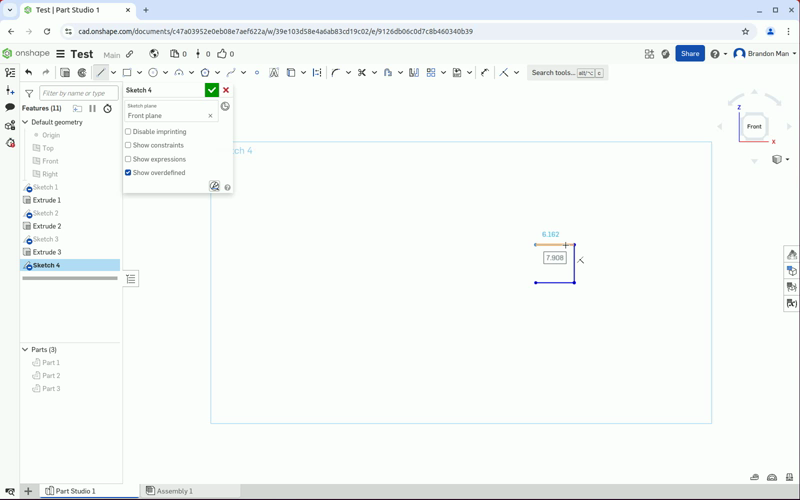
key_down(shift)
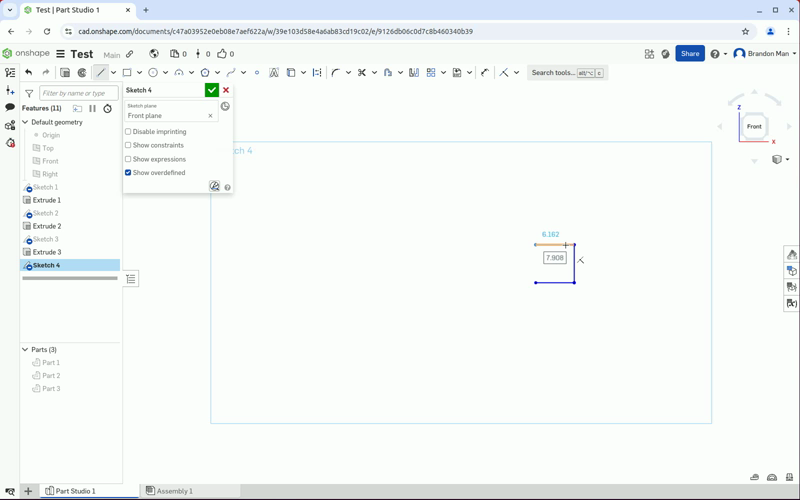
mouse_move(535, 282)
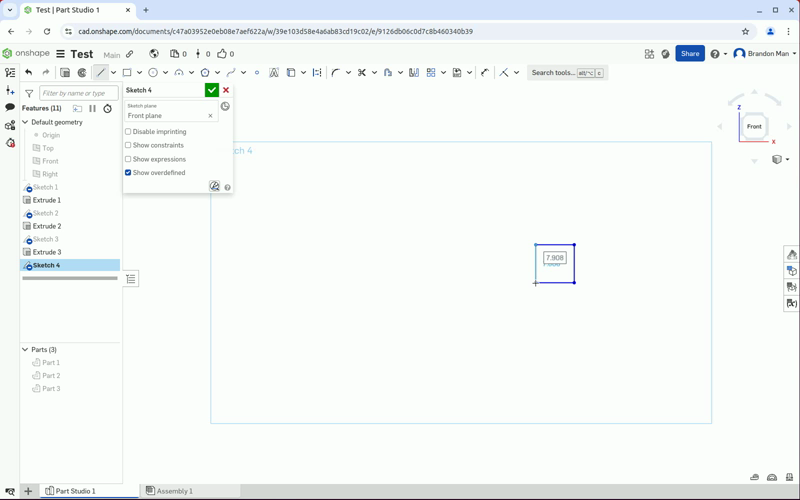
key_up(shift)
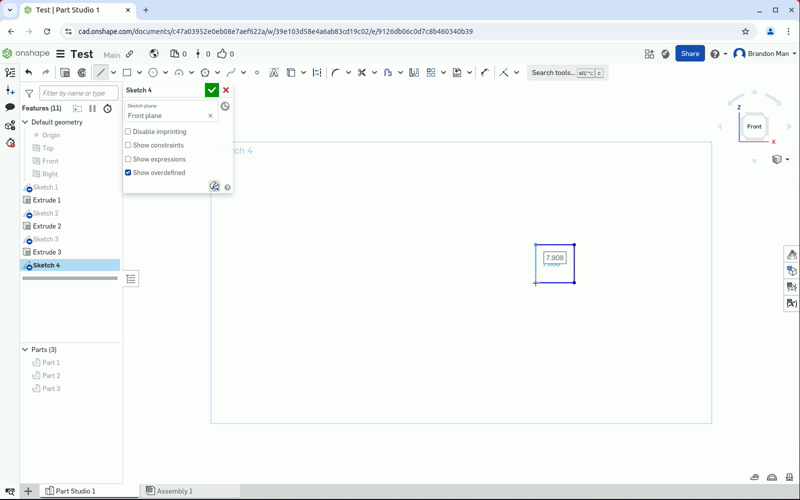
click(535, 282)
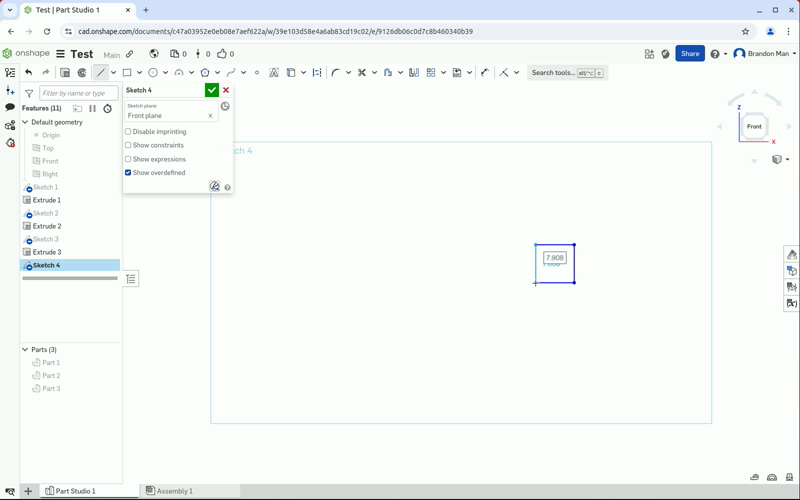
key(esc)
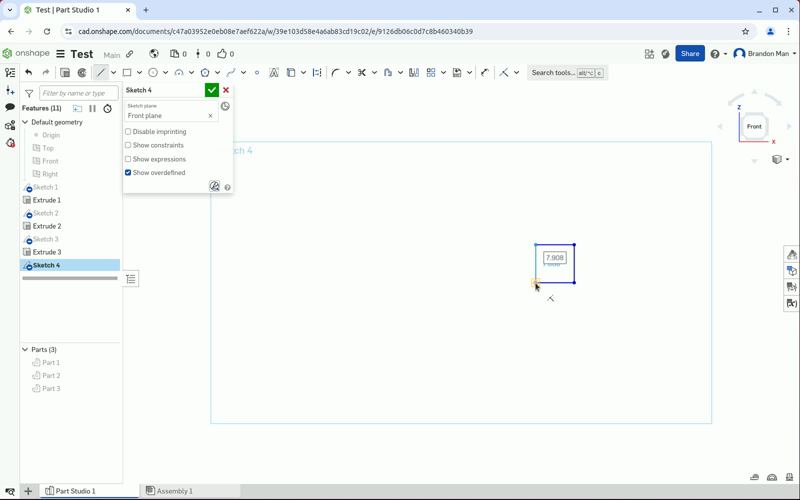
mouse_move(566, 274)
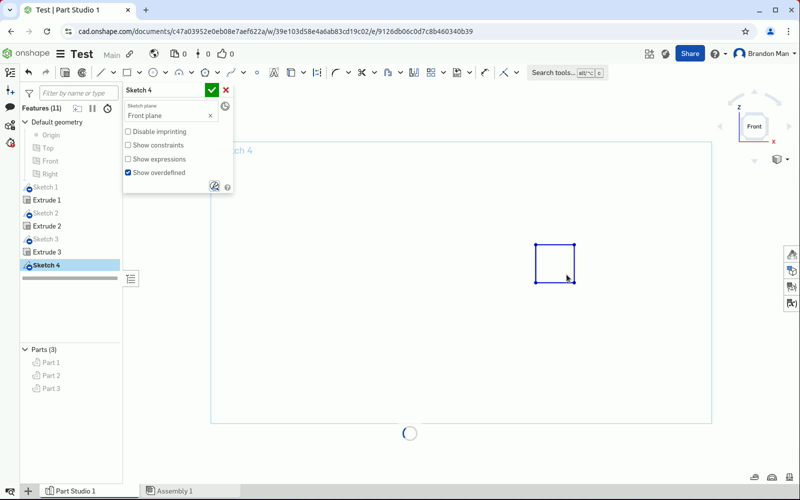
scroll(6)
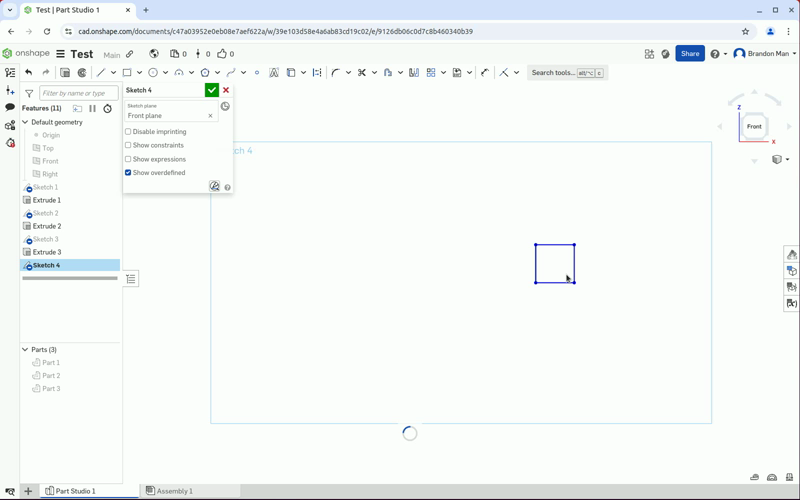
scroll(6)
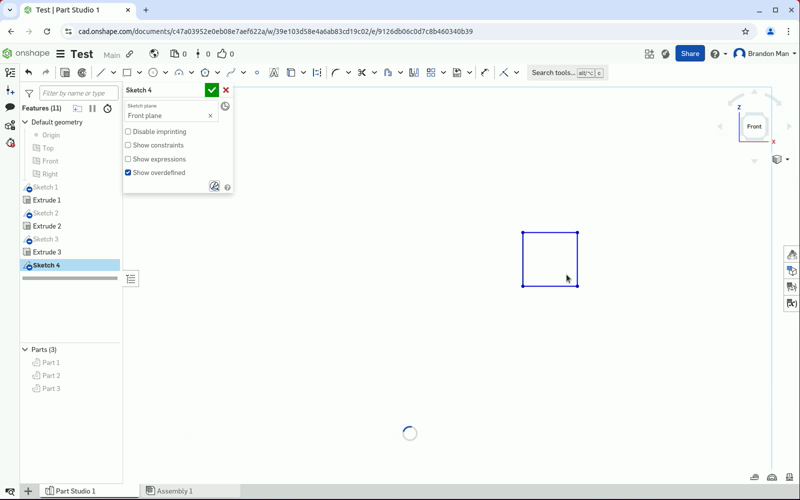
scroll(6)
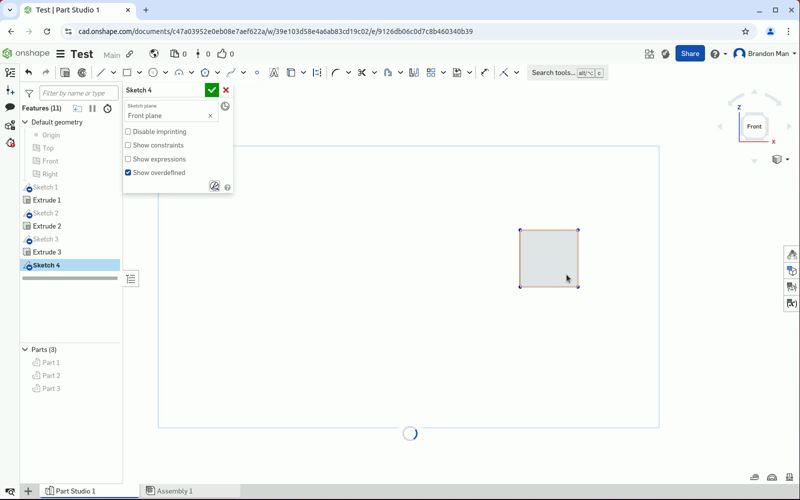
scroll(6)
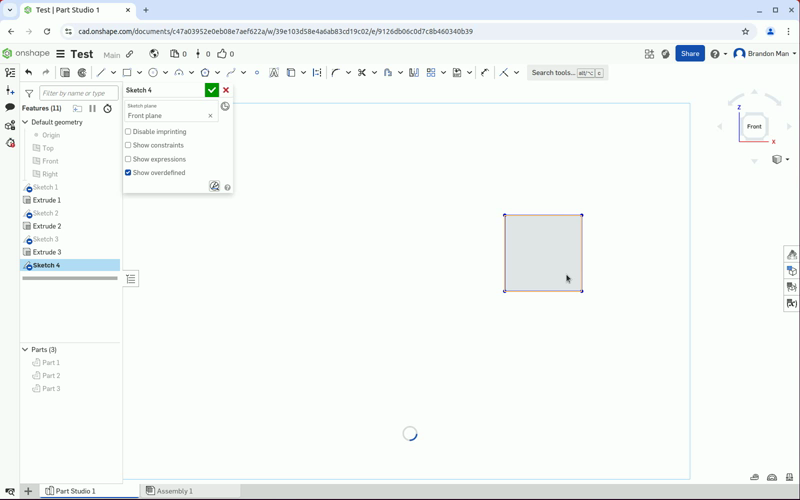
scroll(6)
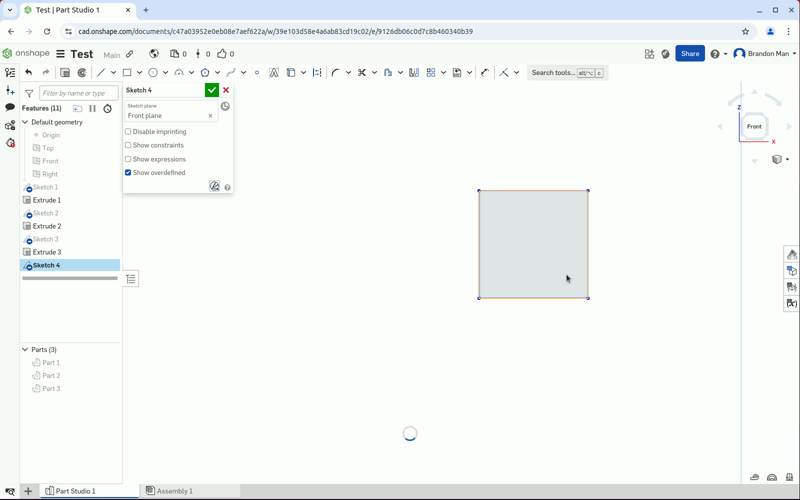
scroll(6)
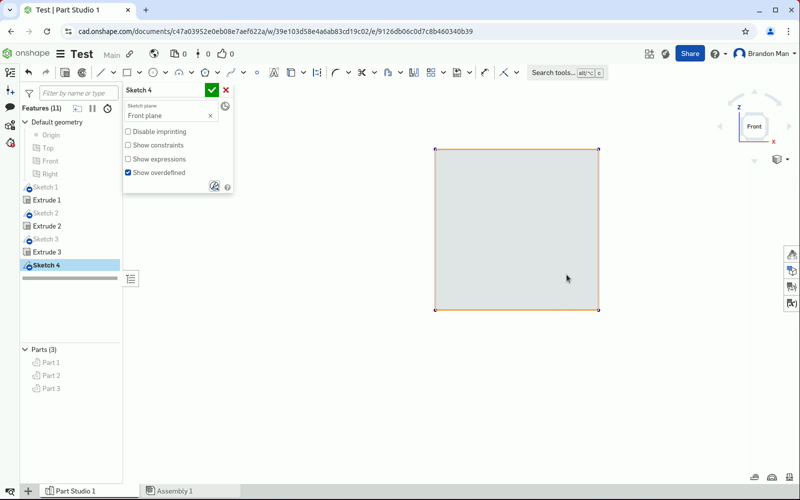
scroll(6)
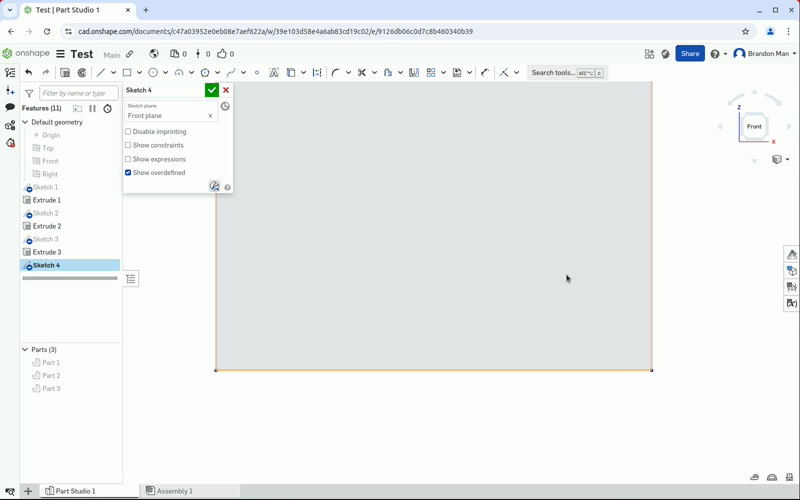
click(566, 274)
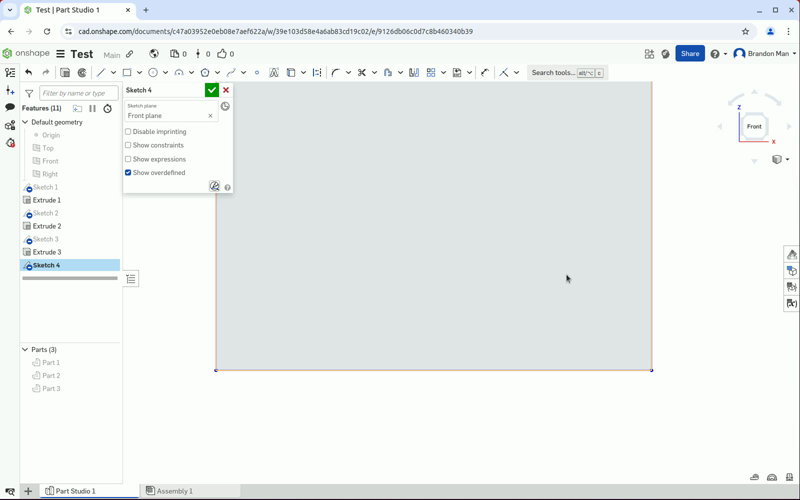
scroll(-6)
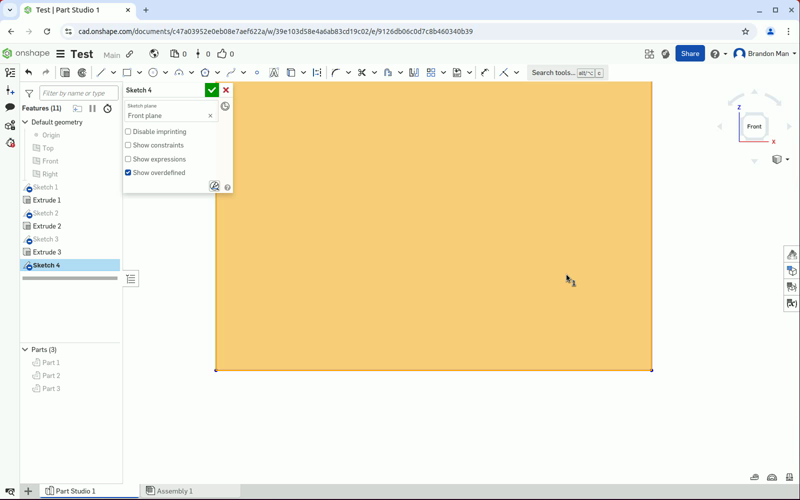
scroll(-6)
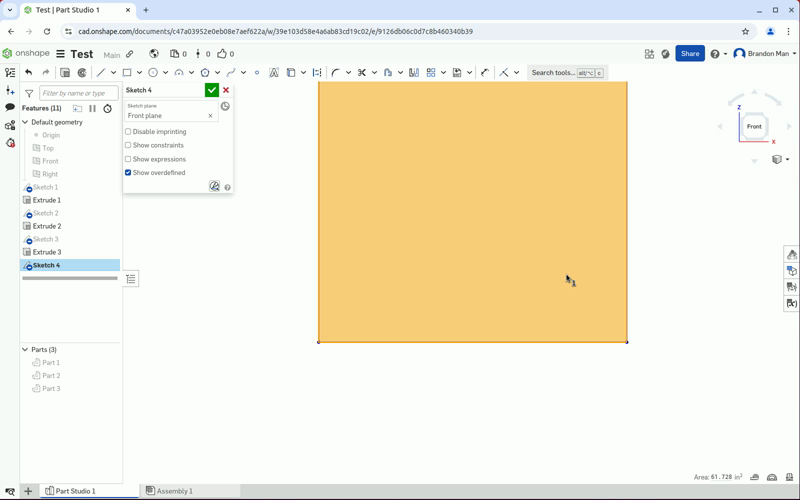
scroll(-6)
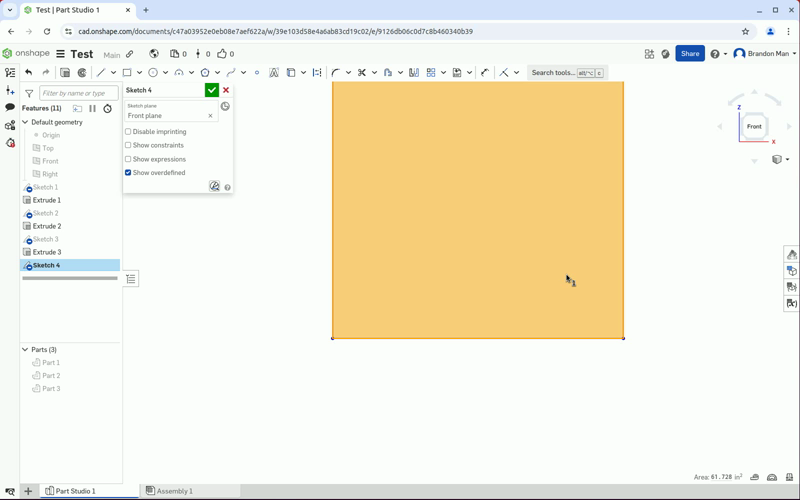
scroll(-6)
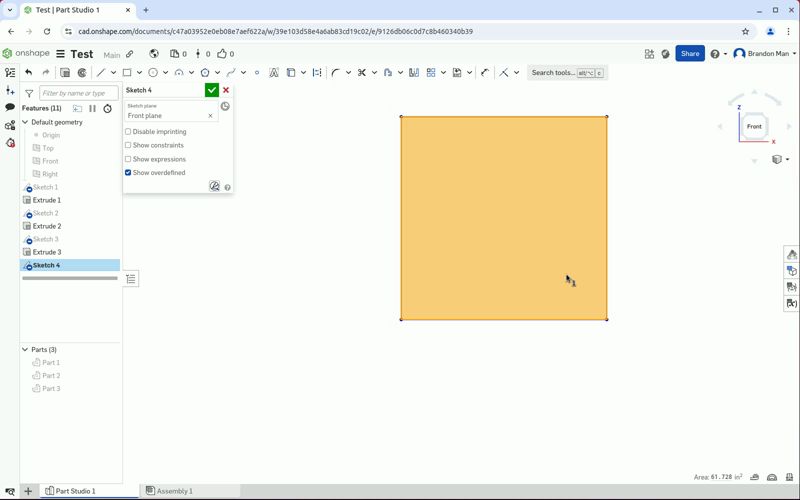
scroll(-6)
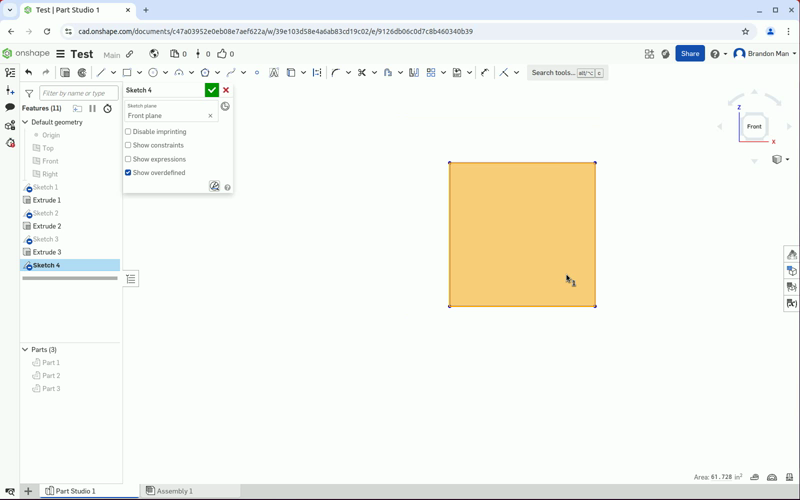
scroll(-6)
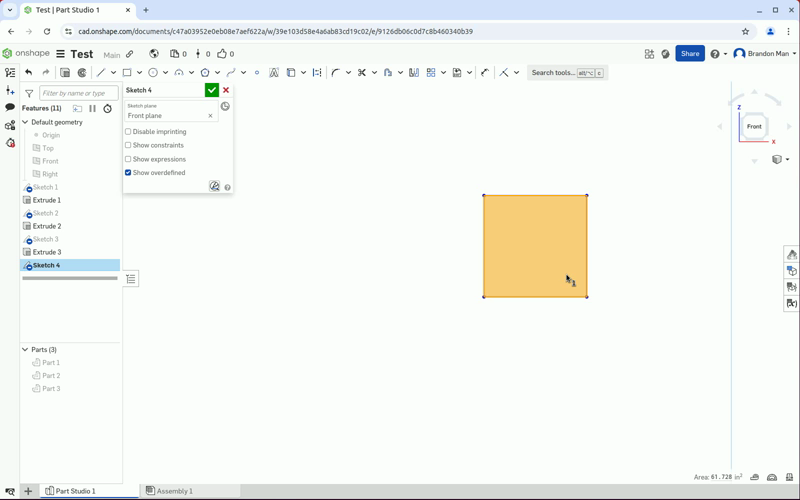
scroll(-6)
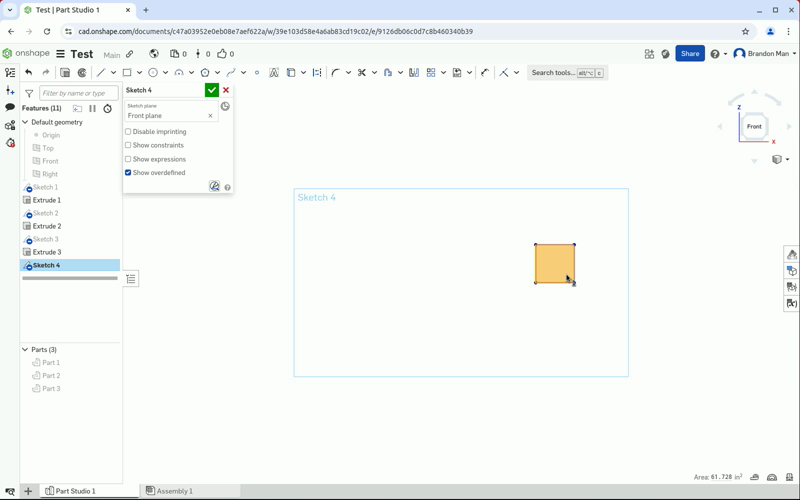
mouse_move(73, 352)
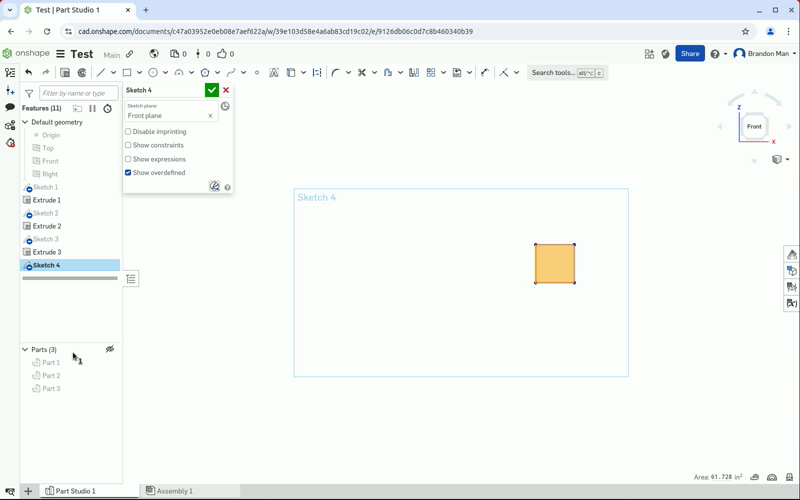
key(shift+y)
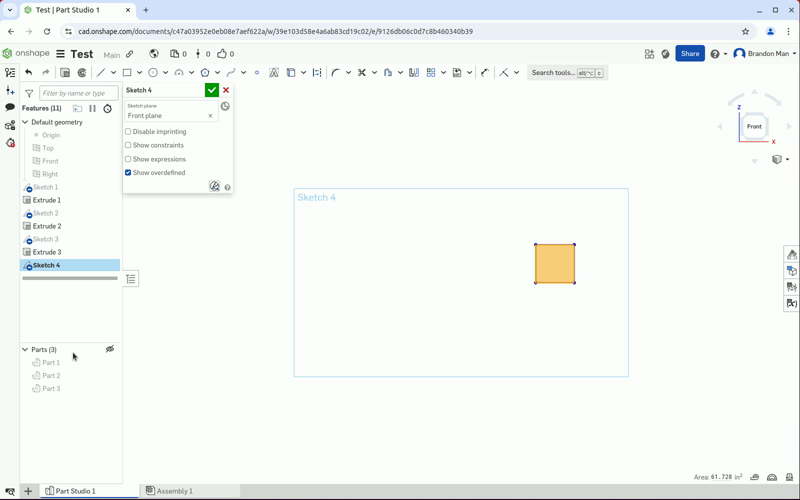
key(shift+e)
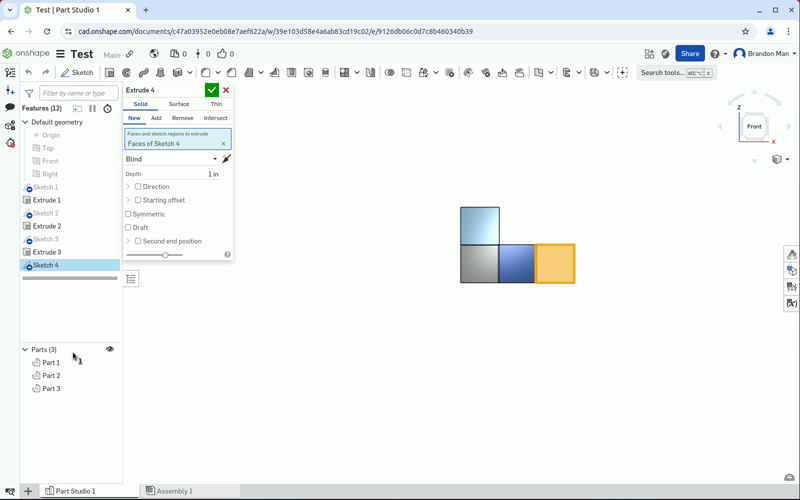
mouse_move(143, 106)
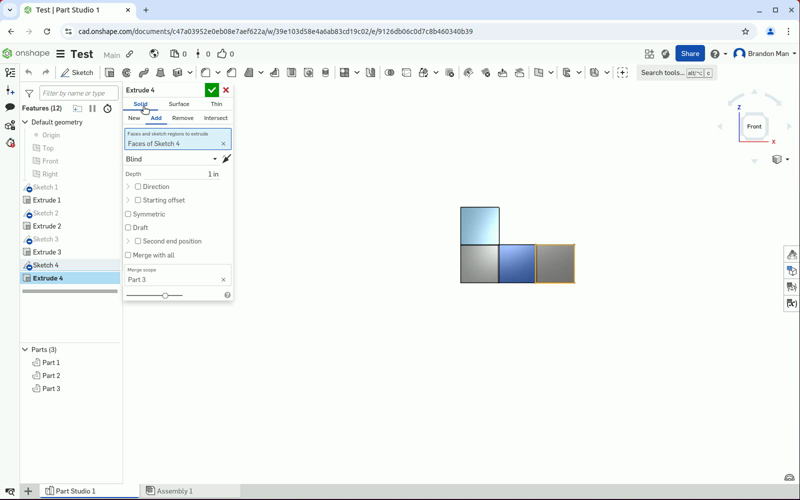
click(143, 106)
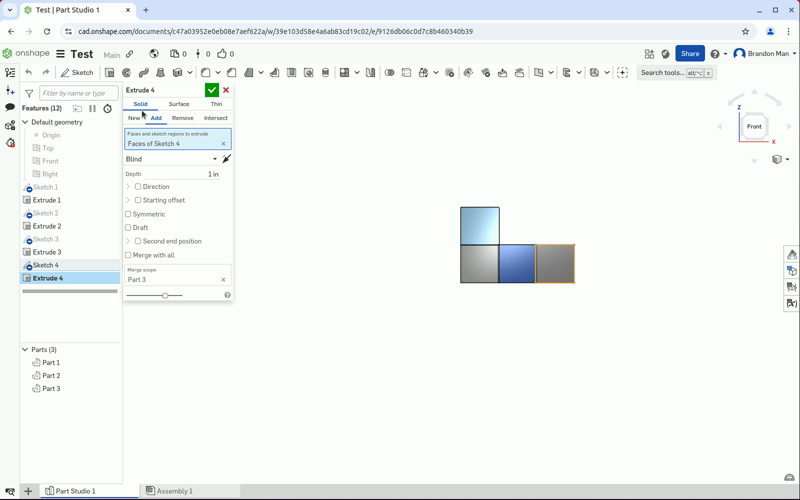
mouse_move(137, 120)
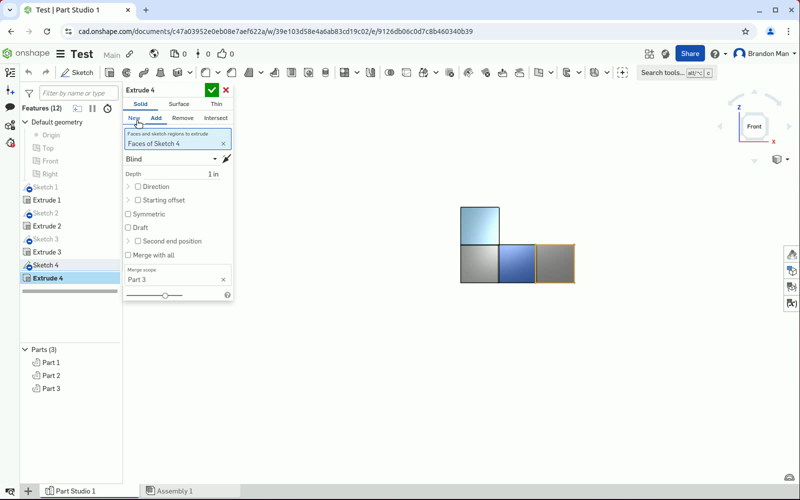
click(137, 120)
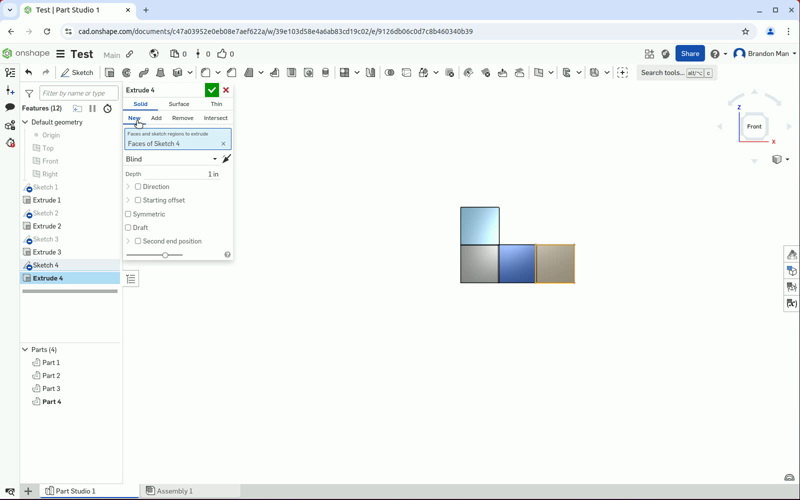
key(tab, 4)
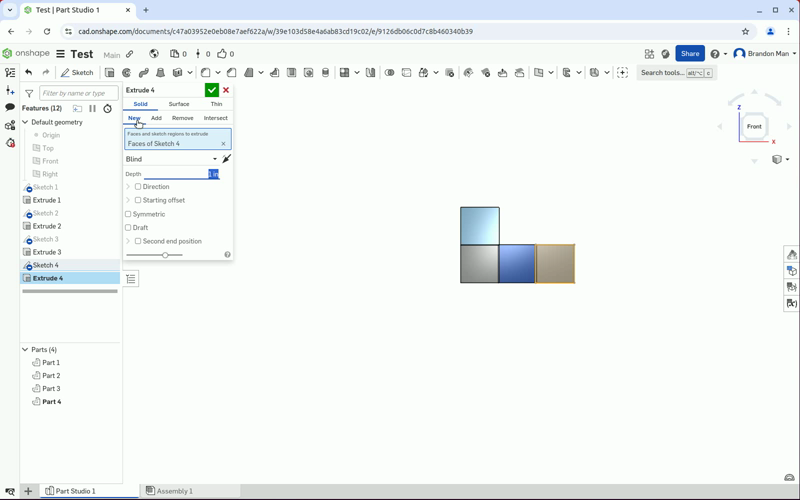
text(7.703)
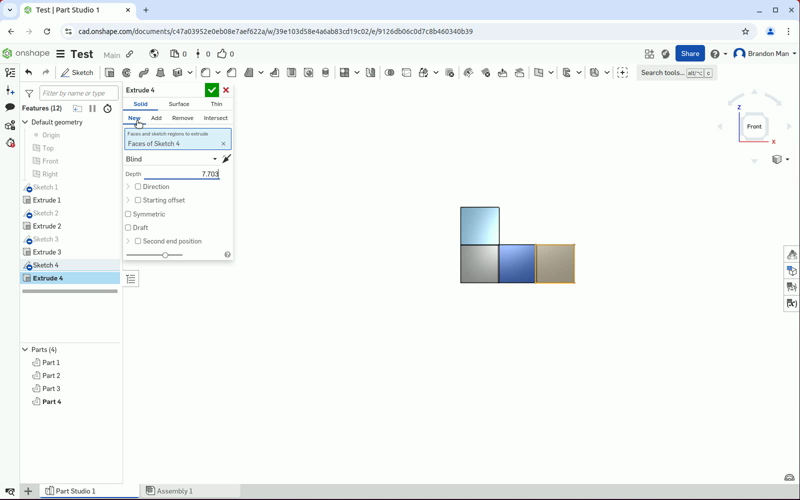
key(enter)
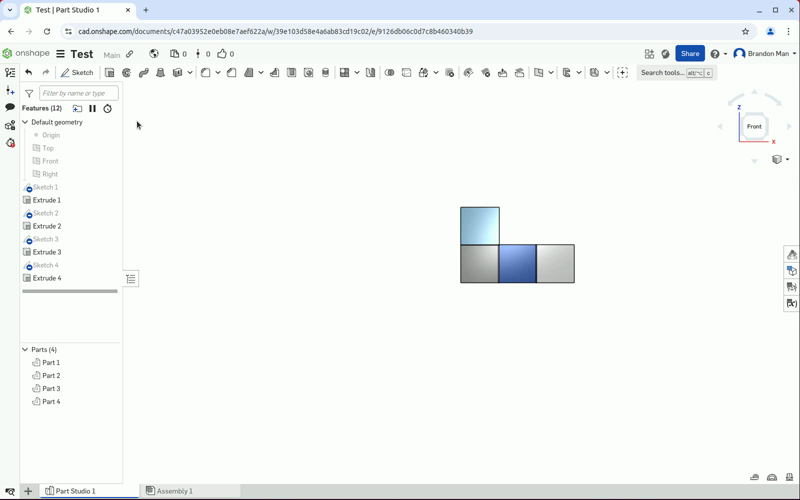
key(shift+h)
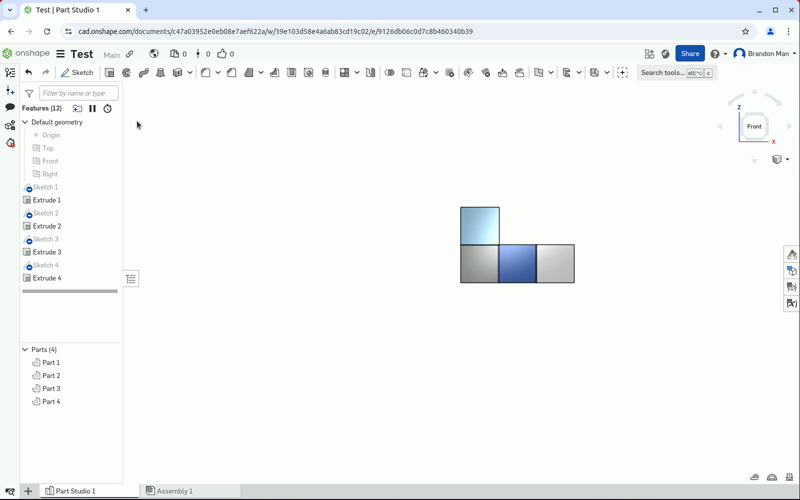
key(shift+h)
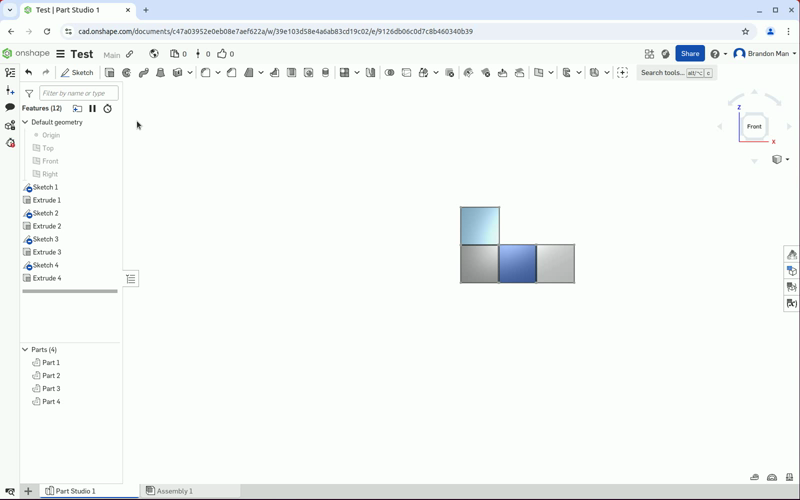
key(shift+7)
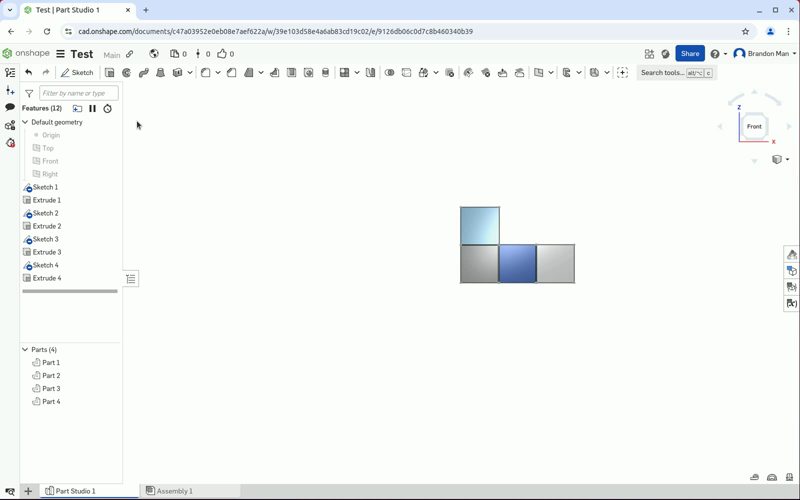
key(left, 2)
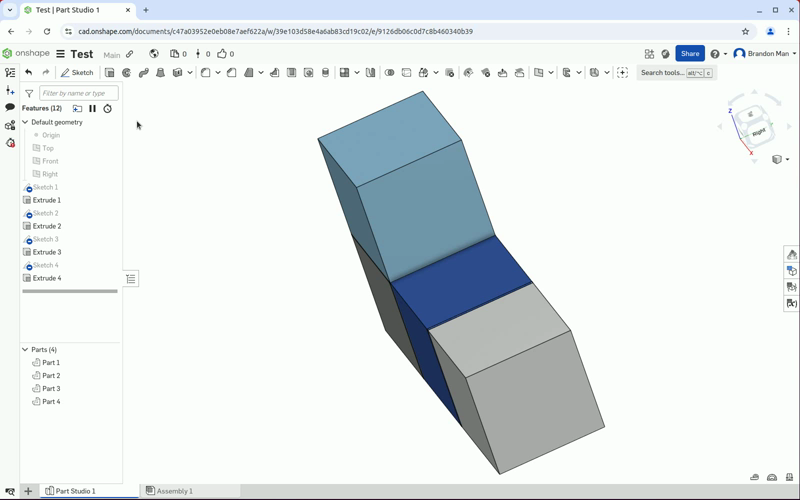
key(down, 2)
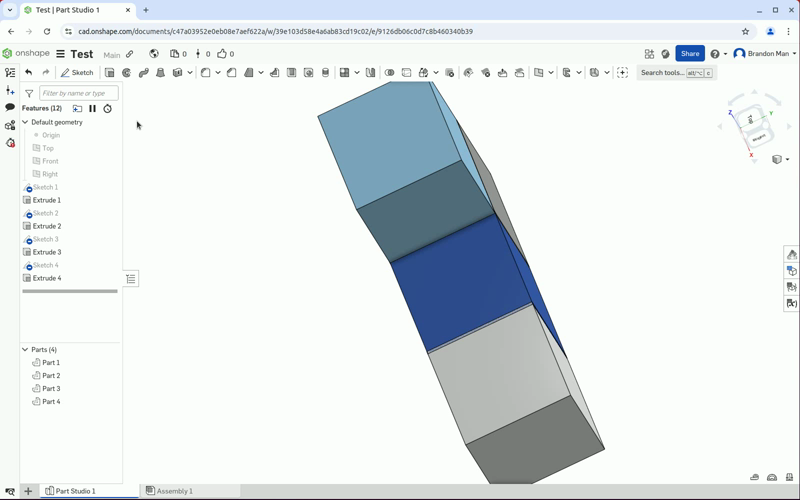
key(up, 2)
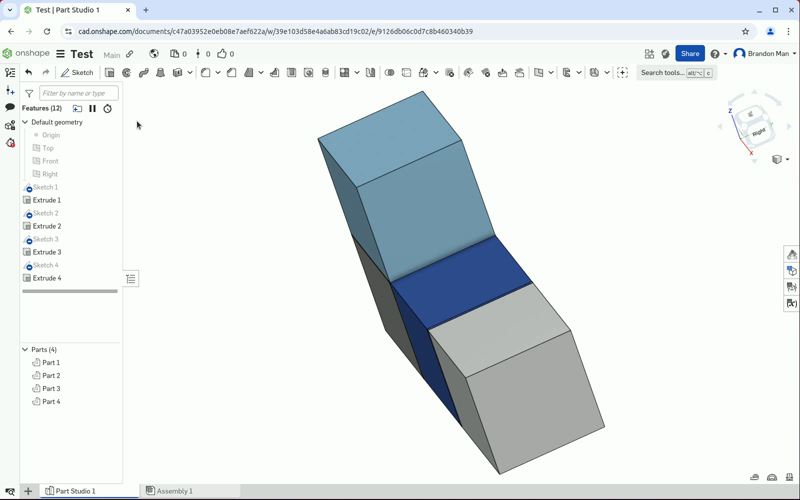
key(right, 2)
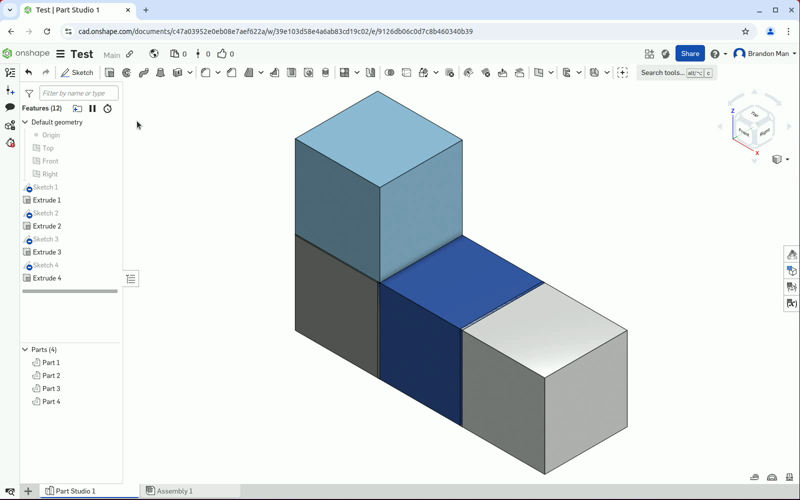
mouse_move(73, 189)
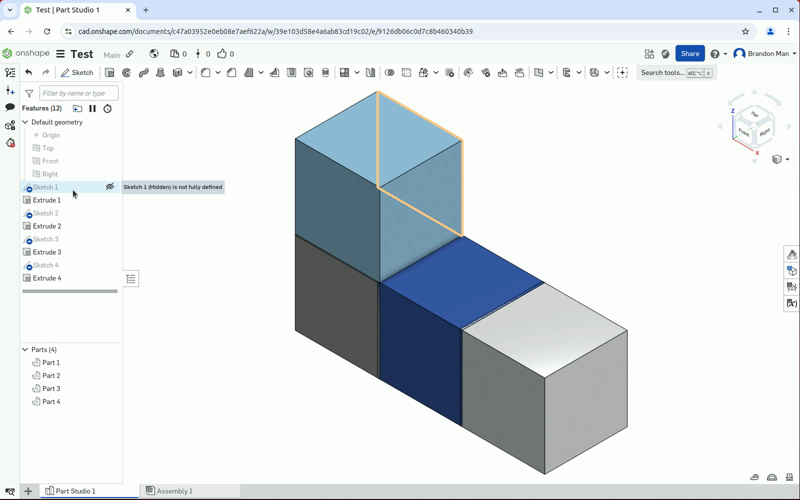
click(73, 189)